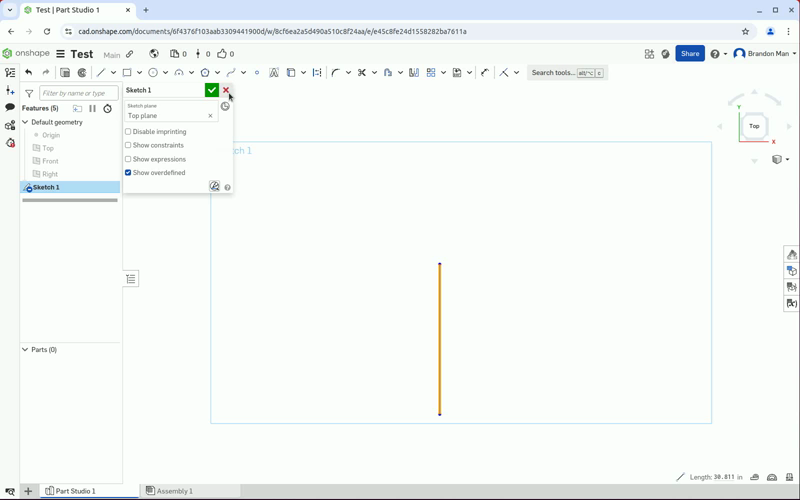
key(shift+h)
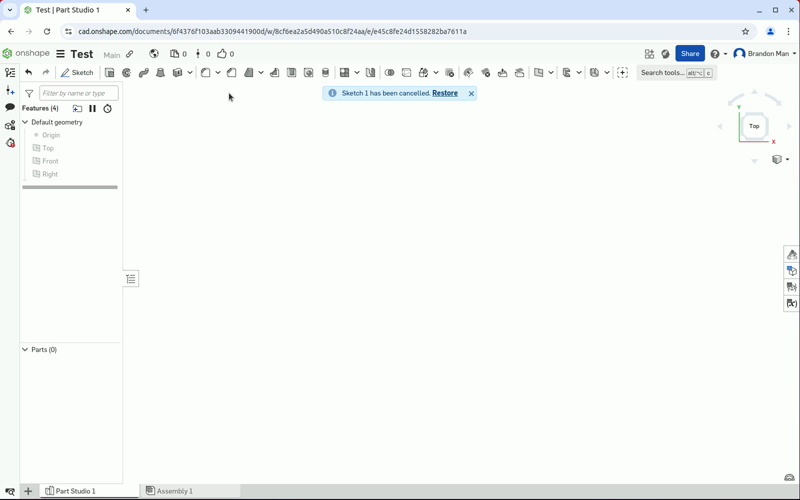
mouse_move(73, 352)
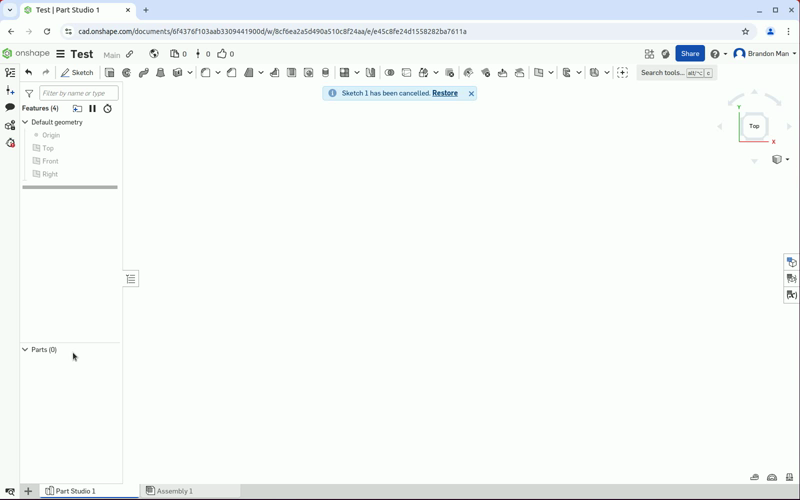
key(y)
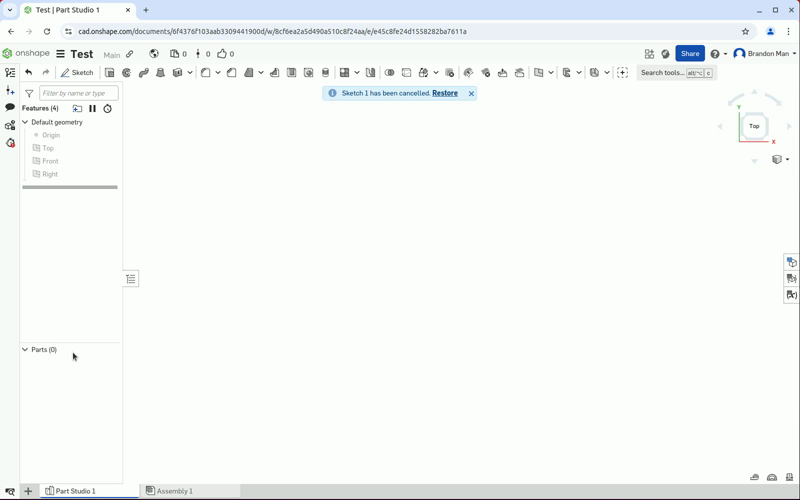
key(shift+p)
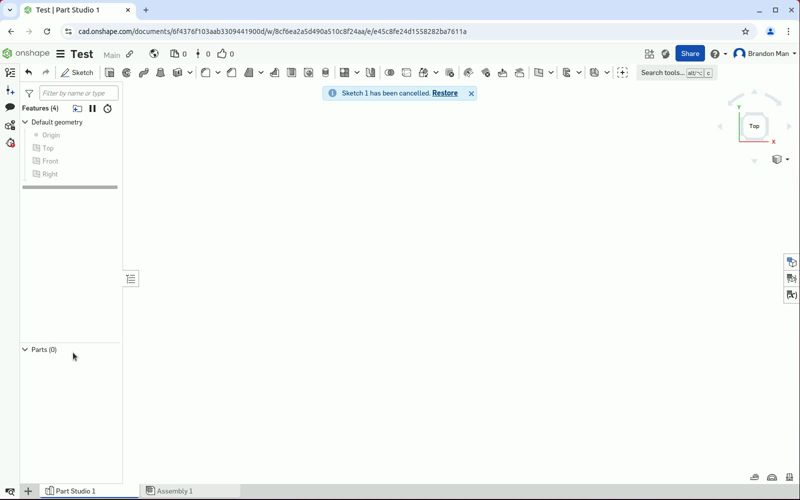
key(space)
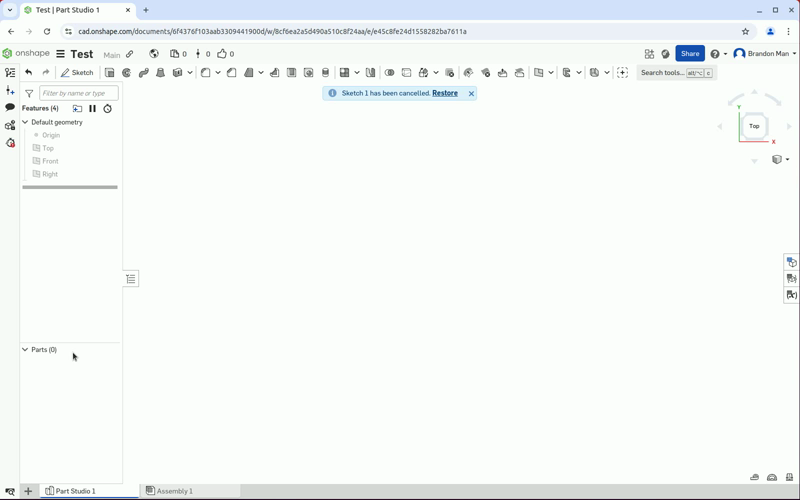
key_down(shift)
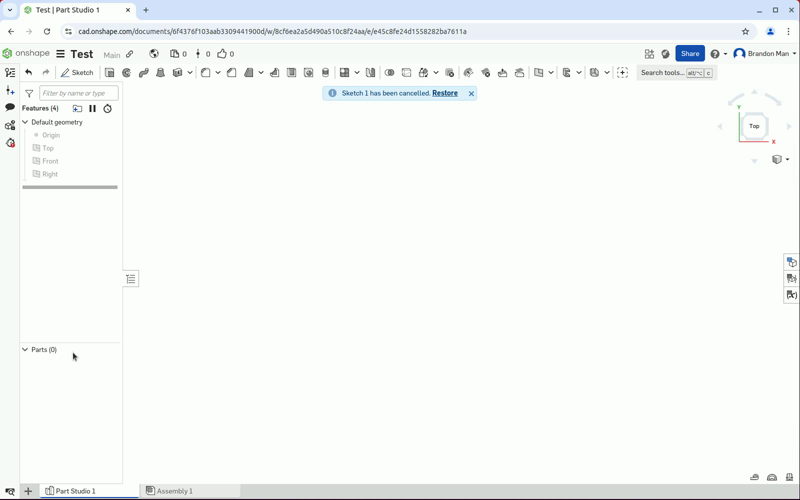
key(up)
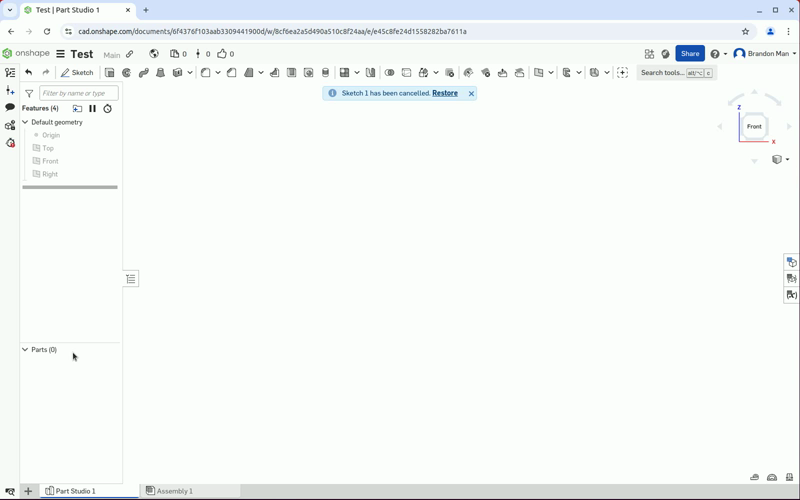
key_up(shift)
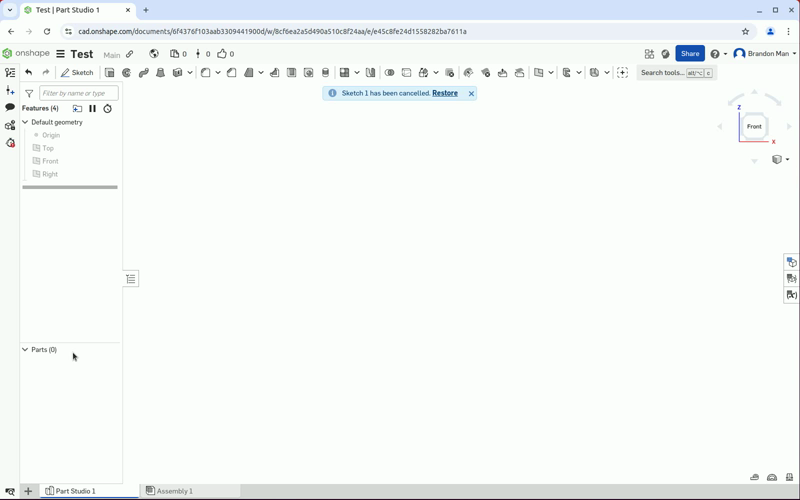
mouse_move(73, 352)
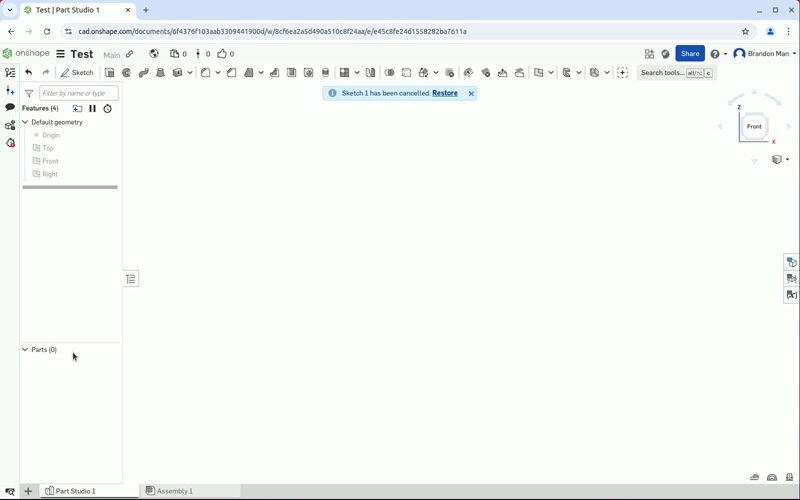
key(shift+y)
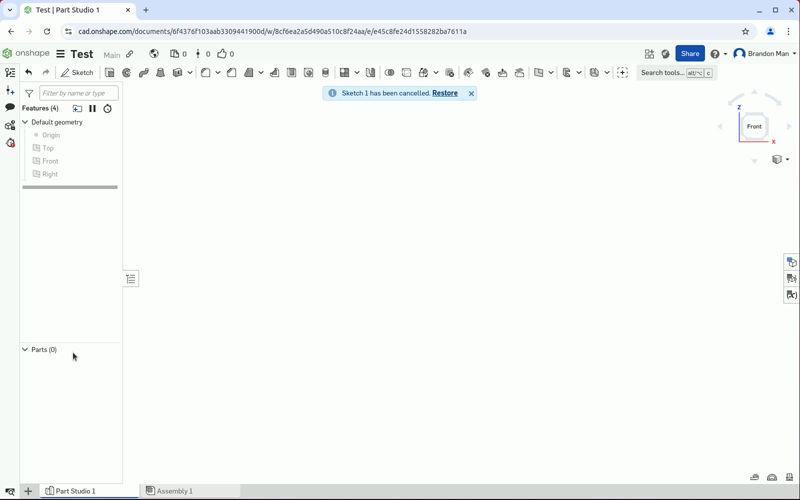
key(shift+s)
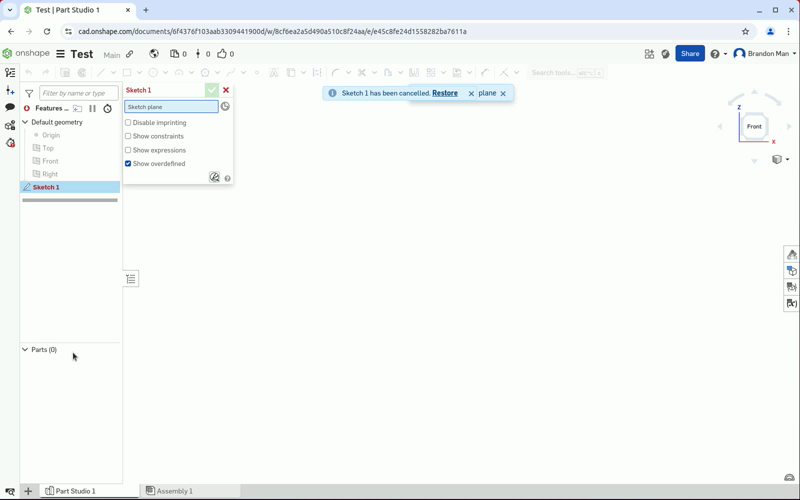
mouse_move(73, 163)
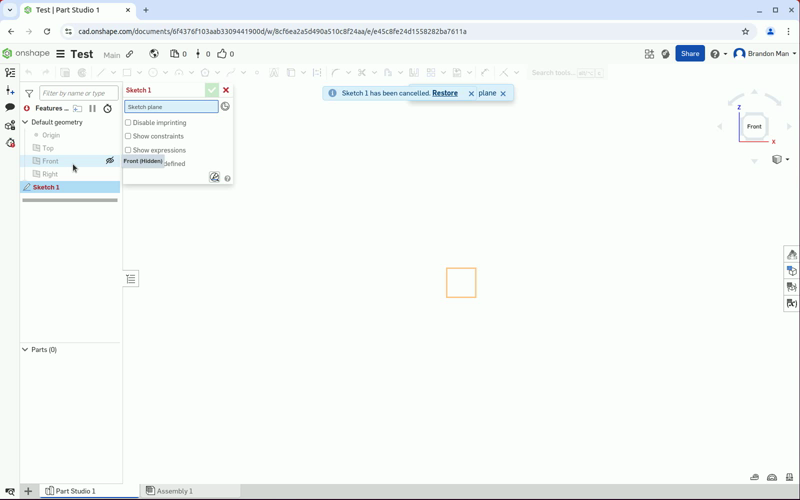
click(73, 163)
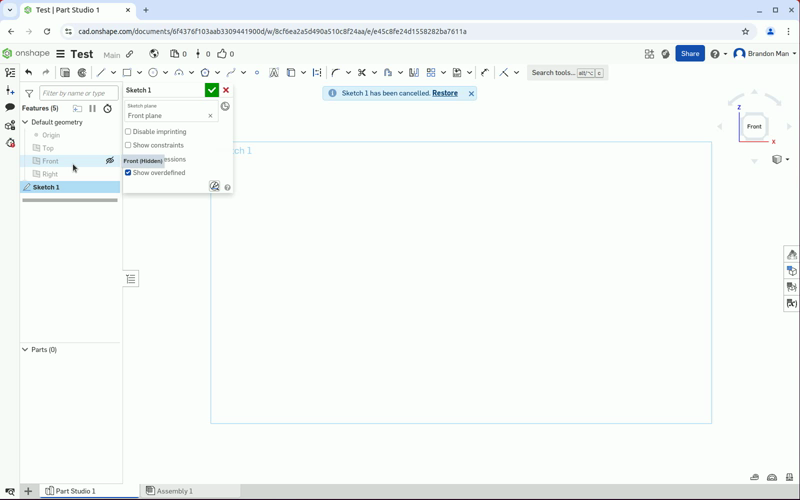
mouse_move(73, 352)
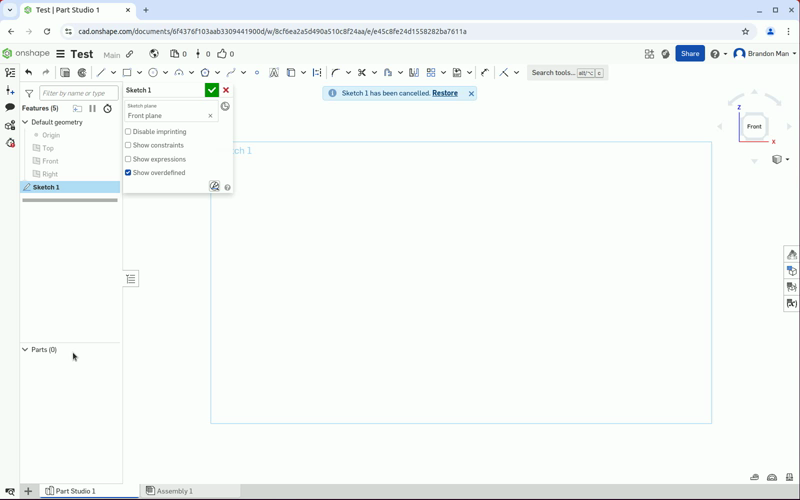
key(y)
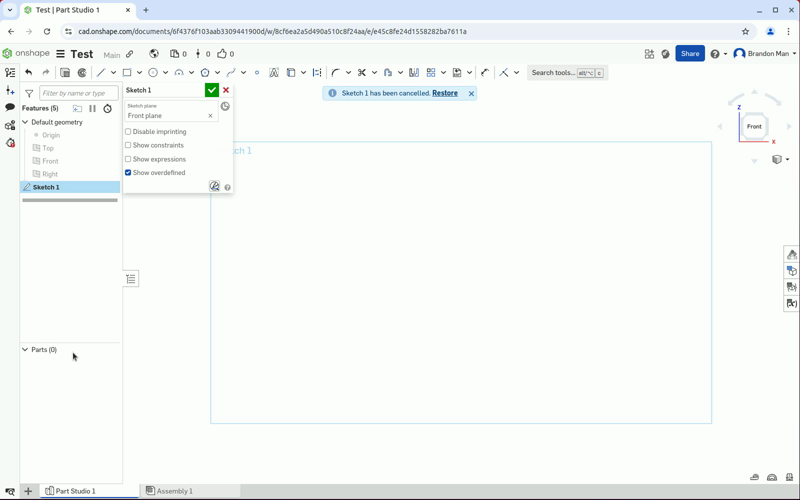
key(l)
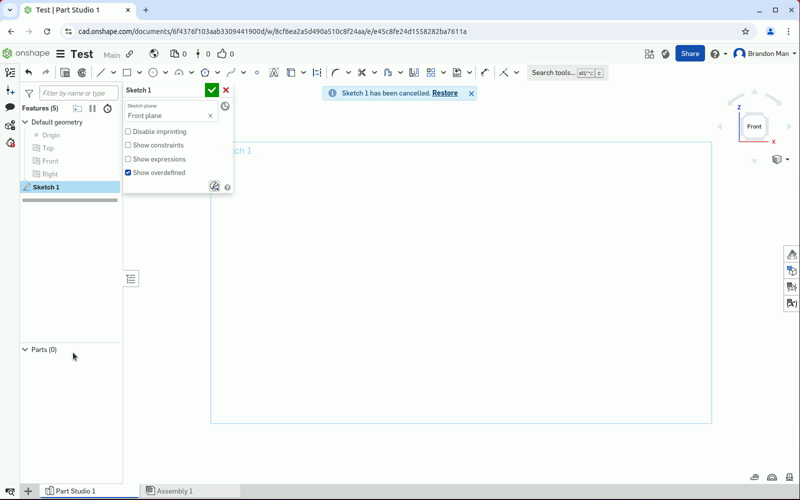
key_down(shift)
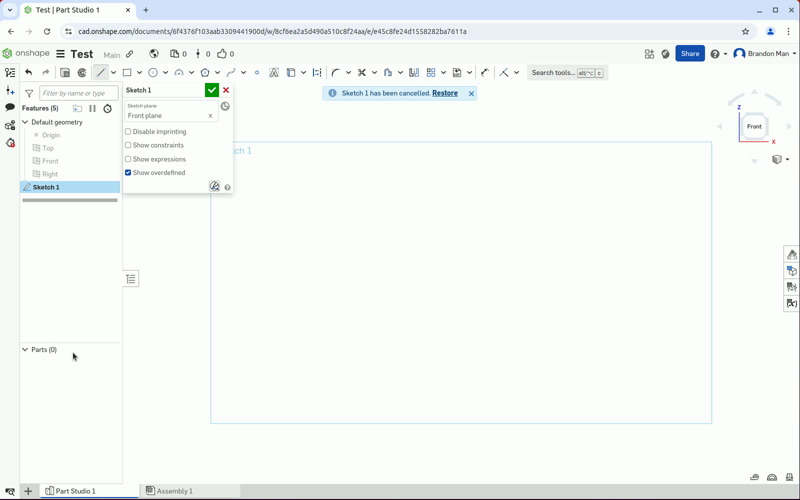
mouse_move(348, 347)
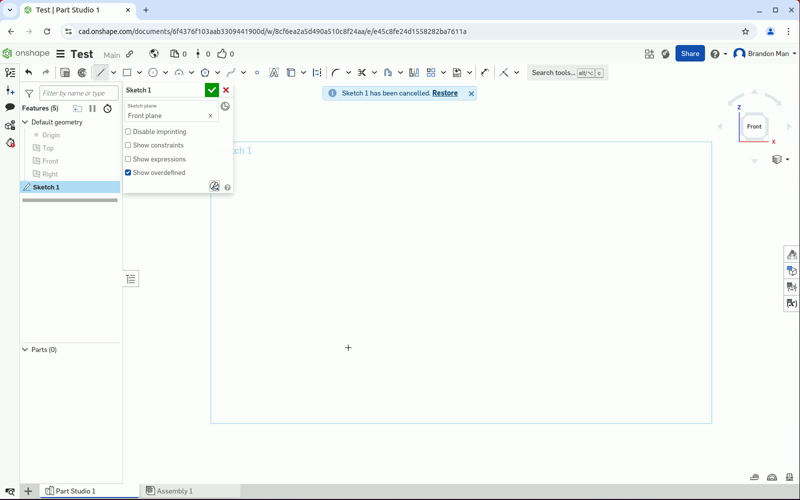
click(348, 347)
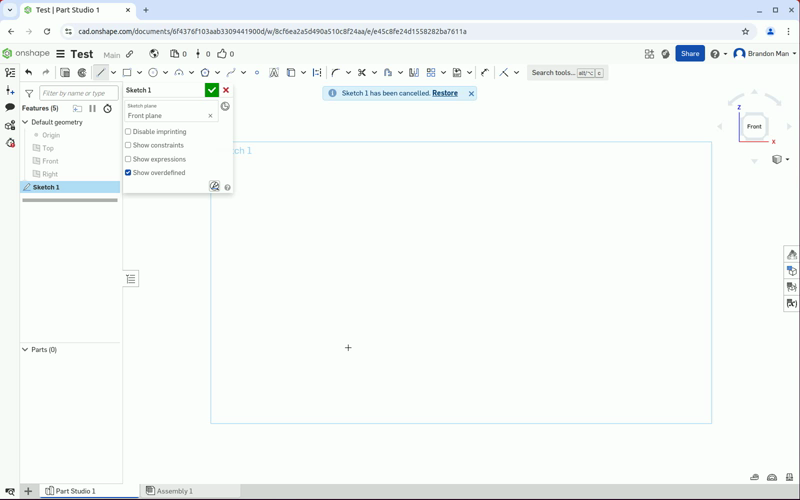
key_up(shift)
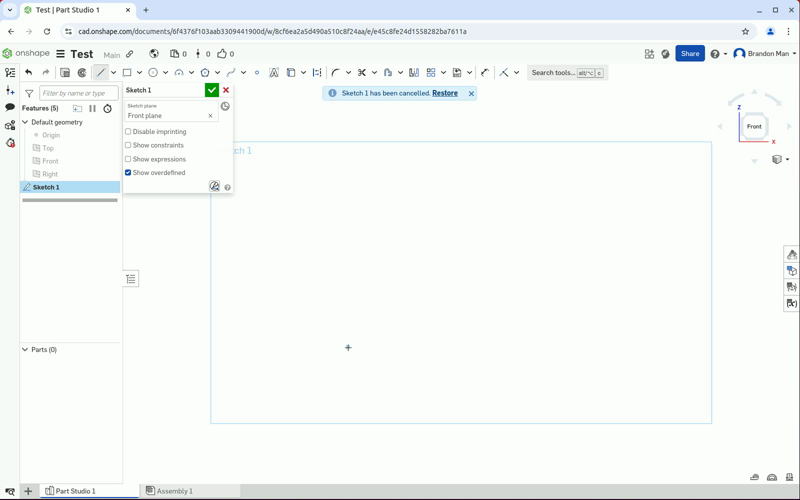
key_down(shift)
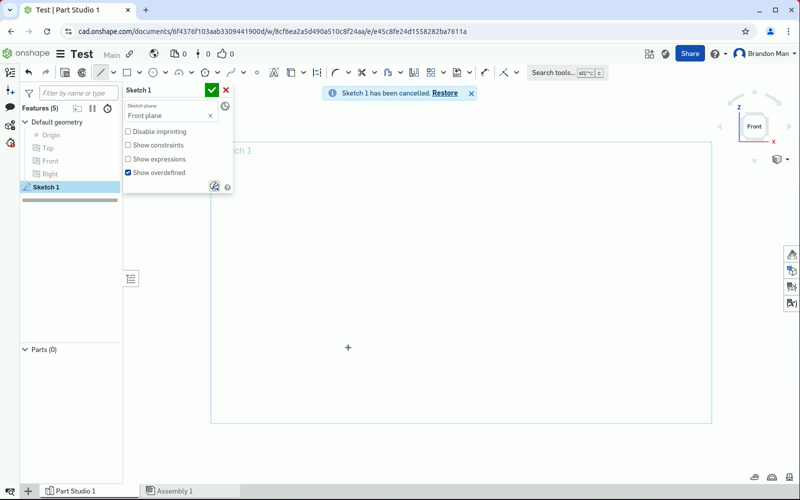
mouse_move(378, 347)
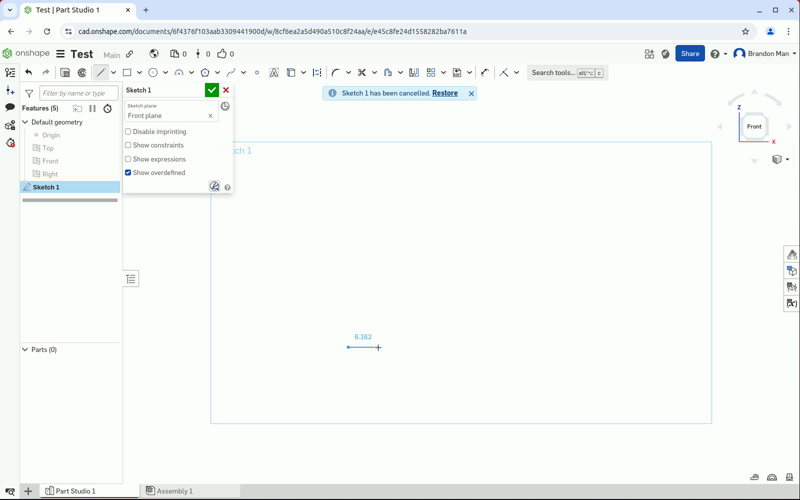
mouse_move(389, 347)
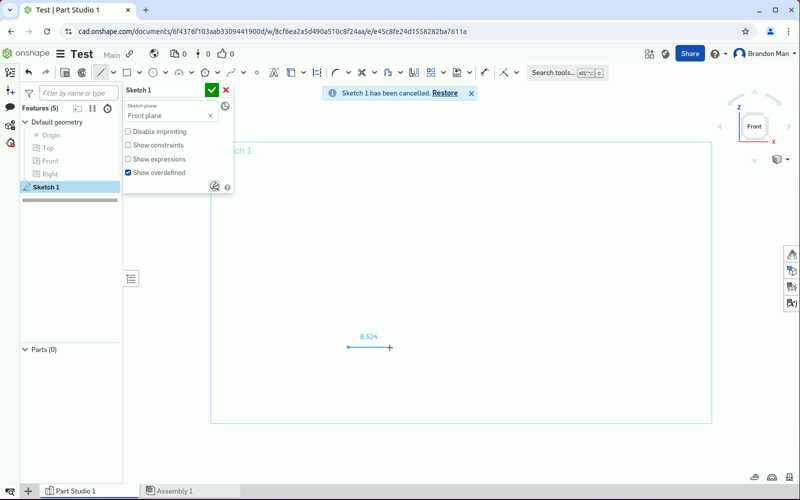
click(389, 347)
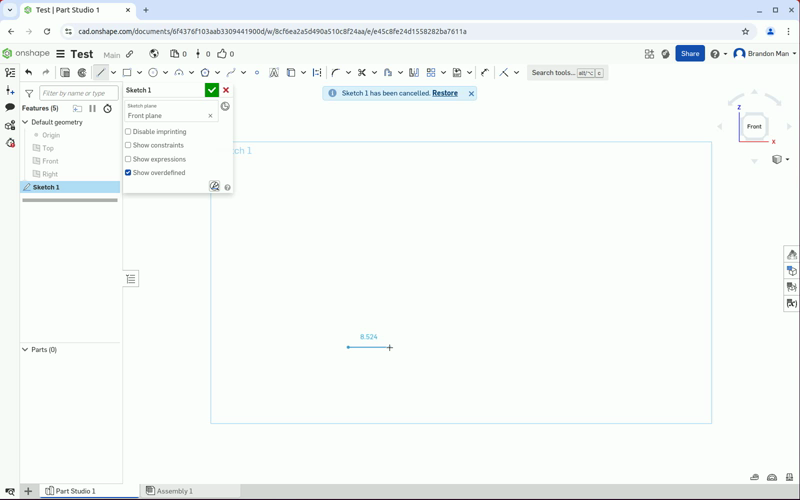
key_up(shift)
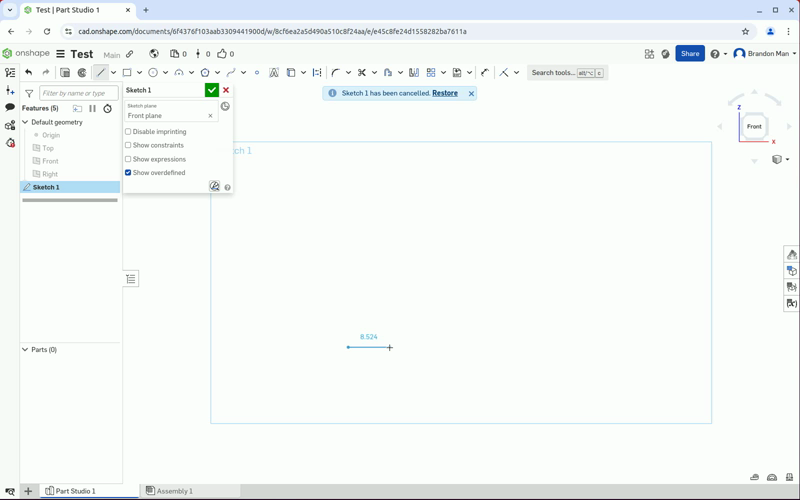
key_down(shift)
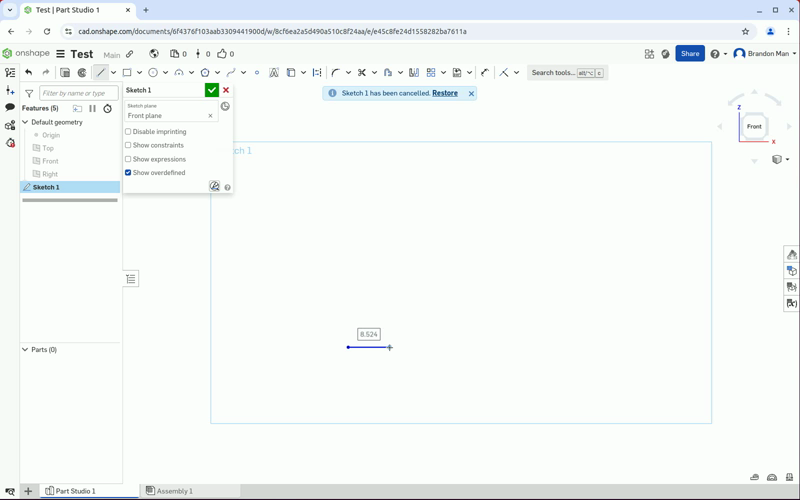
mouse_move(419, 347)
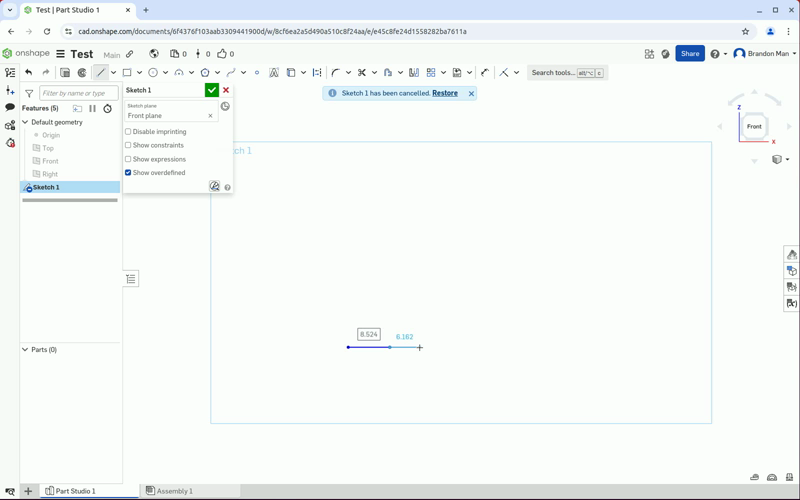
mouse_move(389, 310)
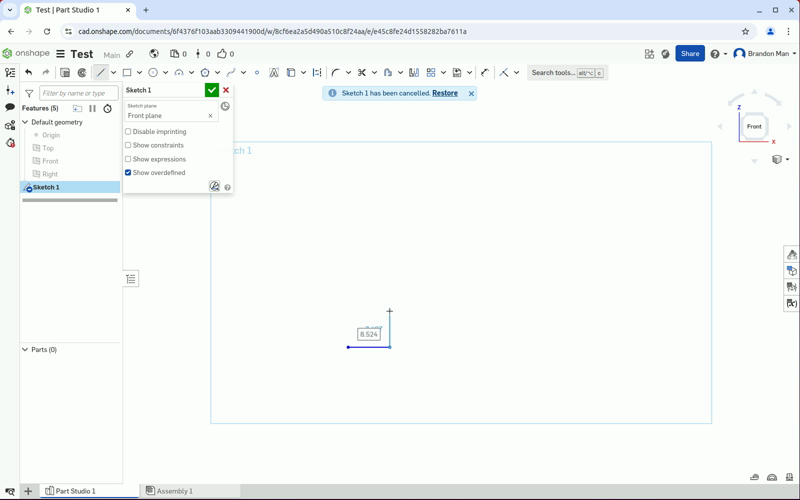
click(389, 310)
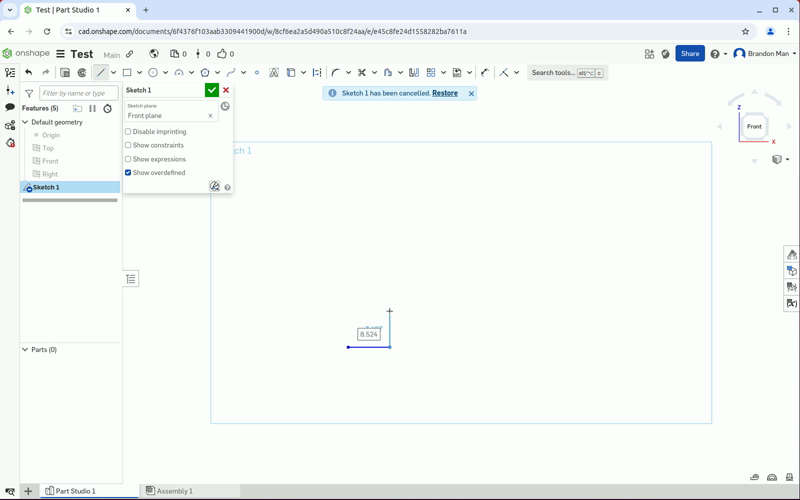
key_up(shift)
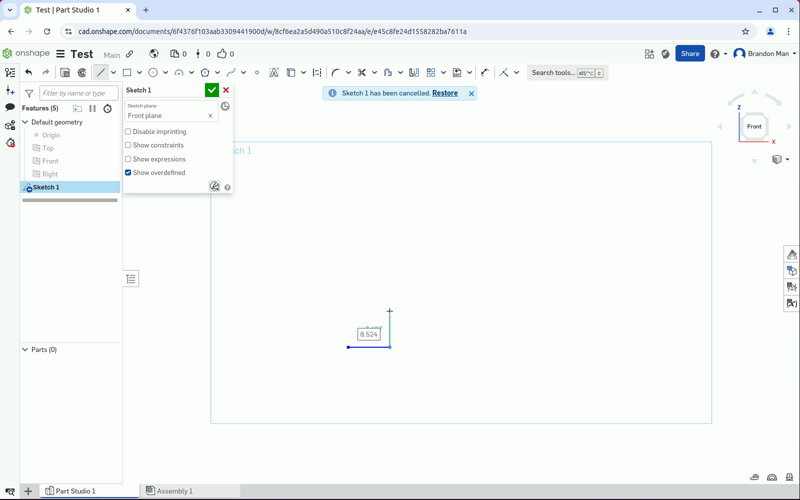
key_down(shift)
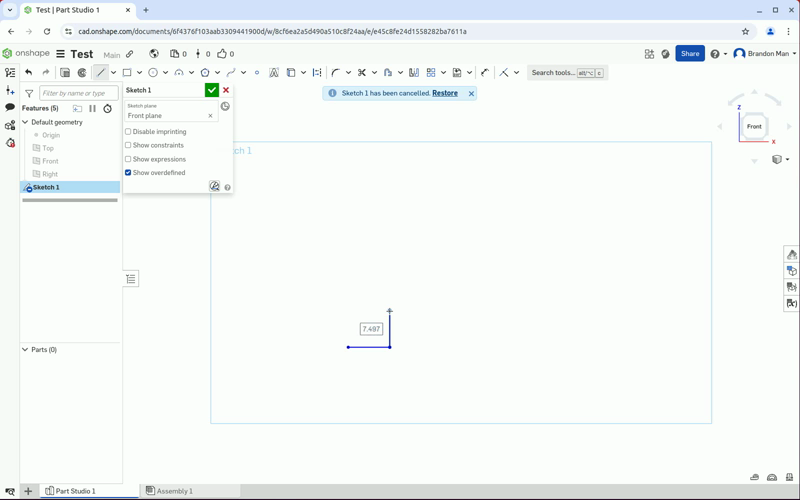
mouse_move(419, 310)
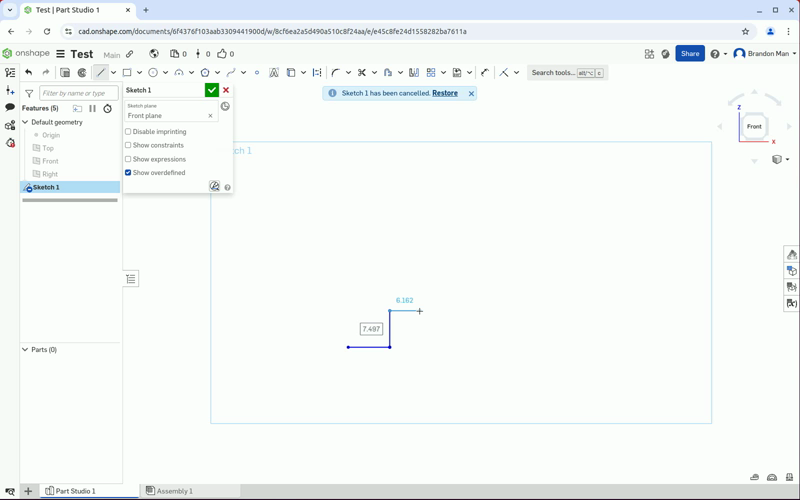
mouse_move(389, 272)
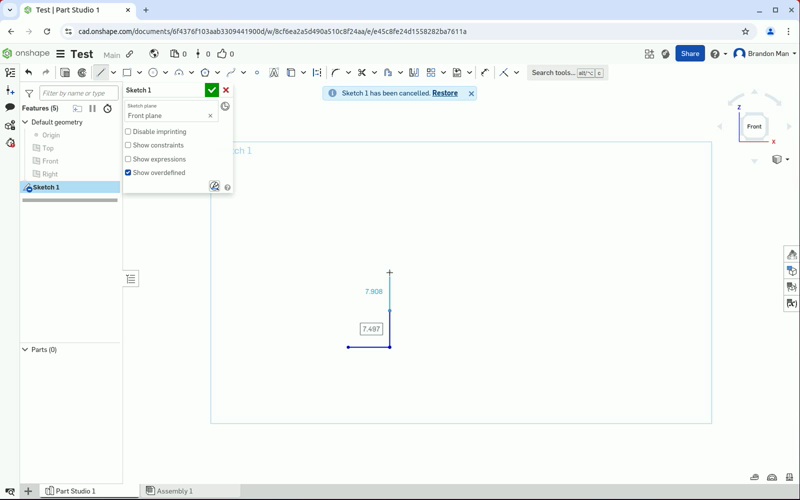
click(389, 272)
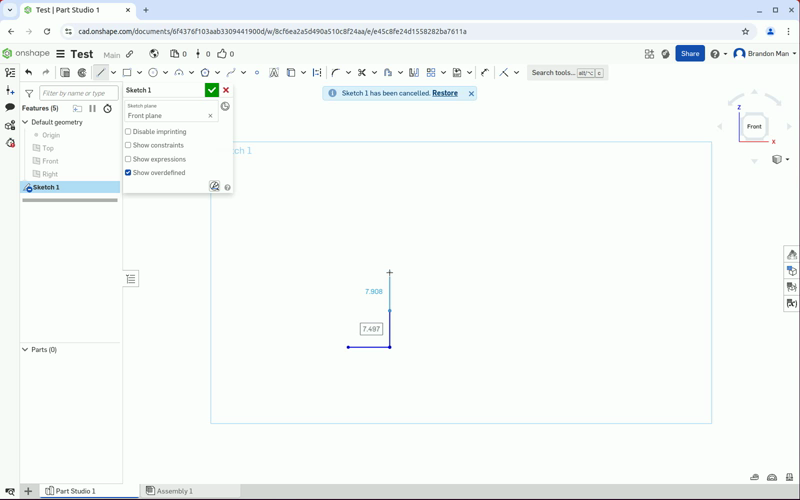
key_up(shift)
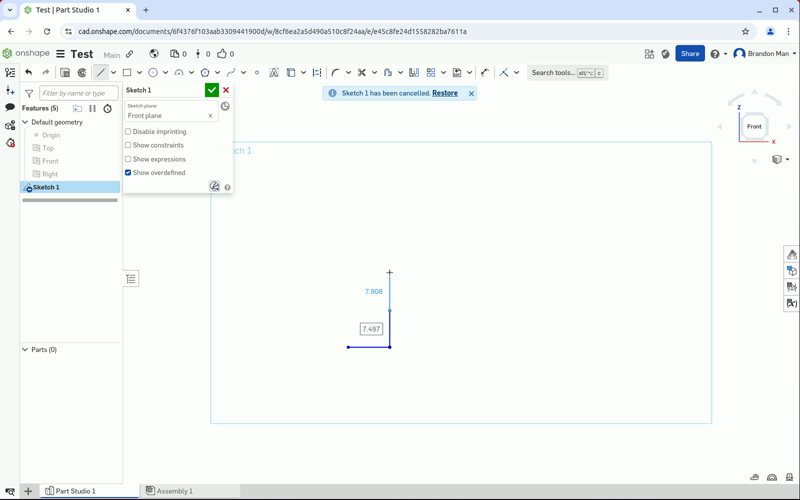
key_down(shift)
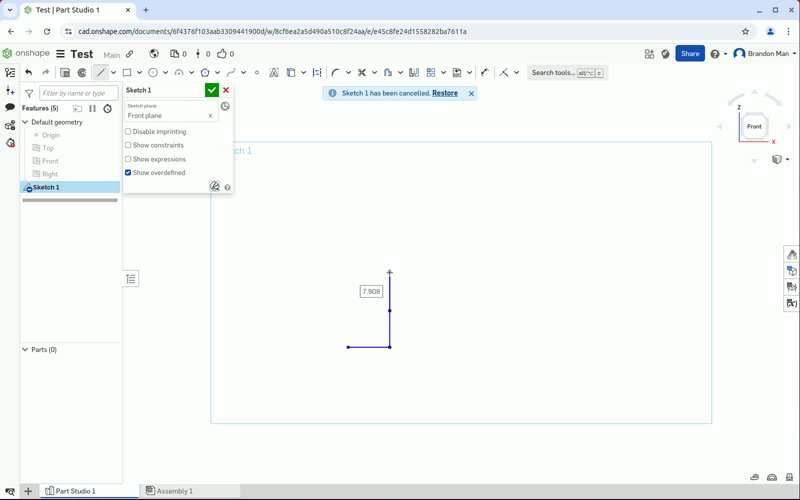
mouse_move(419, 272)
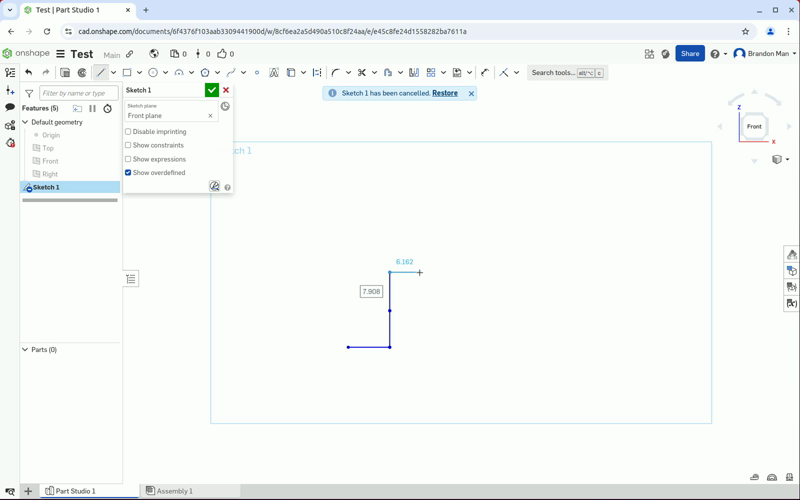
mouse_move(348, 272)
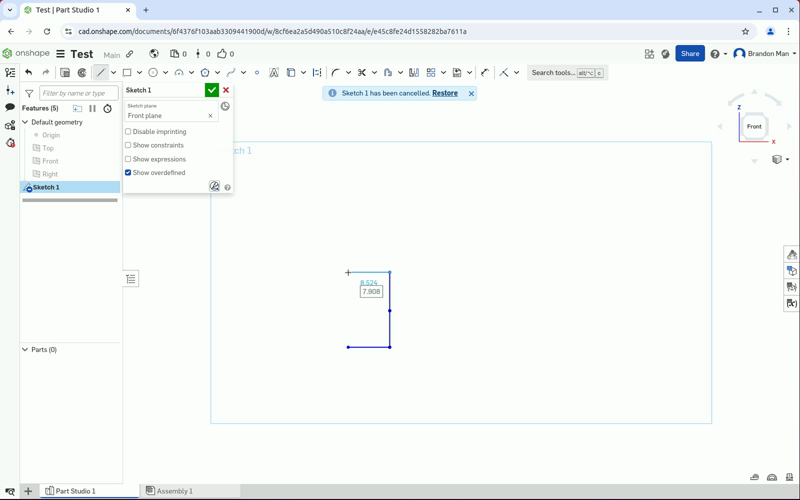
click(348, 272)
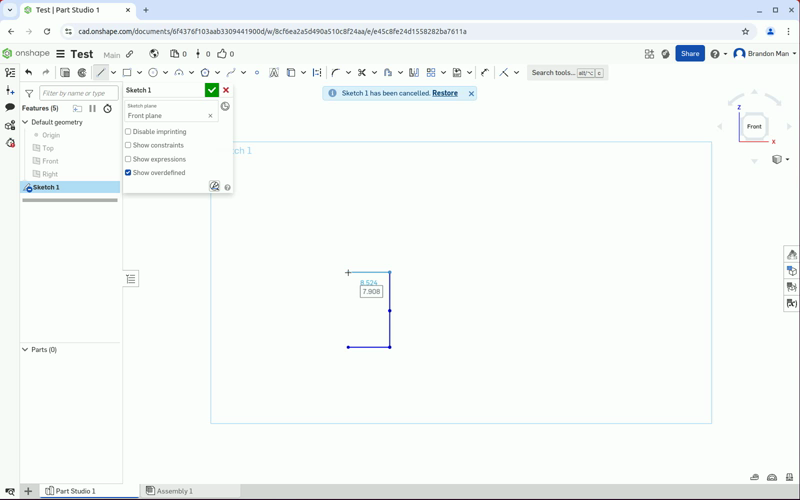
key_up(shift)
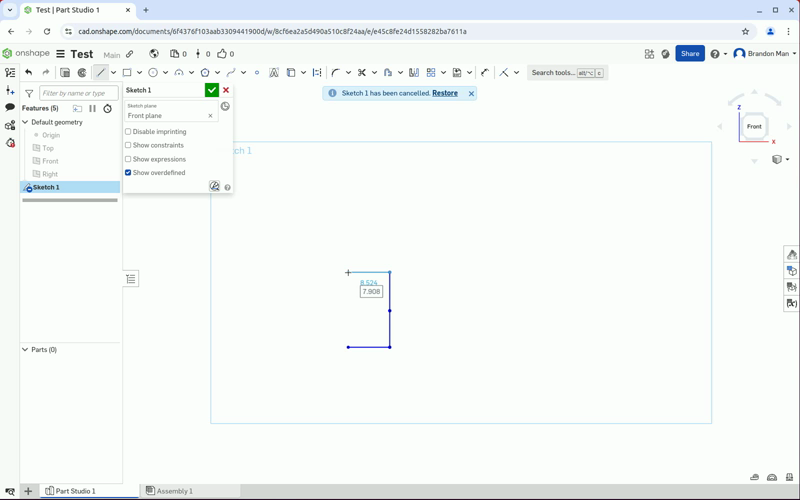
key_down(shift)
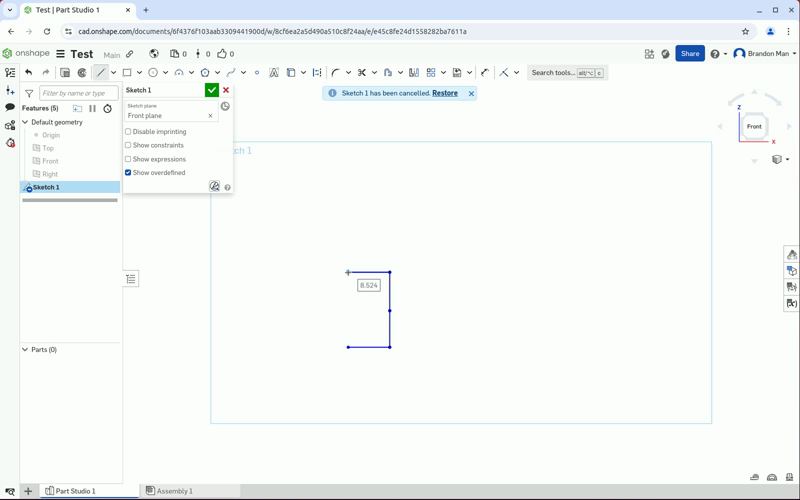
mouse_move(378, 272)
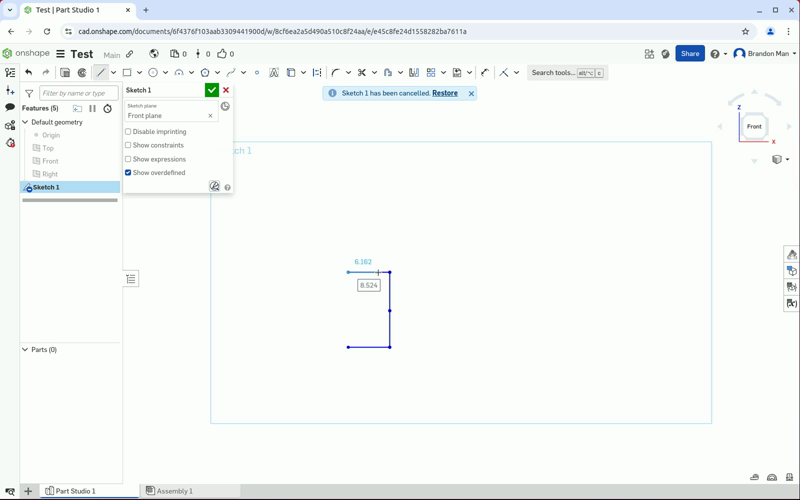
mouse_move(348, 310)
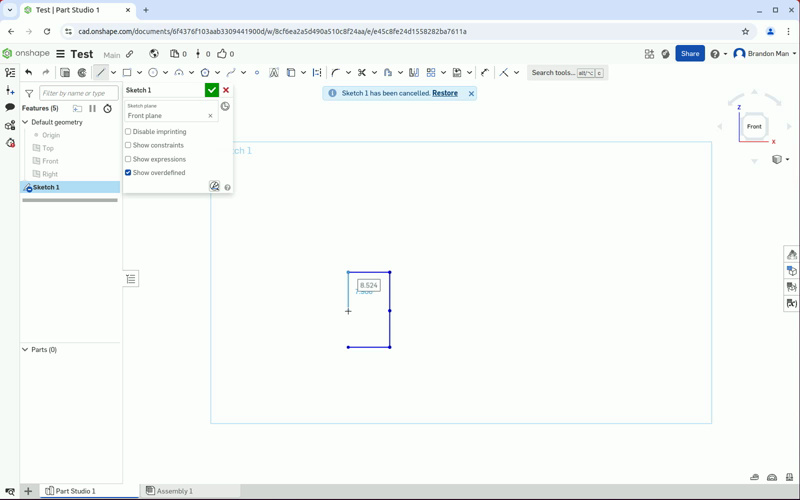
click(348, 310)
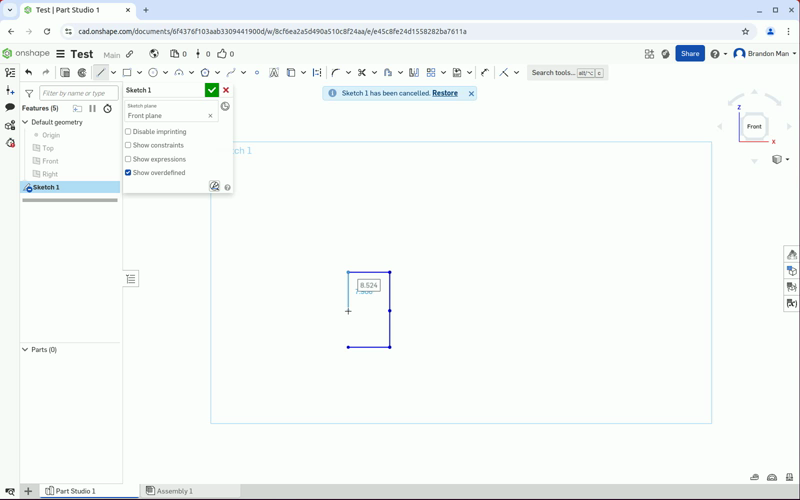
key_up(shift)
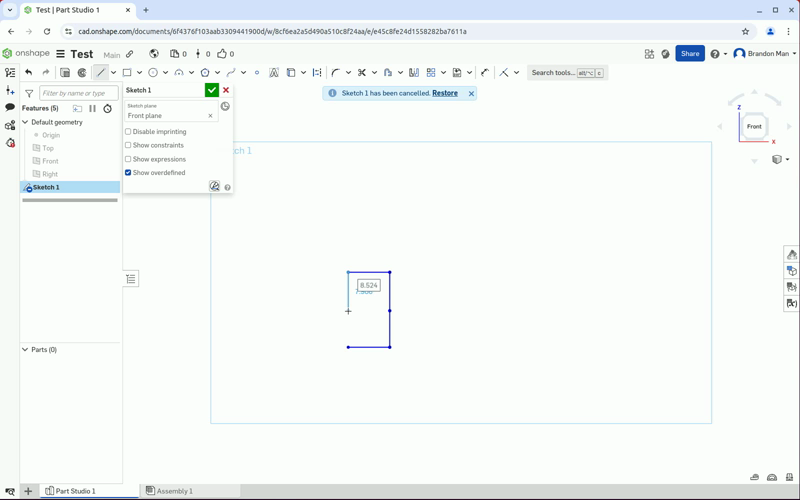
mouse_move(378, 310)
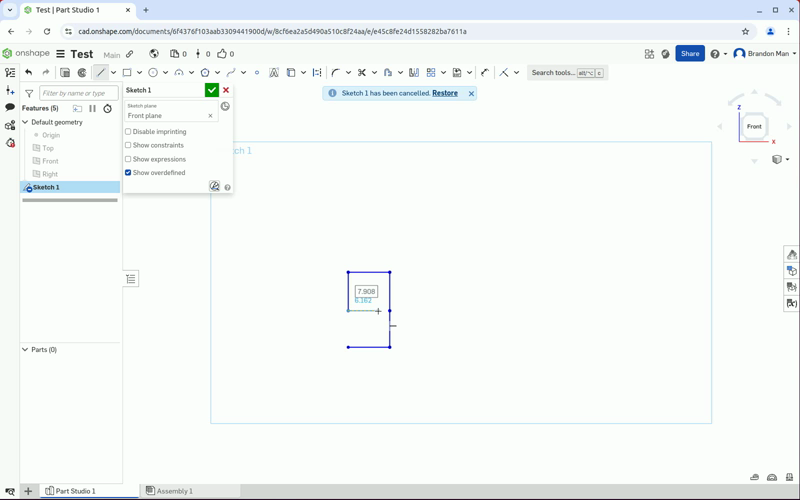
key_down(shift)
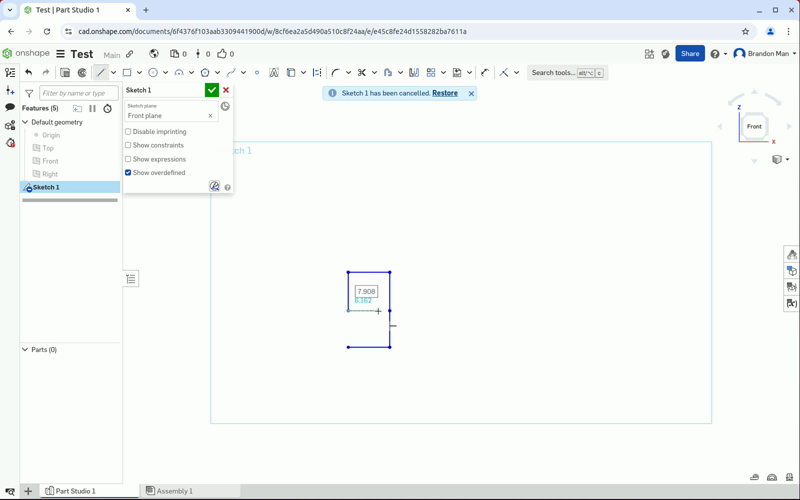
mouse_move(348, 347)
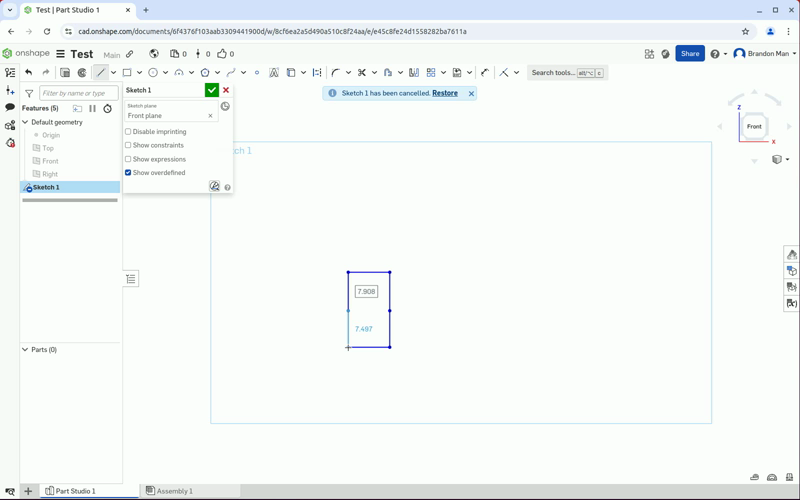
key_up(shift)
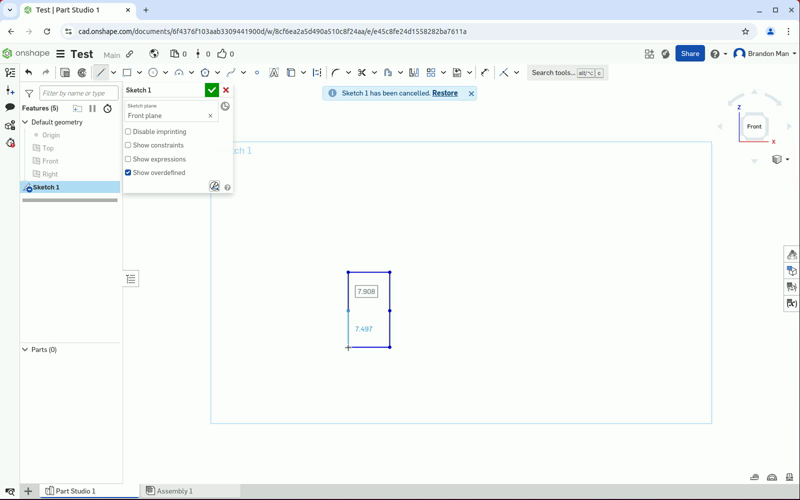
click(348, 347)
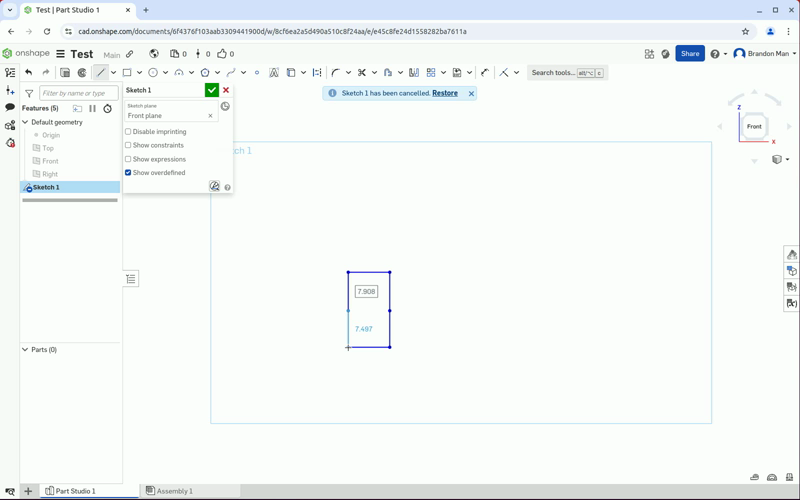
key(esc)
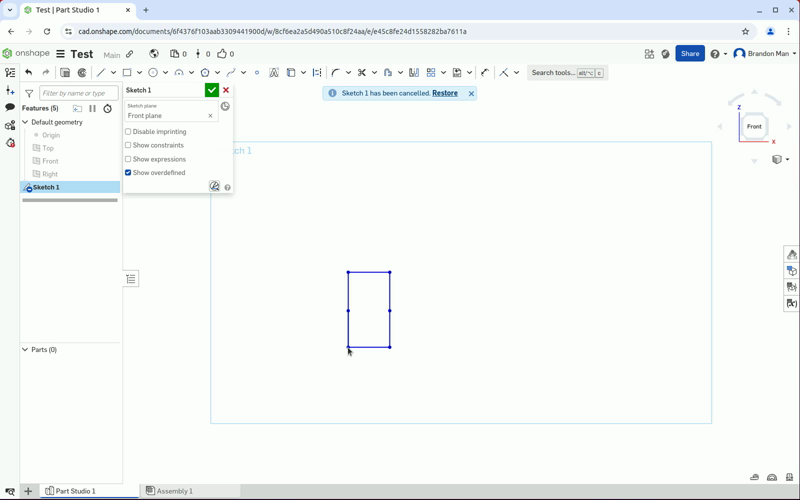
mouse_move(375, 290)
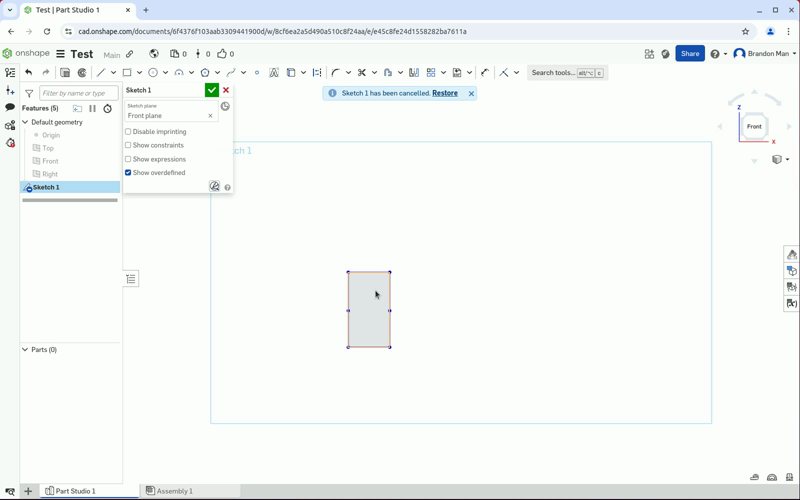
click(375, 290)
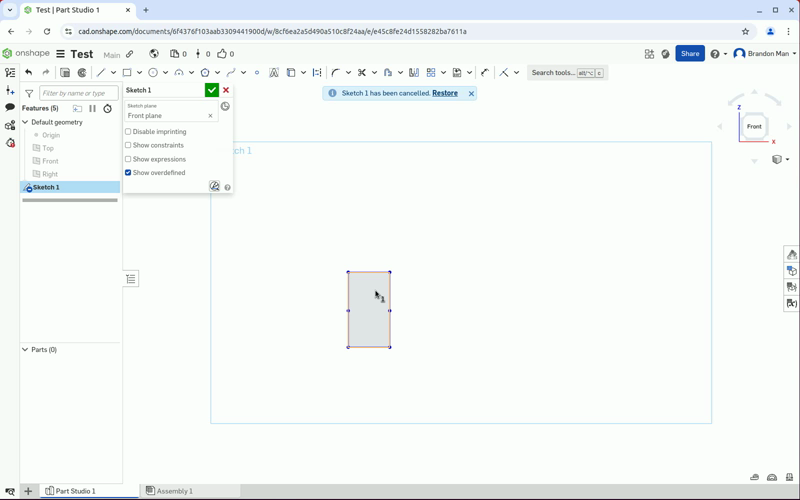
mouse_move(73, 352)
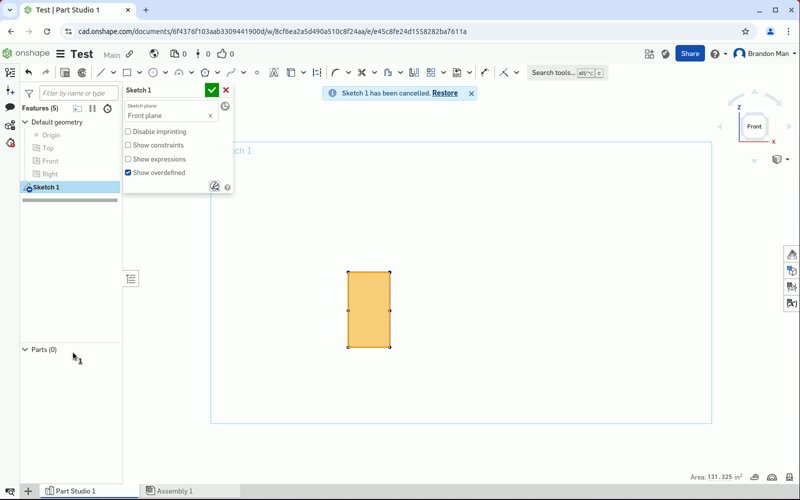
key(shift+y)
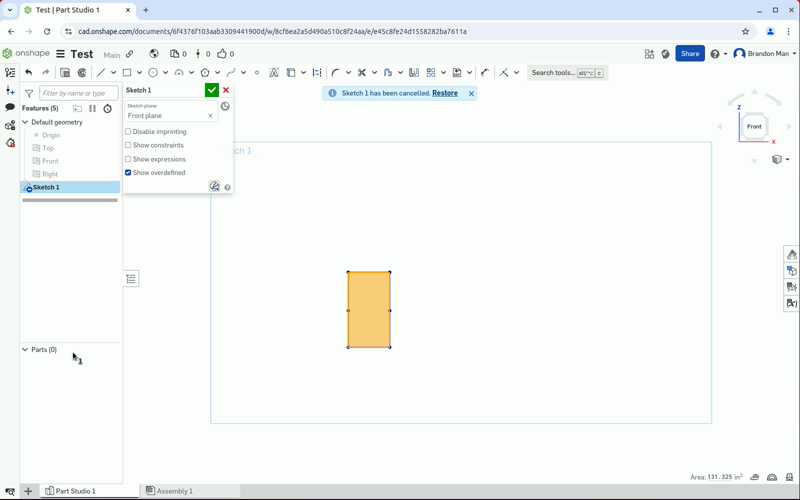
key(shift+e)
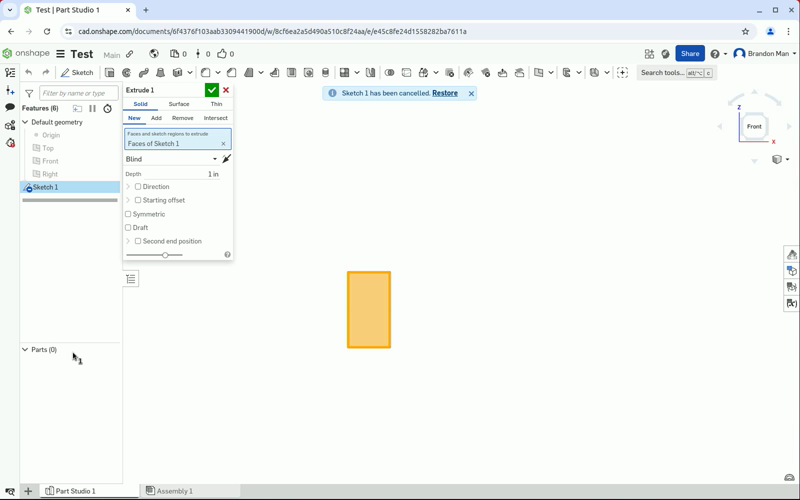
mouse_move(143, 106)
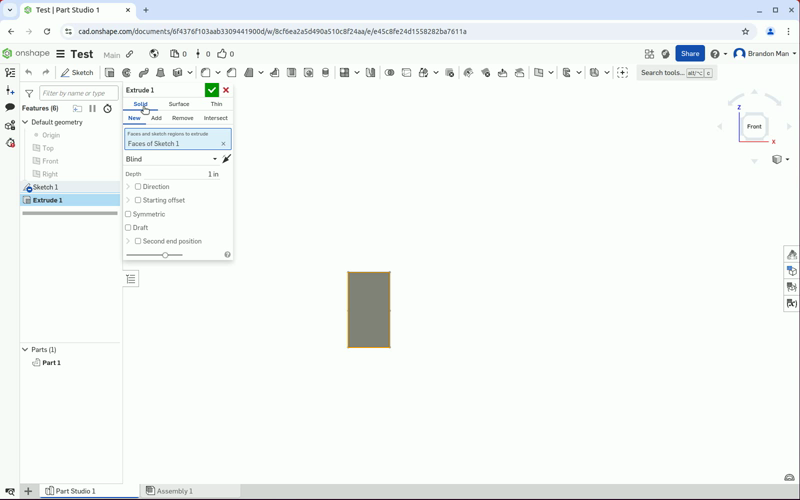
click(143, 106)
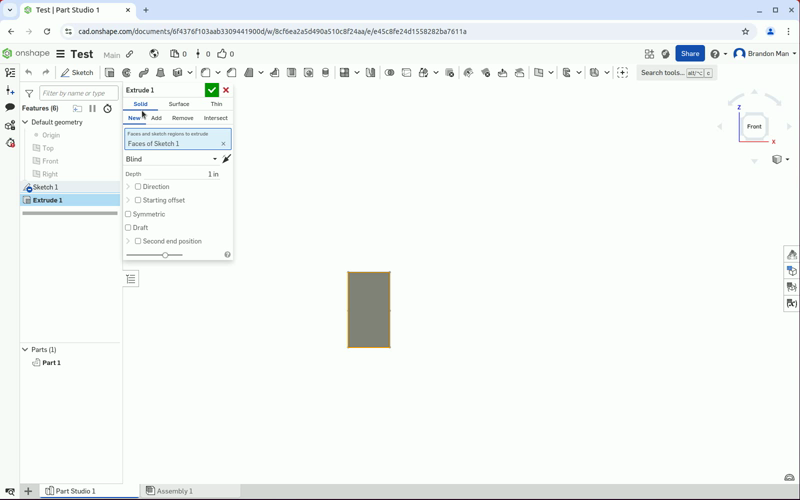
mouse_move(137, 120)
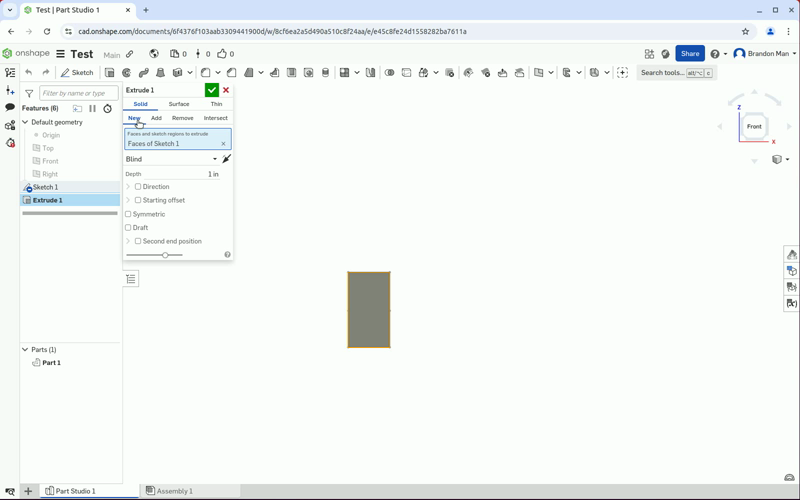
click(137, 120)
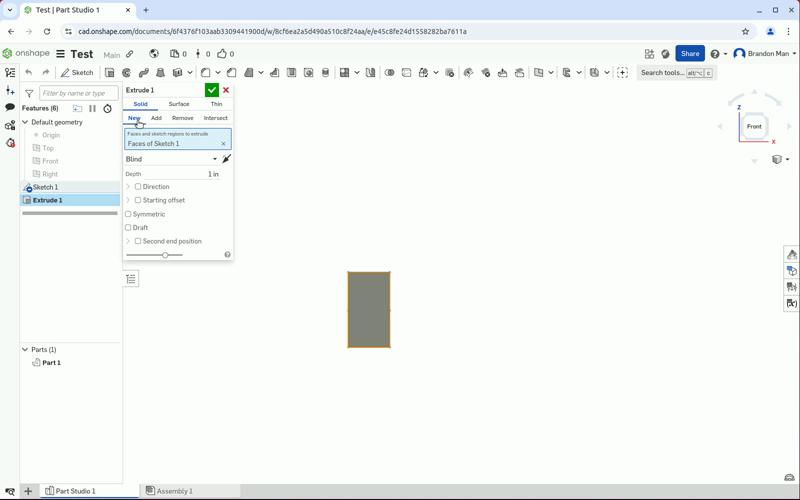
key(tab, 4)
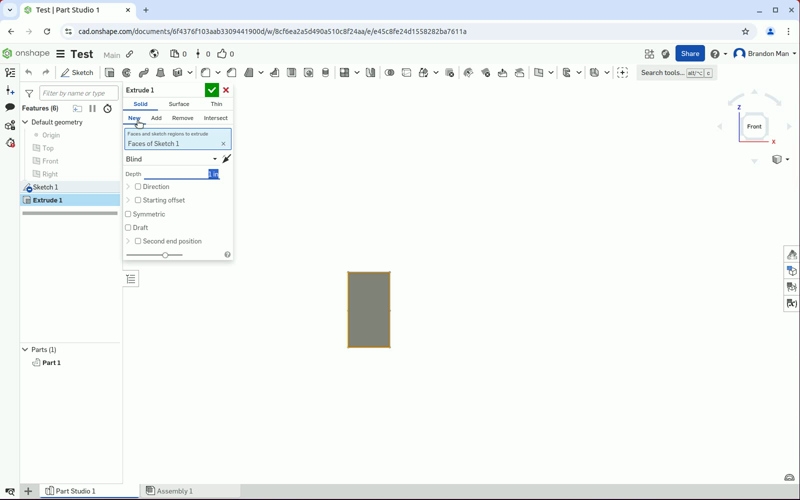
text(10.11)
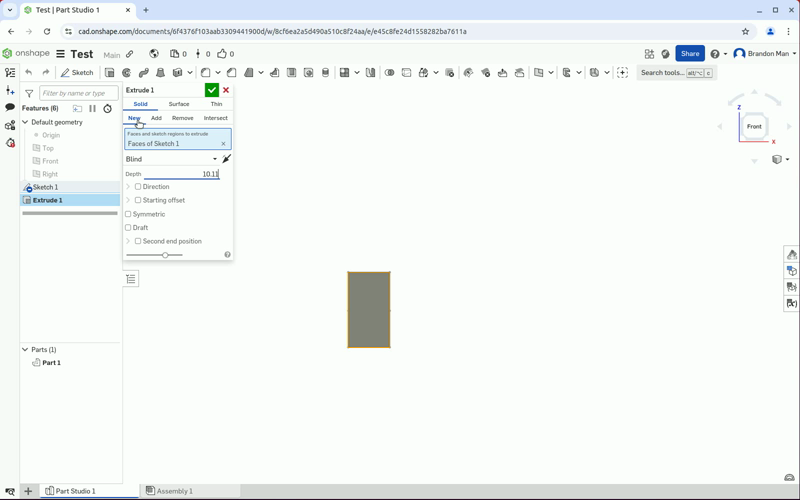
key(enter)
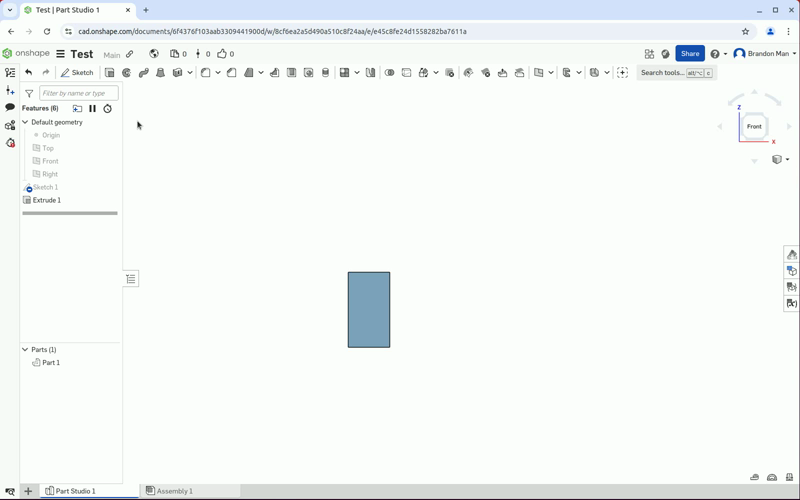
key(shift+h)
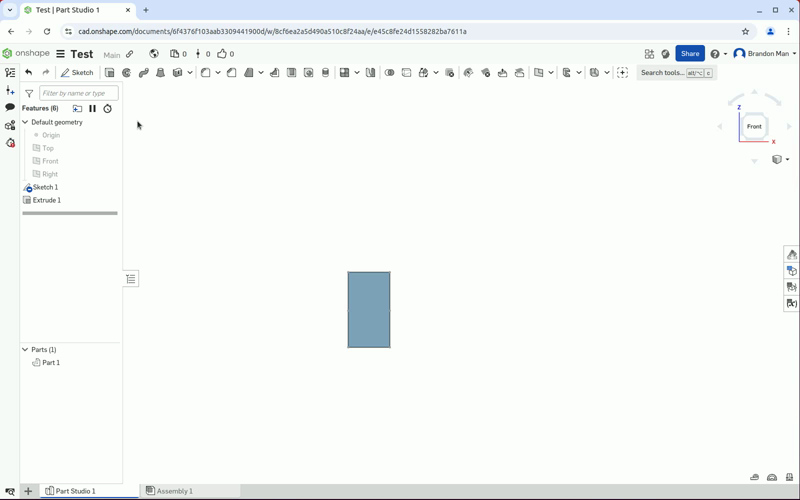
key(shift+h)
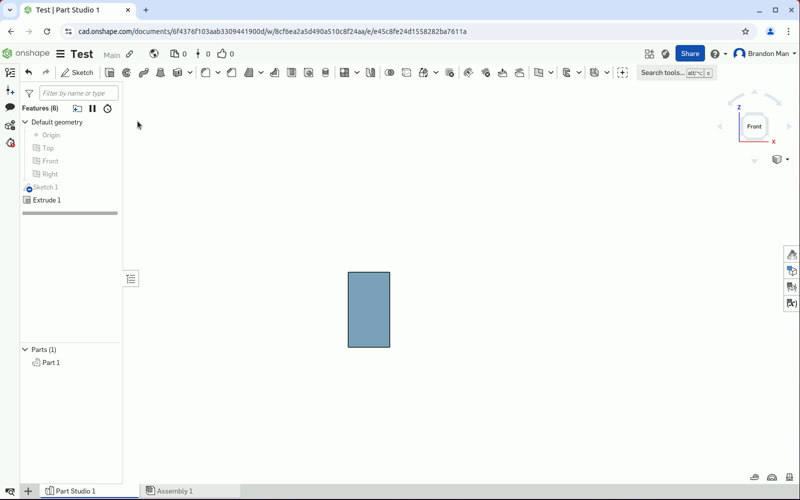
mouse_move(73, 189)
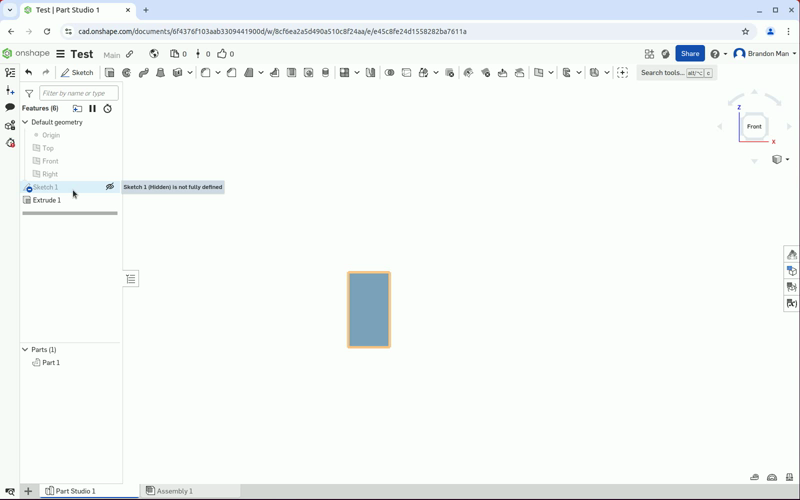
click(73, 189)
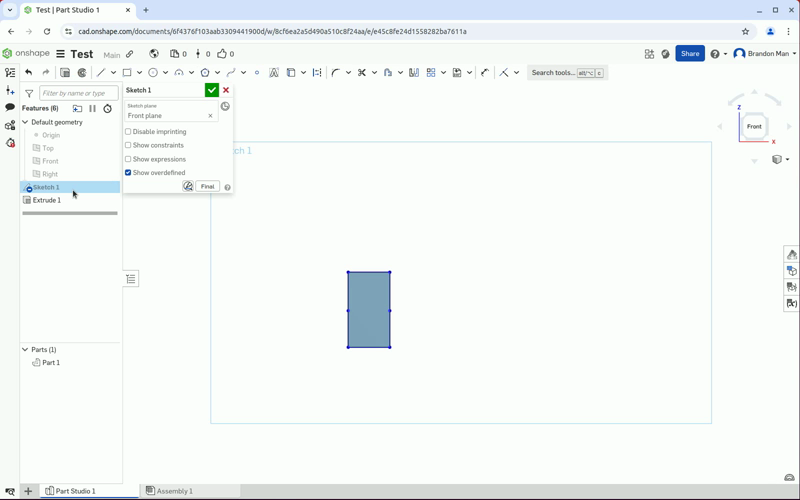
mouse_move(229, 92)
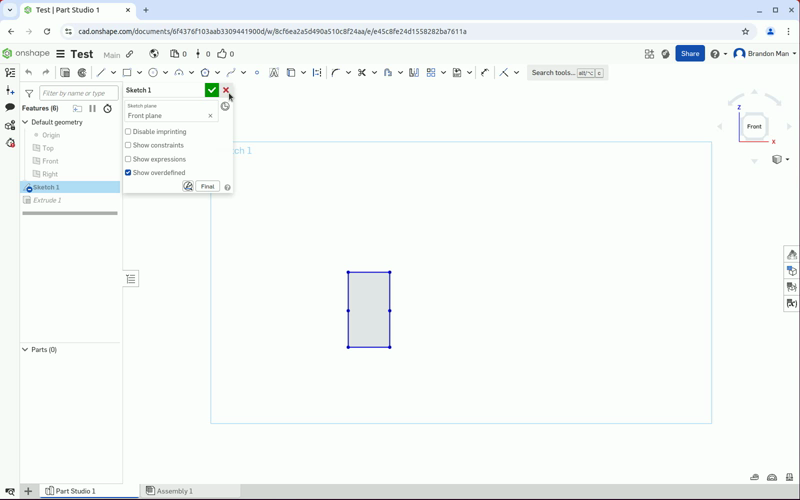
click(229, 92)
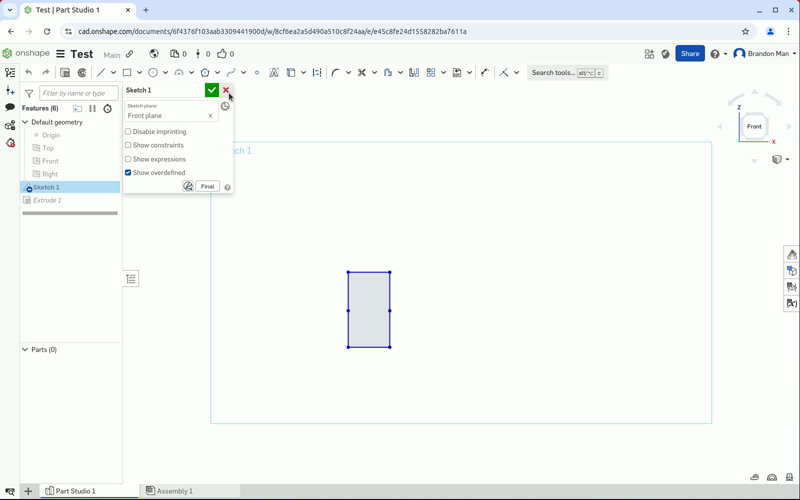
key(shift+s)
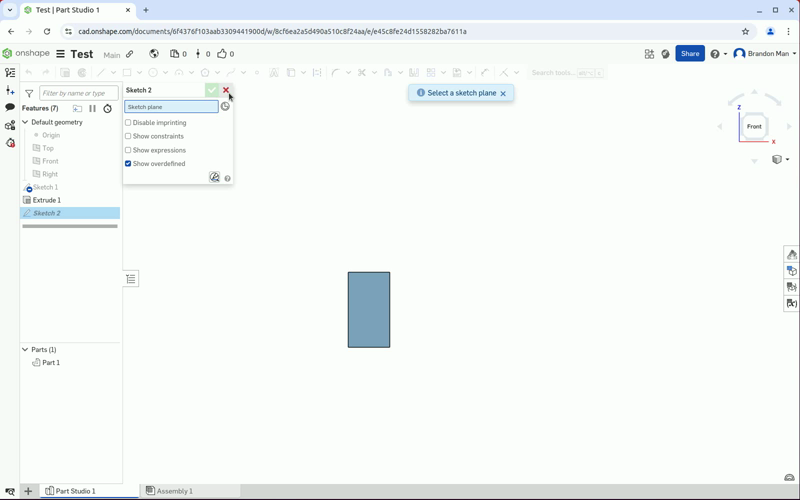
mouse_move(73, 163)
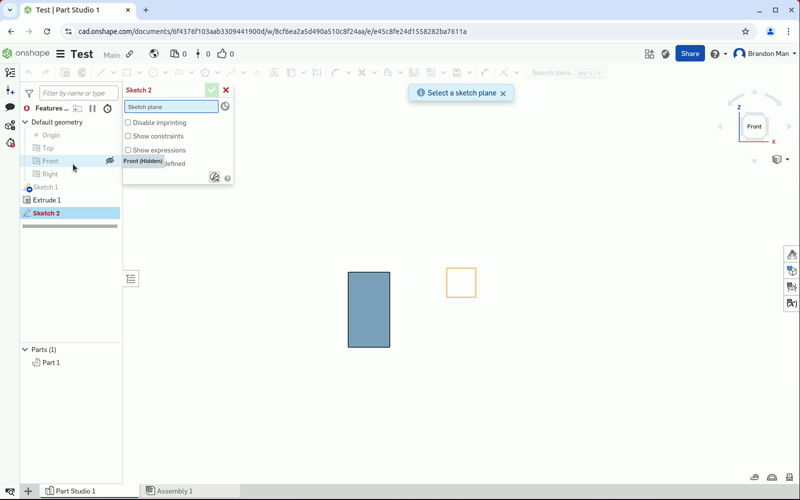
click(73, 163)
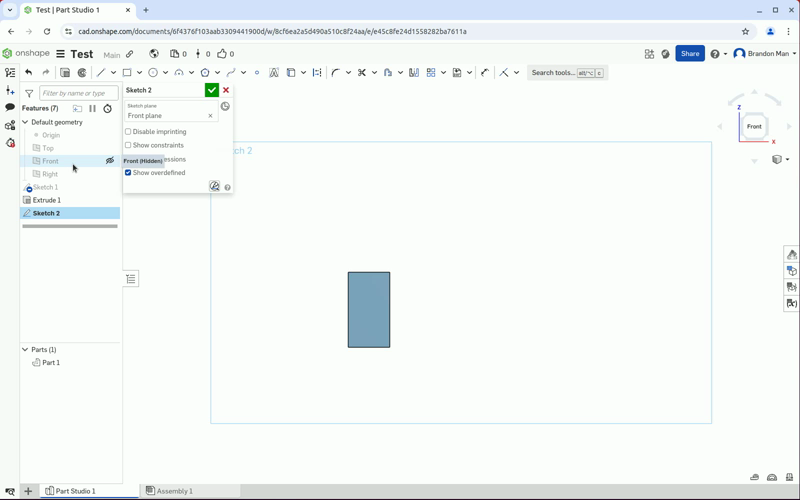
mouse_move(73, 352)
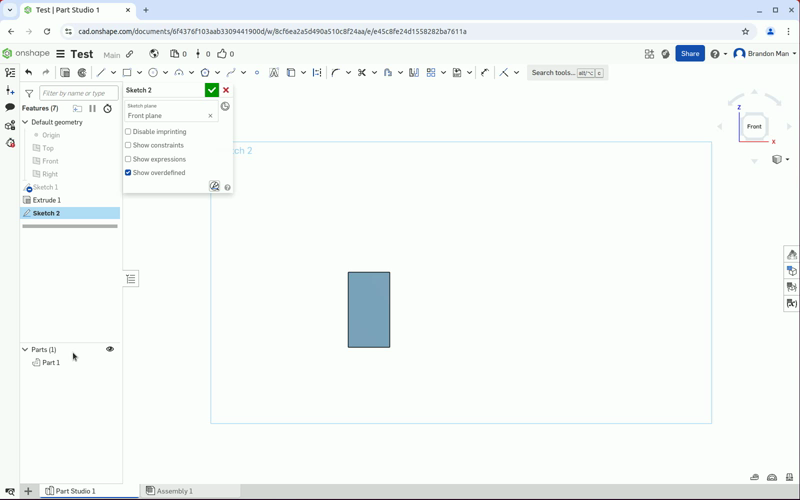
key(y)
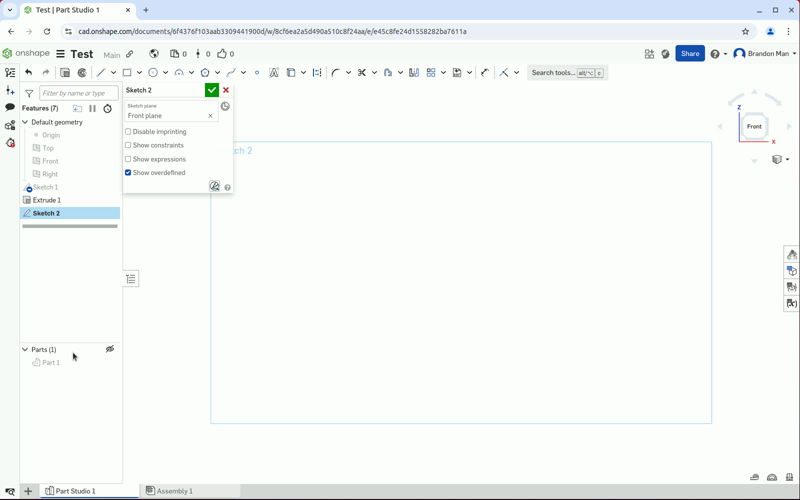
key(l)
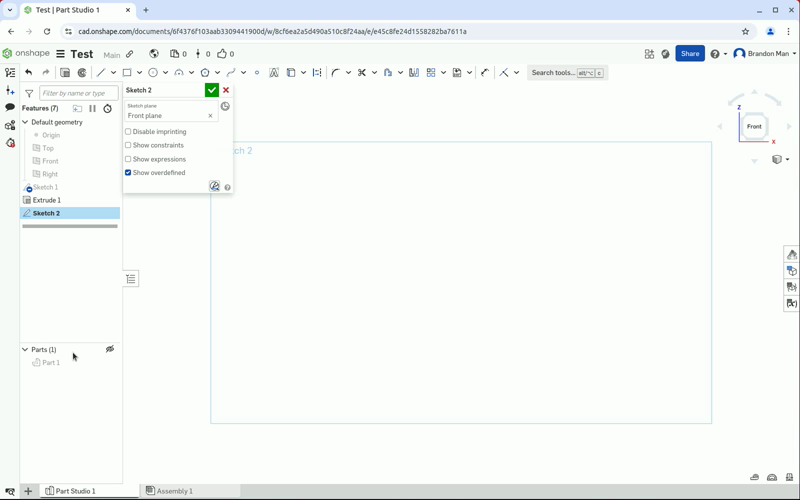
key_down(shift)
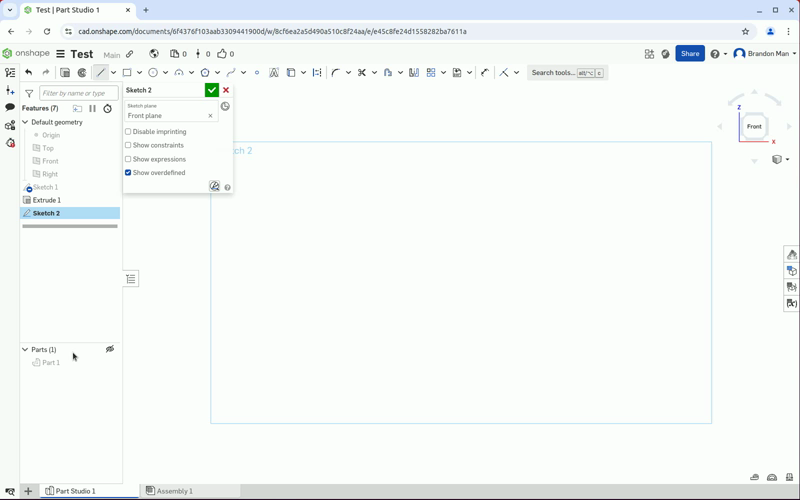
mouse_move(419, 311)
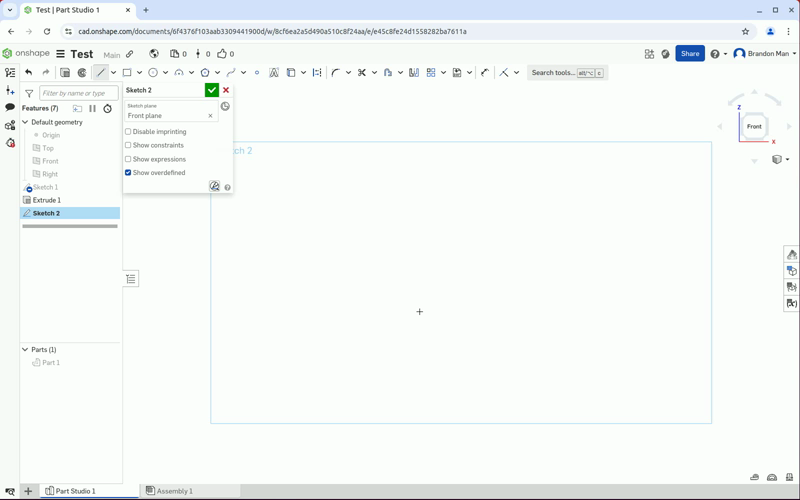
click(419, 311)
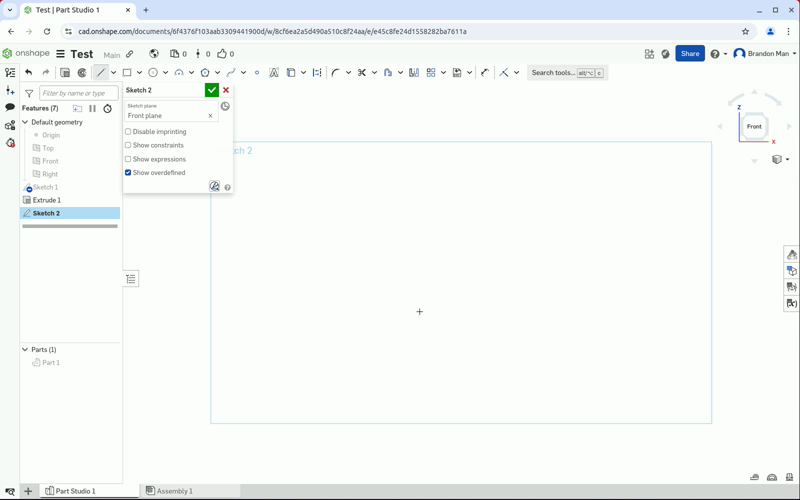
key_up(shift)
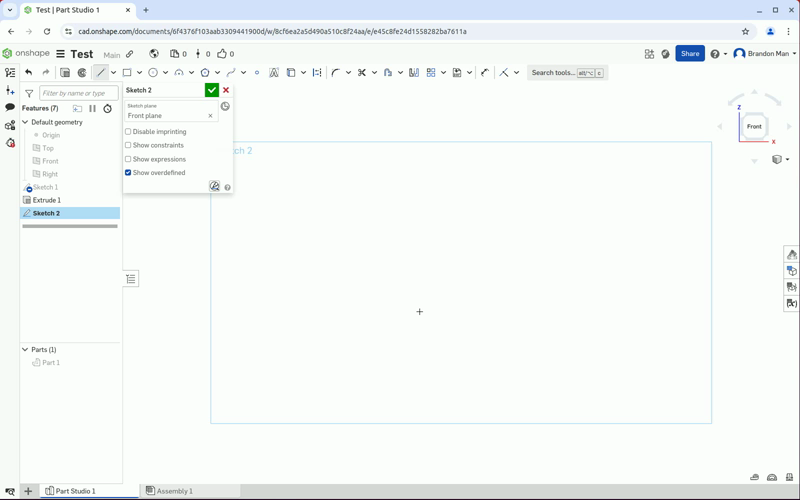
key_down(shift)
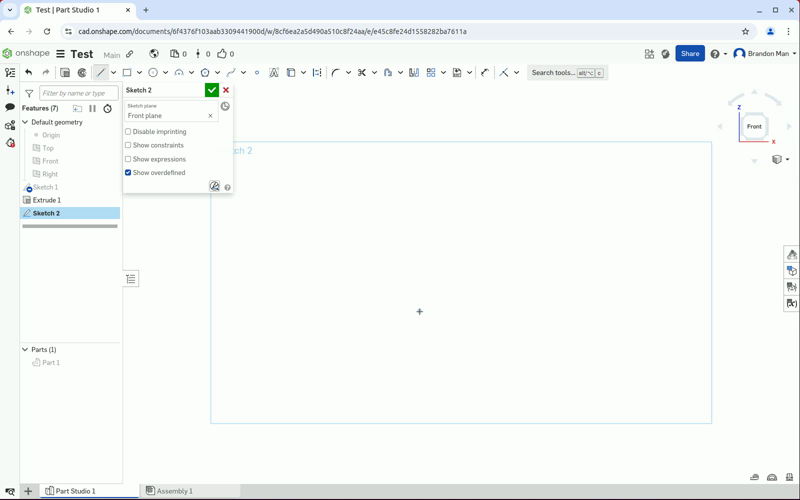
mouse_move(449, 311)
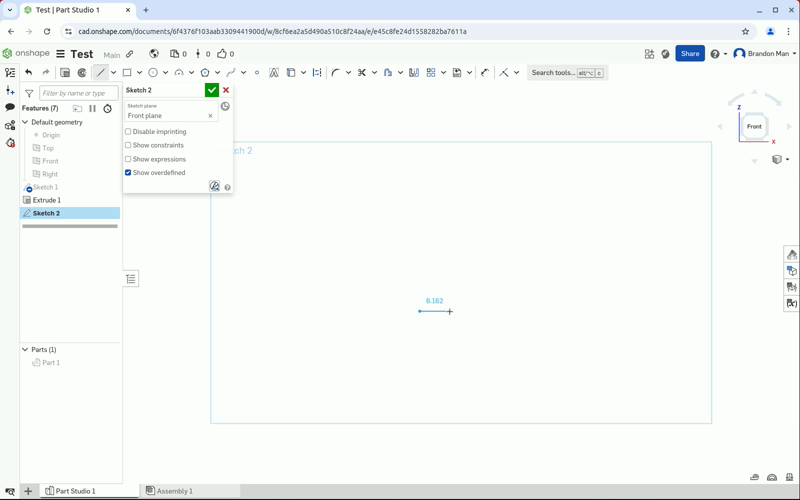
mouse_move(466, 311)
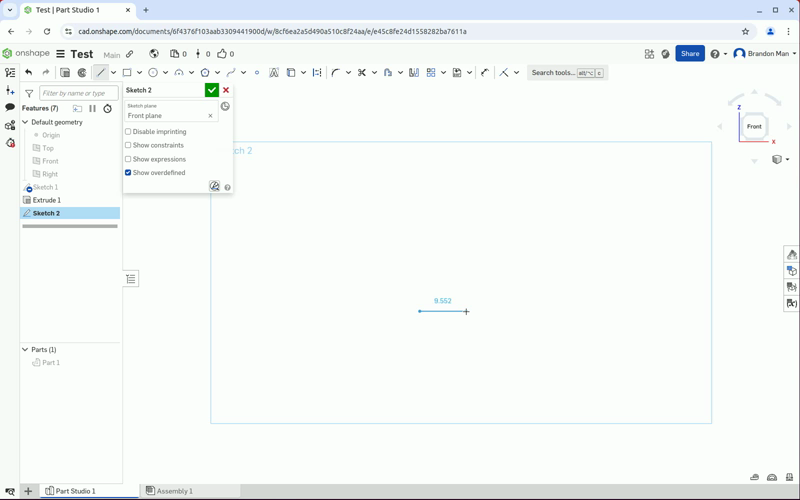
click(466, 311)
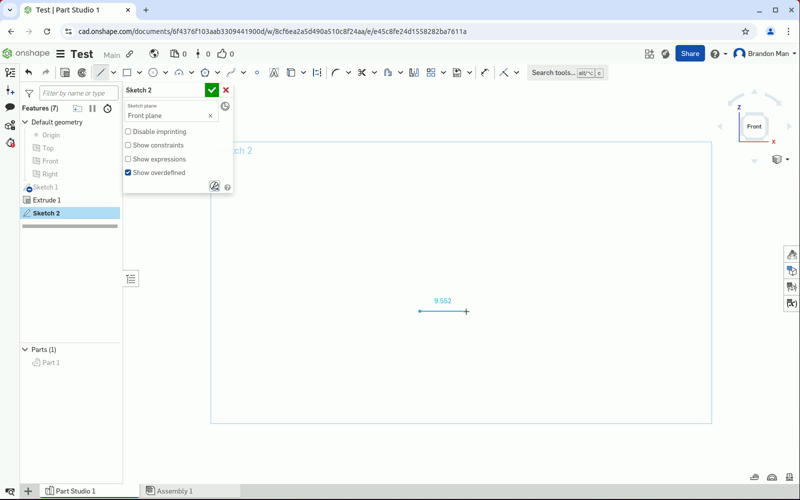
key_up(shift)
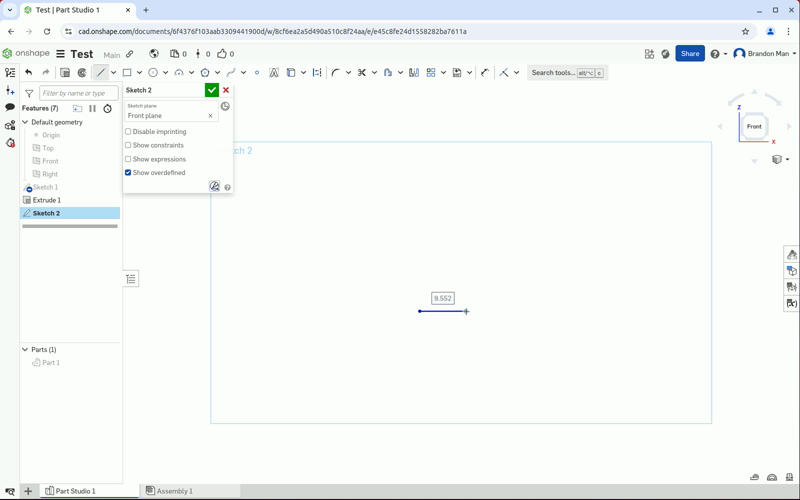
key_down(shift)
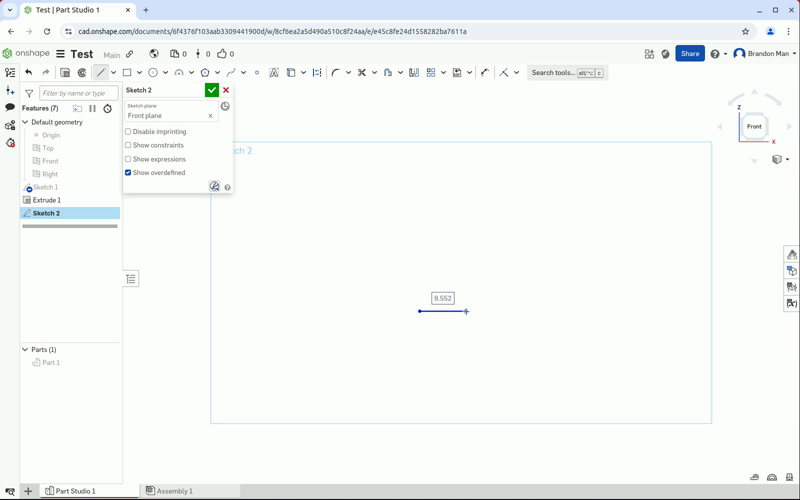
mouse_move(496, 311)
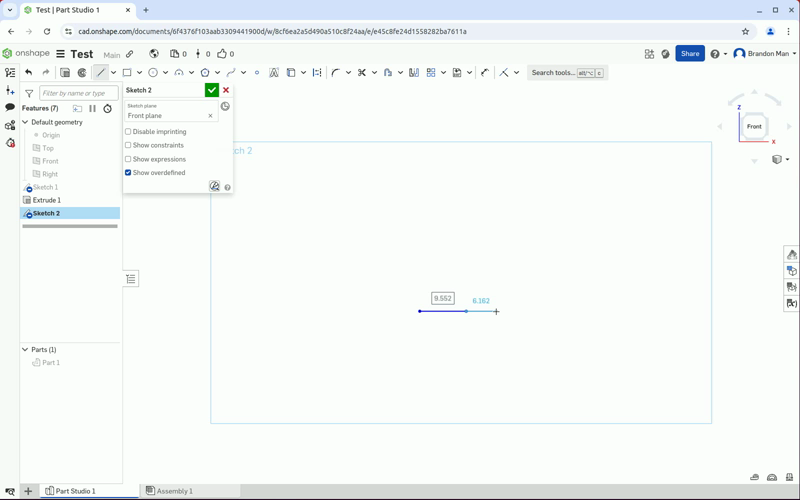
mouse_move(466, 272)
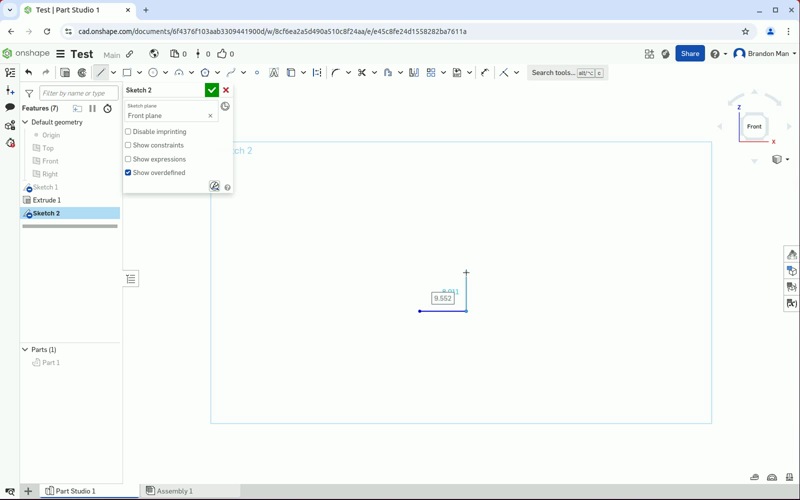
click(466, 272)
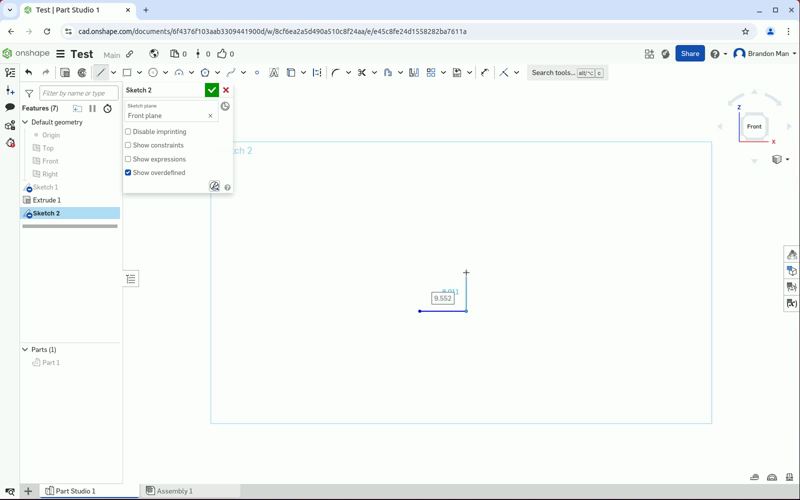
key_up(shift)
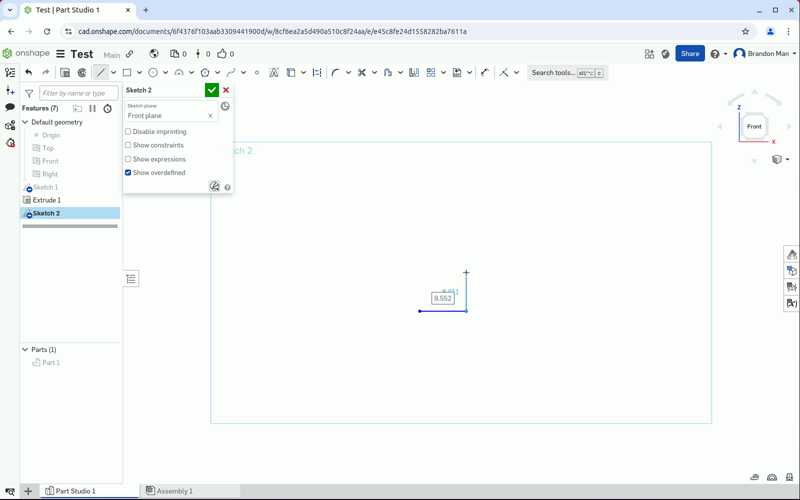
key_down(shift)
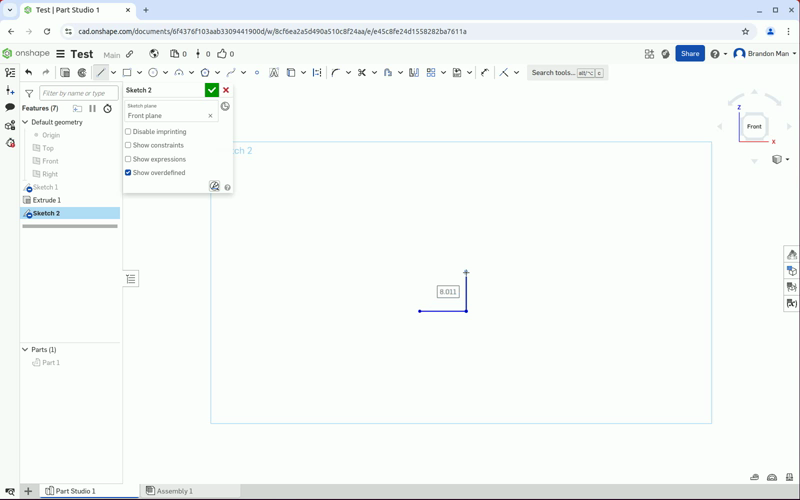
mouse_move(496, 272)
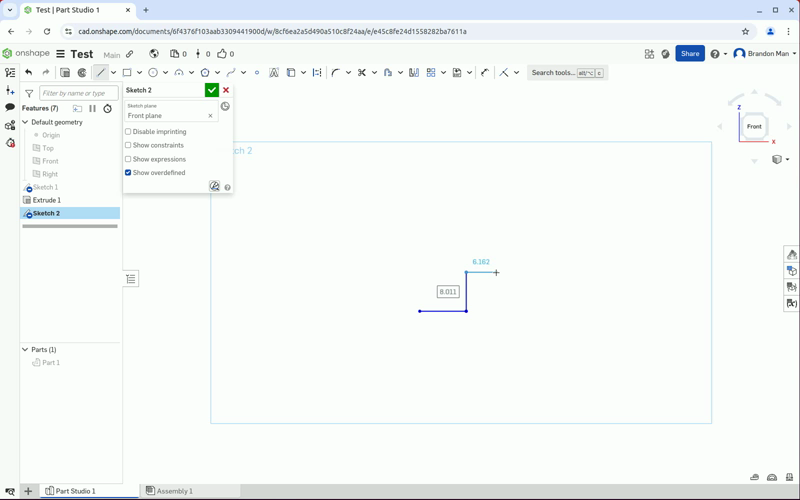
mouse_move(419, 272)
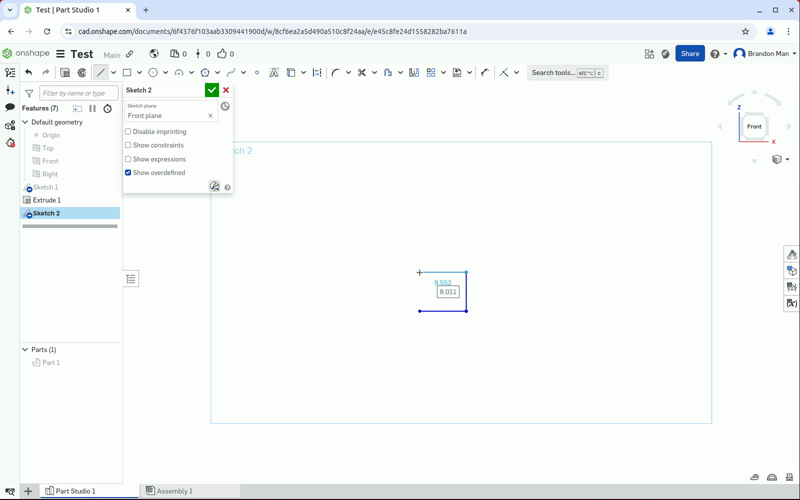
click(419, 272)
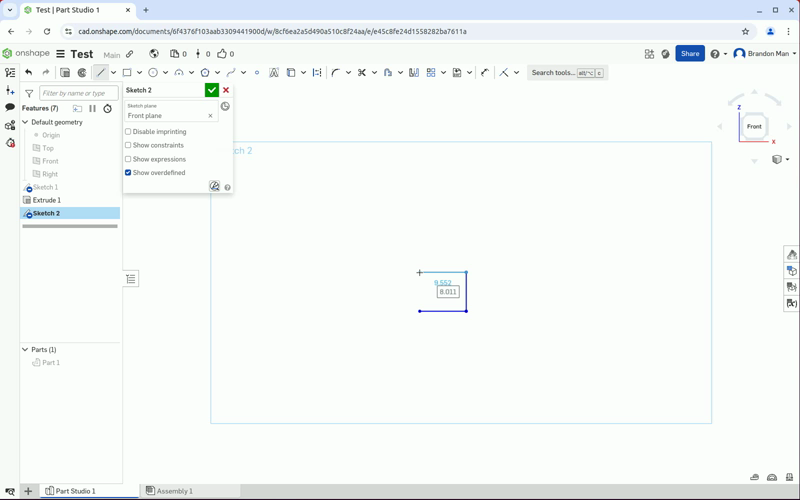
key_up(shift)
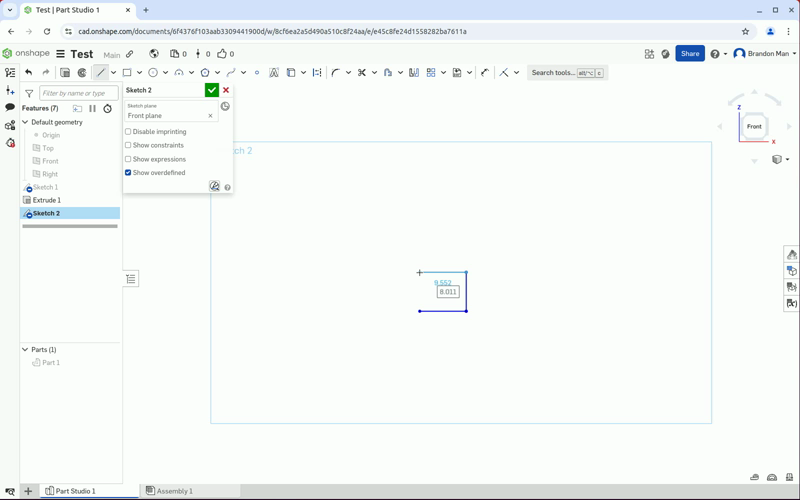
mouse_move(449, 272)
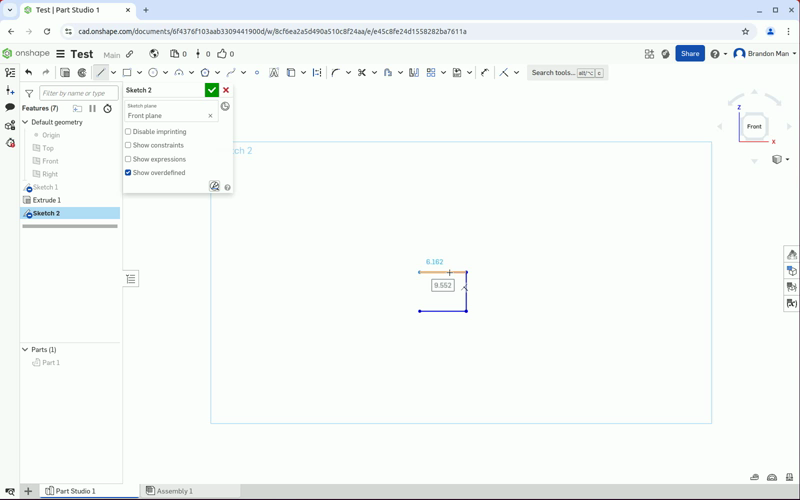
key_down(shift)
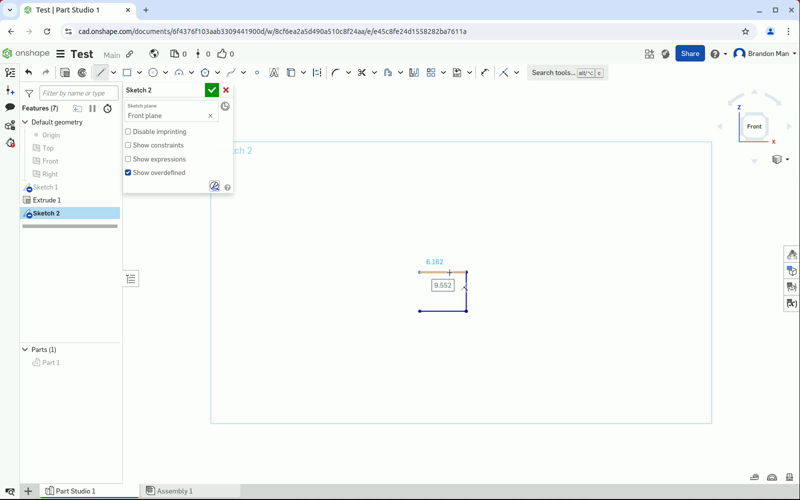
mouse_move(419, 311)
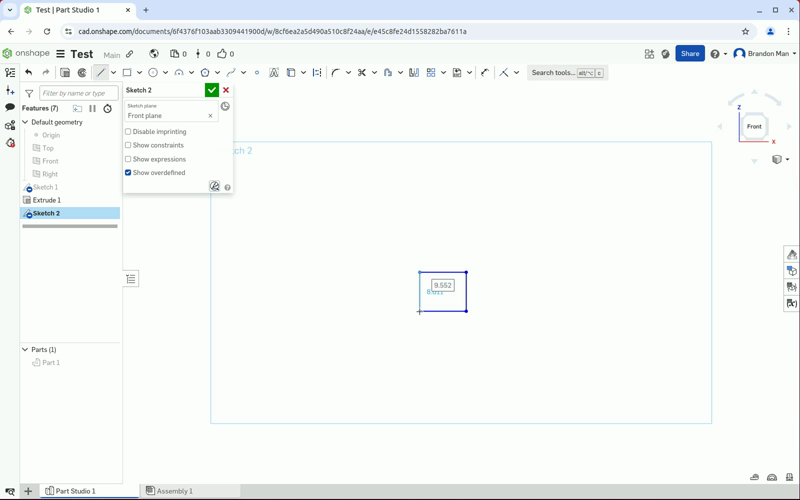
key_up(shift)
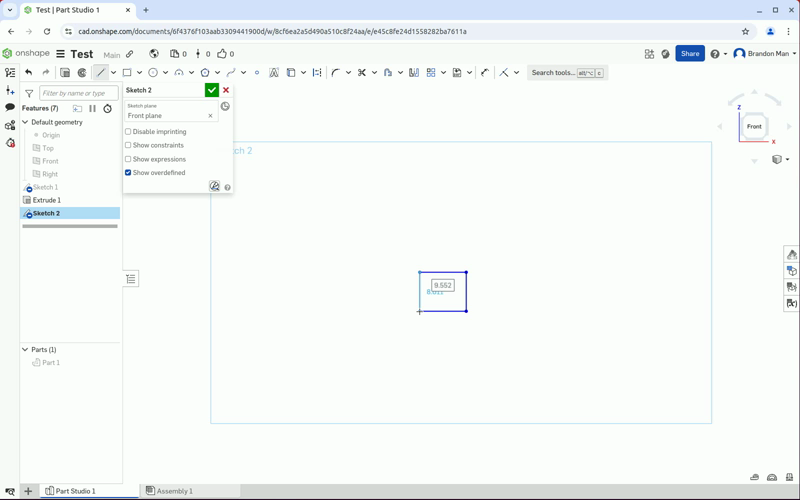
click(419, 311)
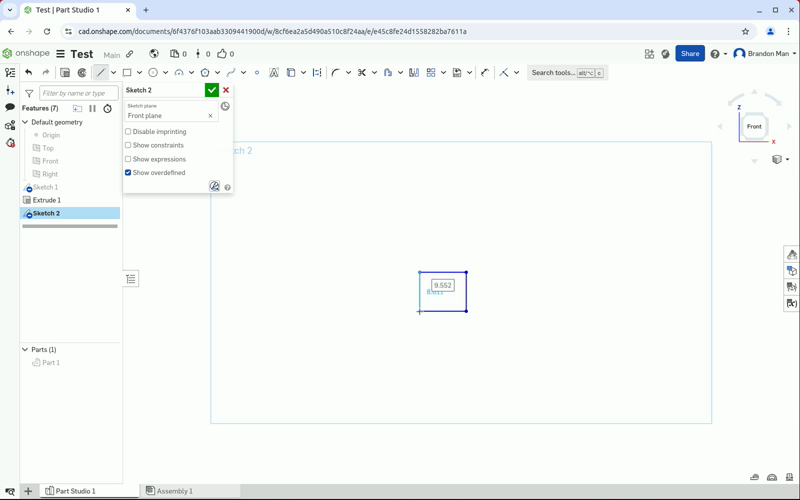
key(esc)
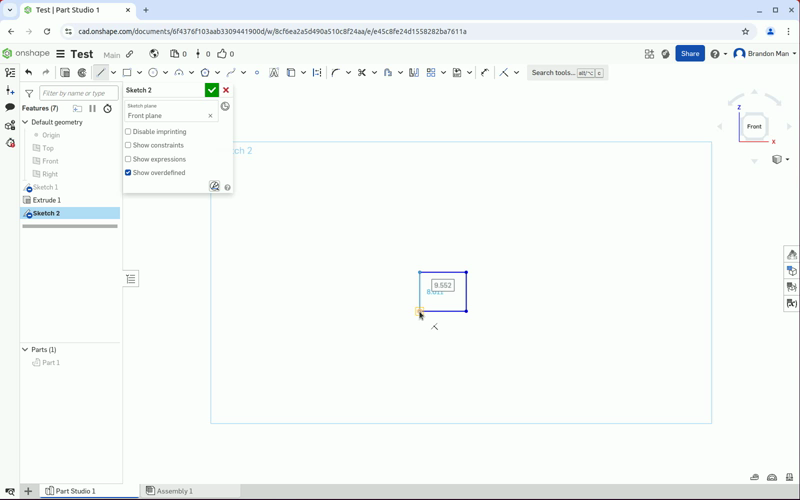
mouse_move(455, 301)
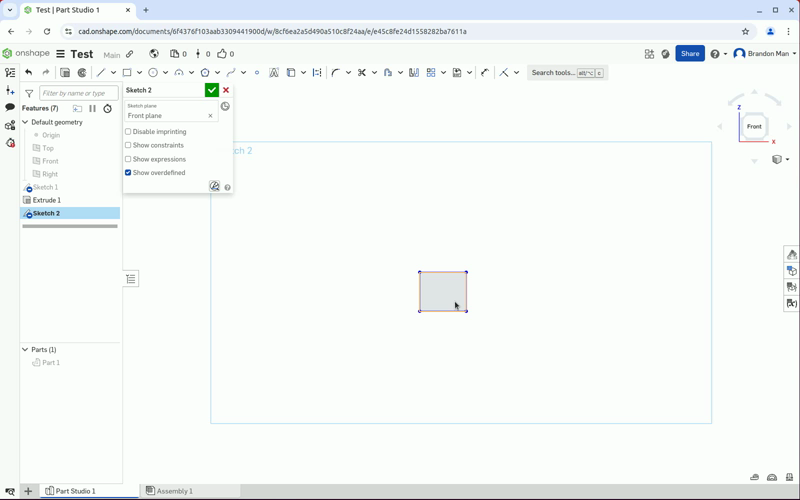
click(455, 301)
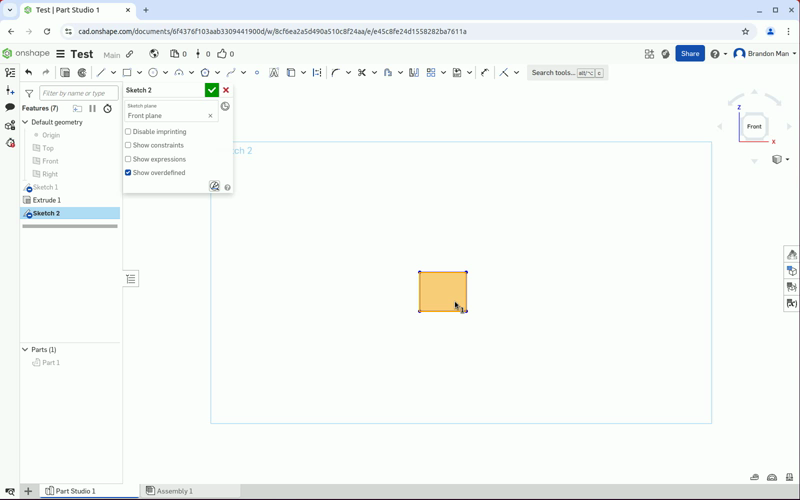
mouse_move(73, 352)
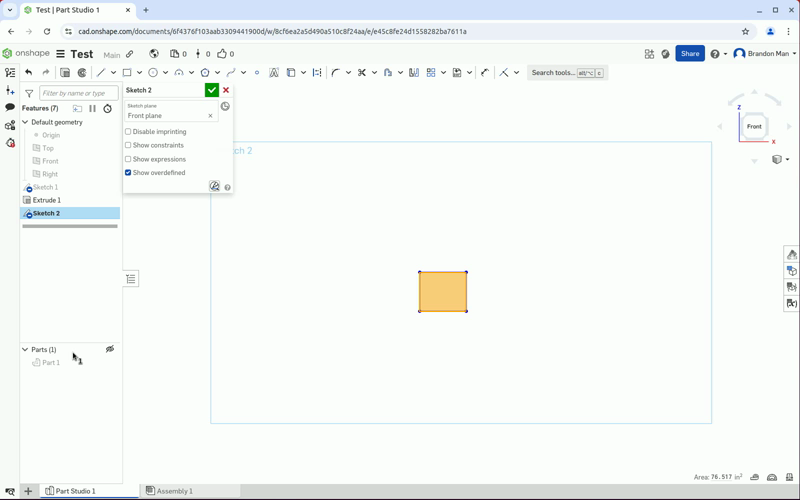
key(shift+y)
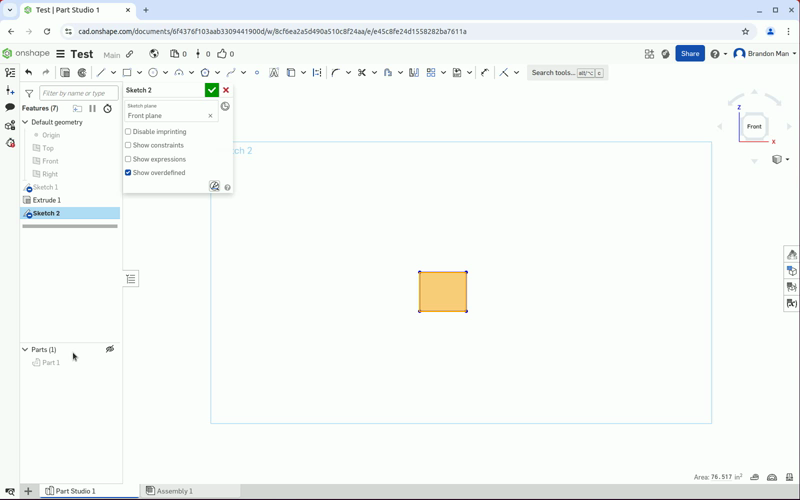
key(shift+e)
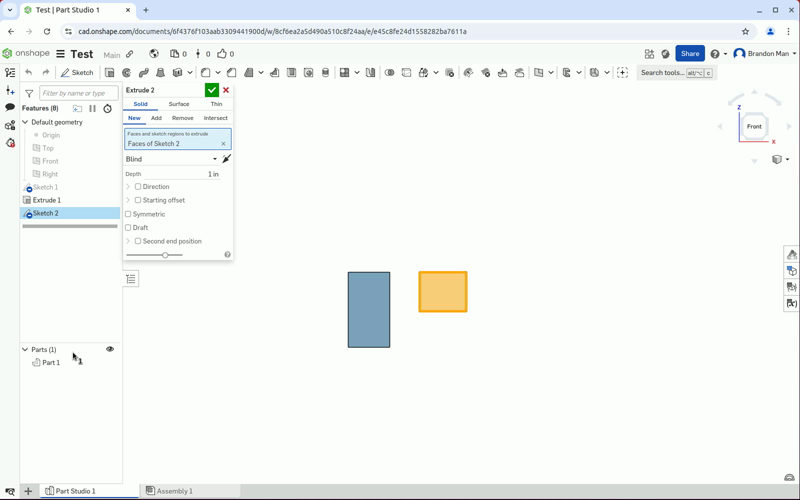
mouse_move(143, 106)
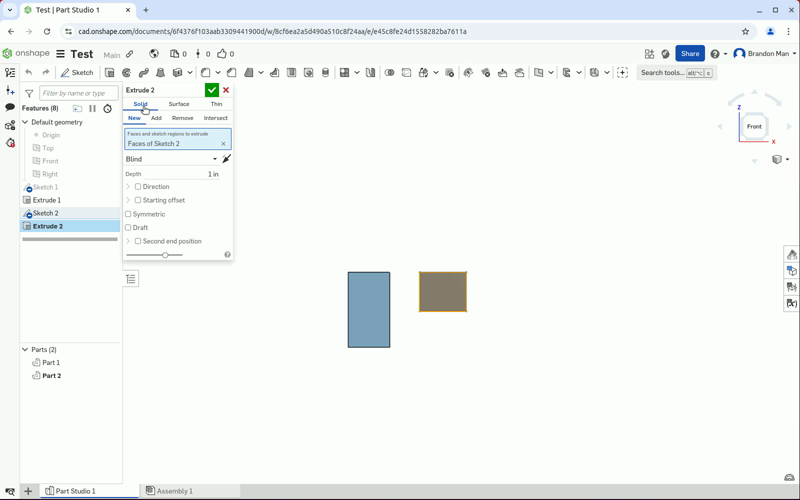
click(143, 106)
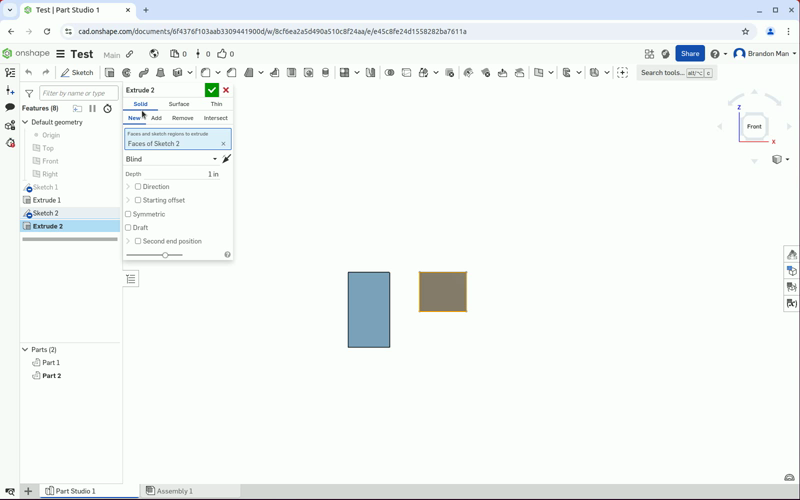
mouse_move(137, 120)
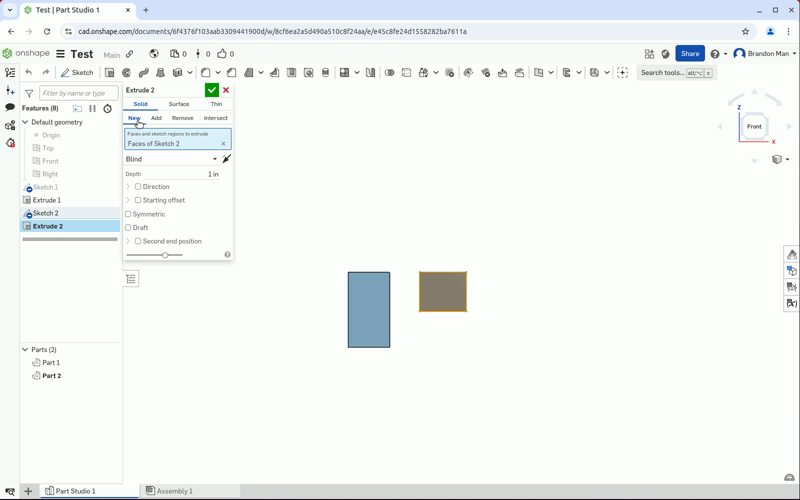
click(137, 120)
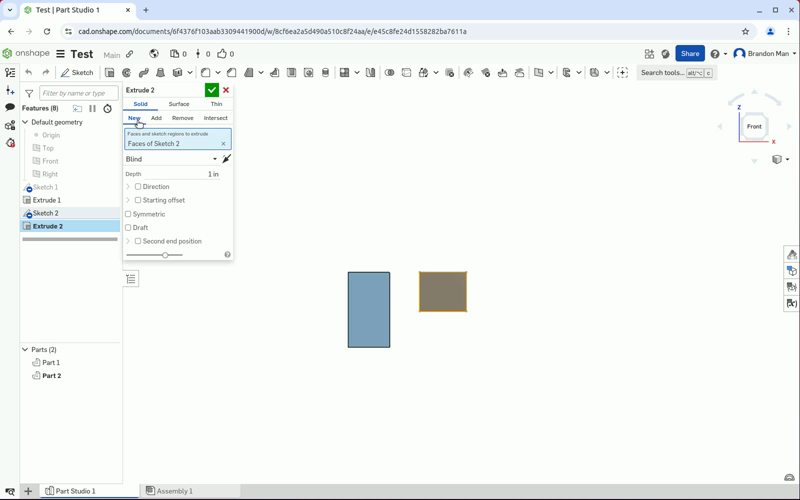
key(tab, 4)
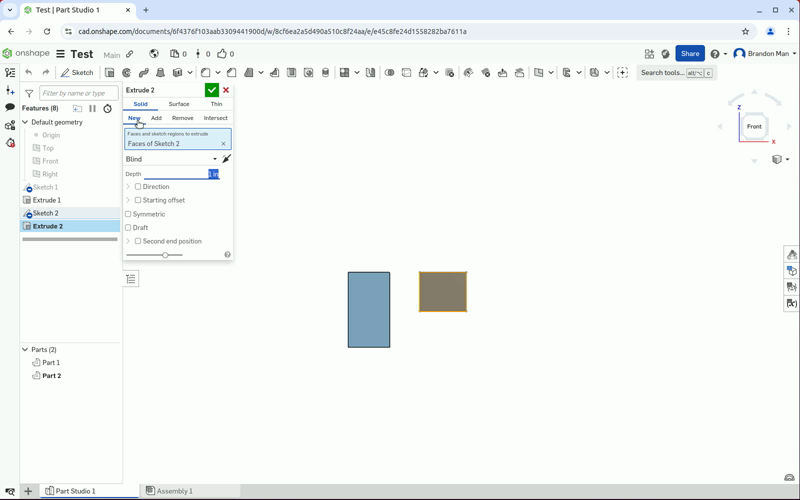
text(10.11)
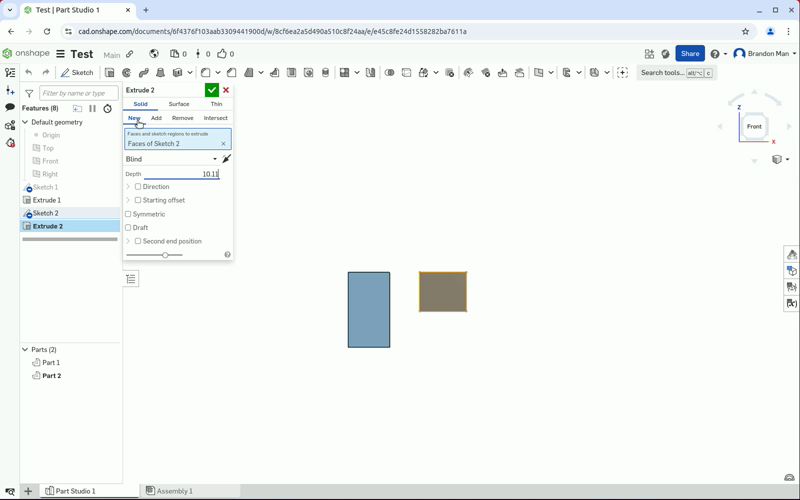
key(enter)
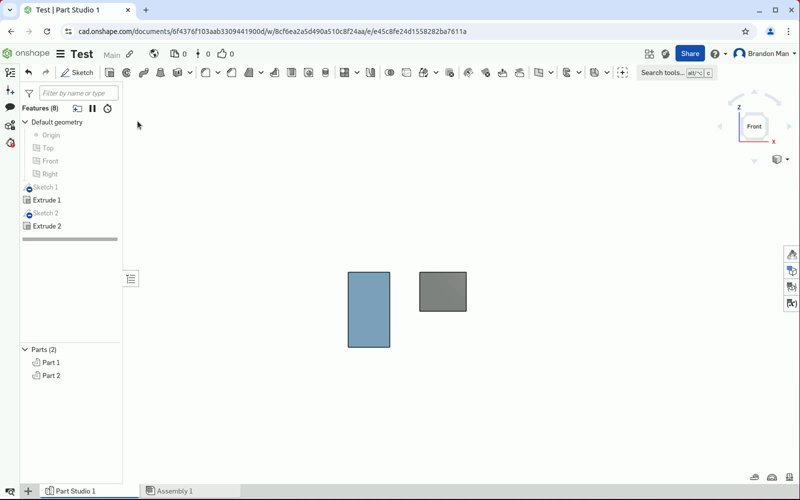
key(shift+h)
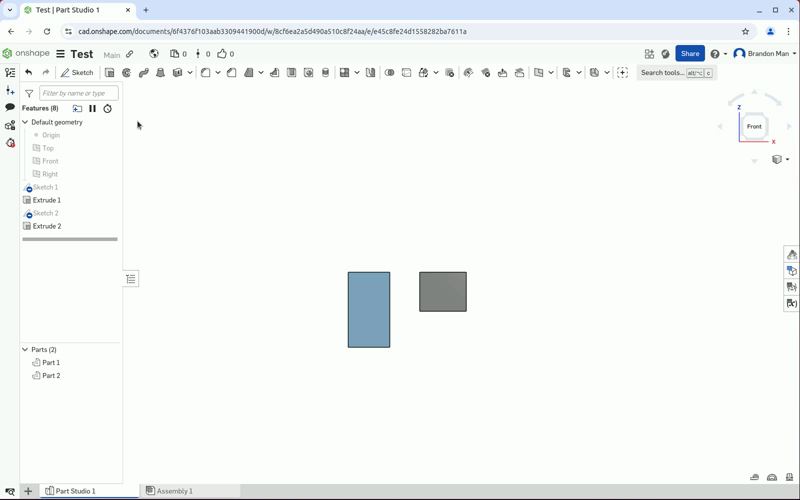
key(shift+h)
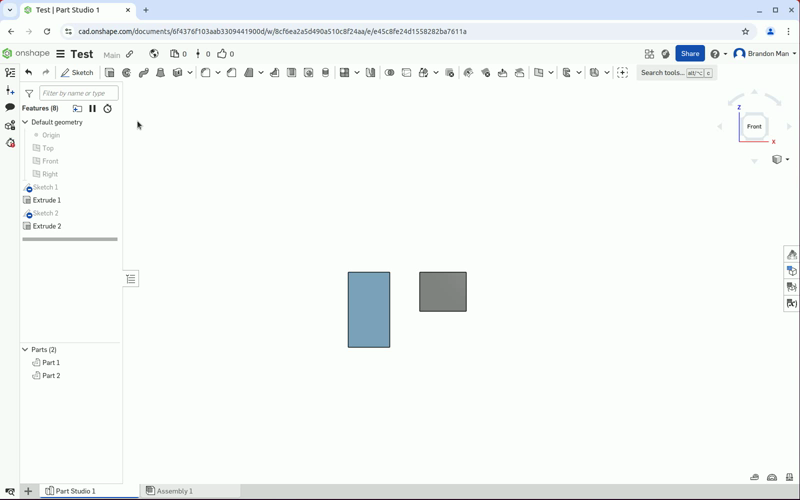
mouse_move(73, 189)
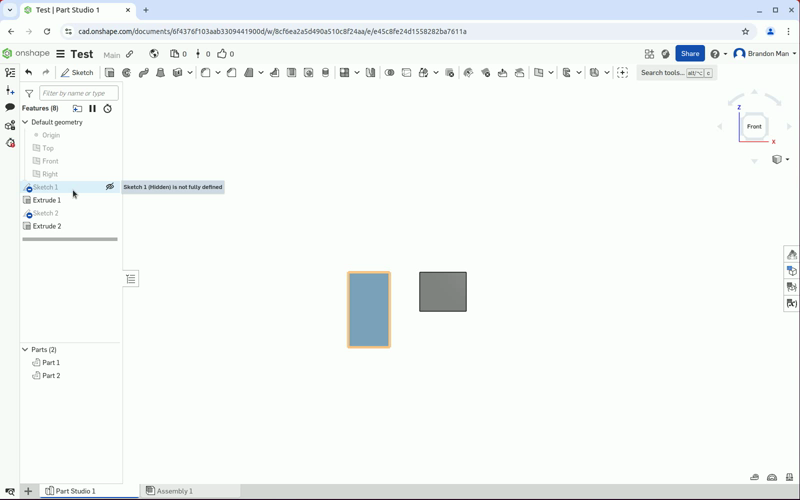
click(73, 189)
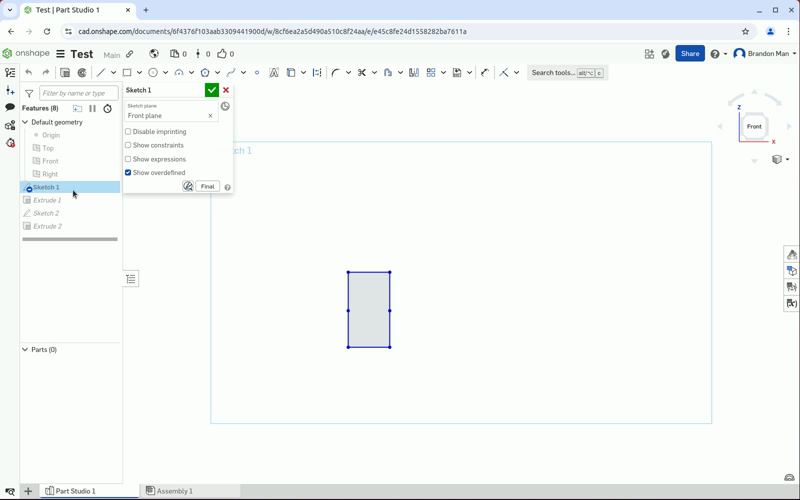
mouse_move(229, 92)
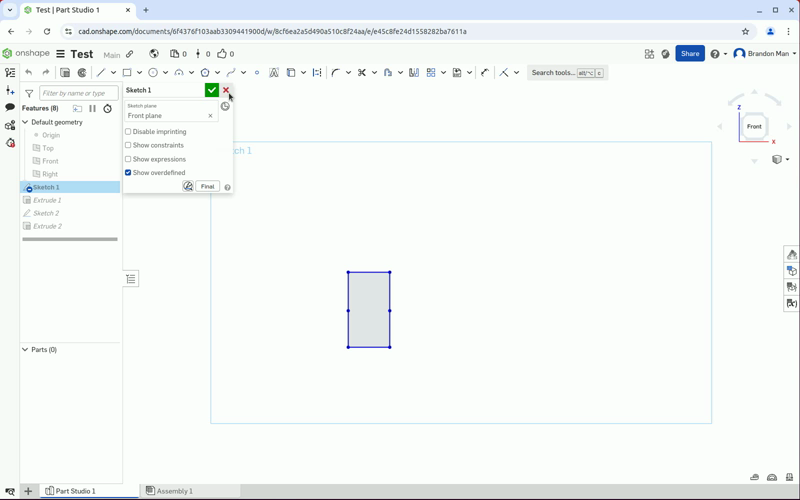
click(229, 92)
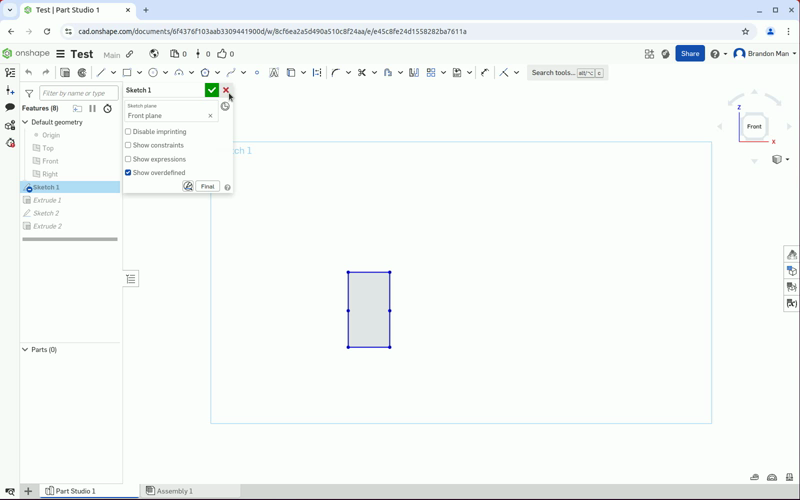
key(shift+s)
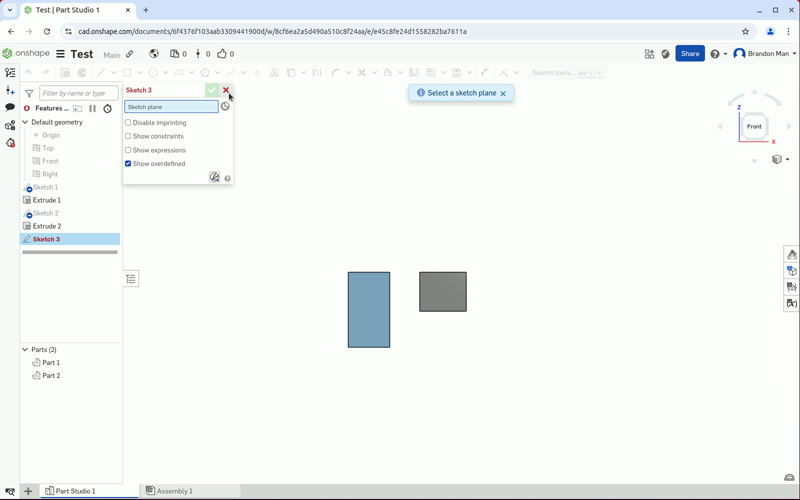
mouse_move(73, 163)
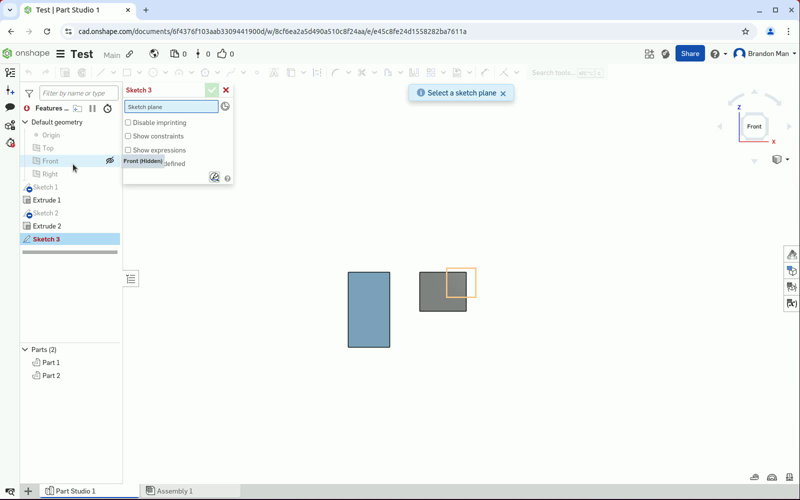
click(73, 163)
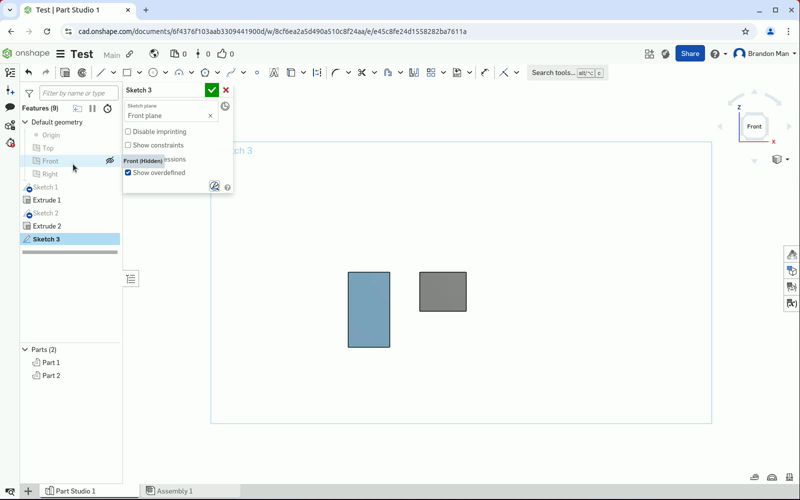
mouse_move(73, 352)
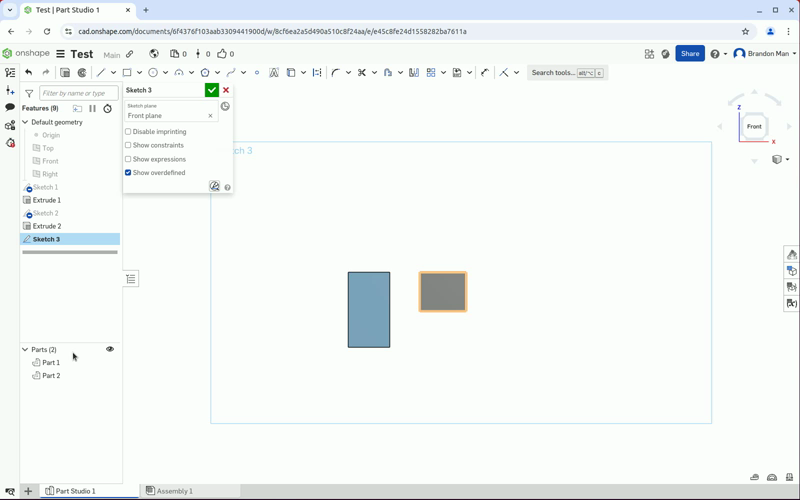
key(y)
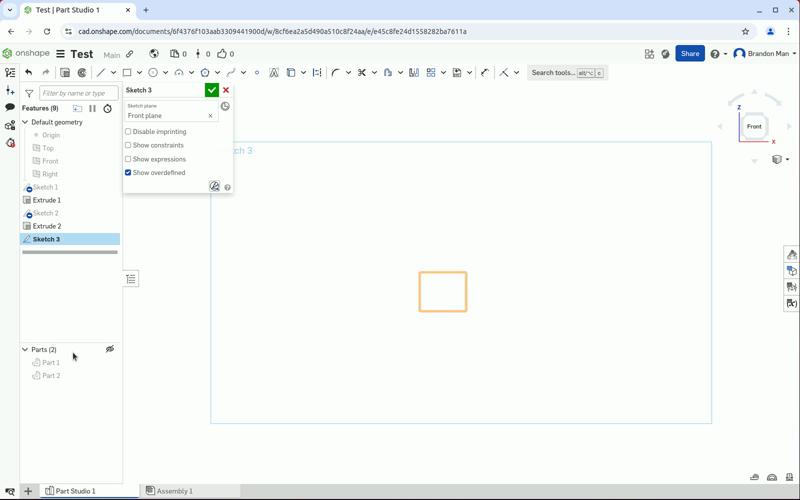
key(l)
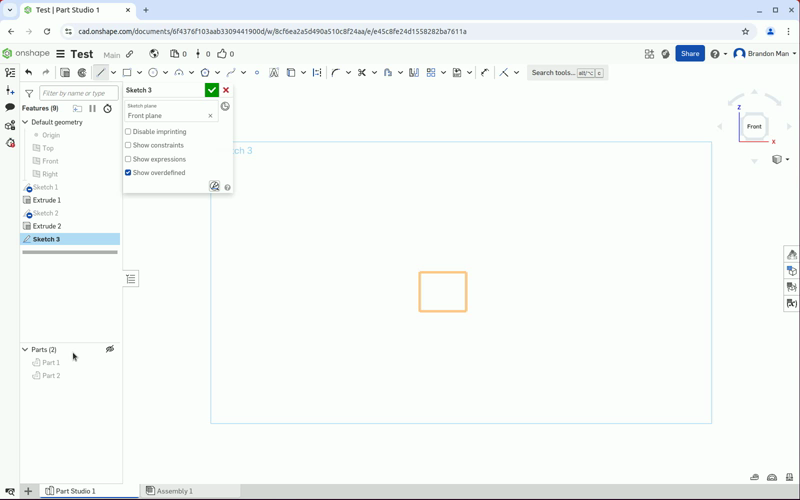
key_down(shift)
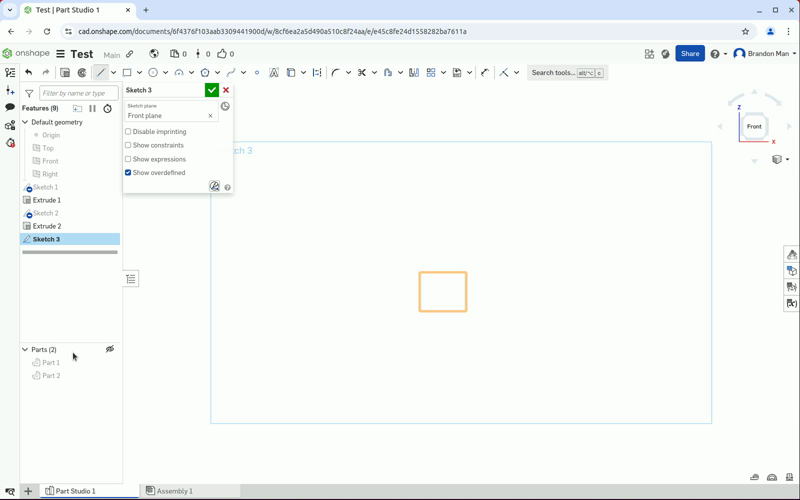
mouse_move(389, 347)
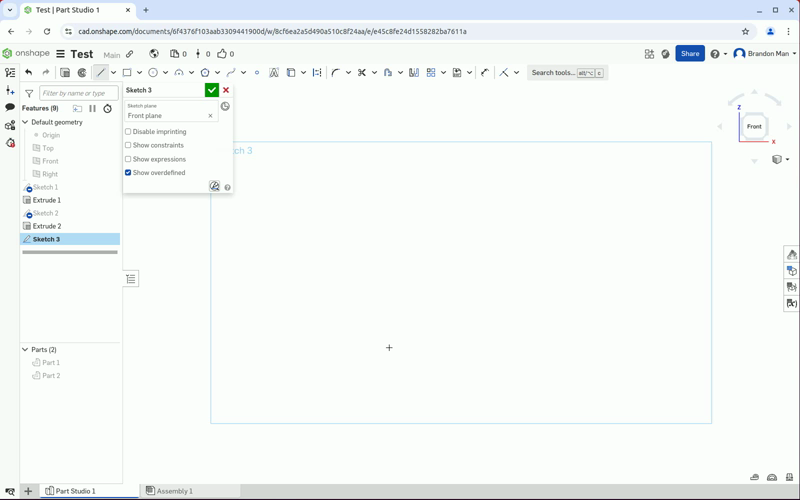
click(389, 347)
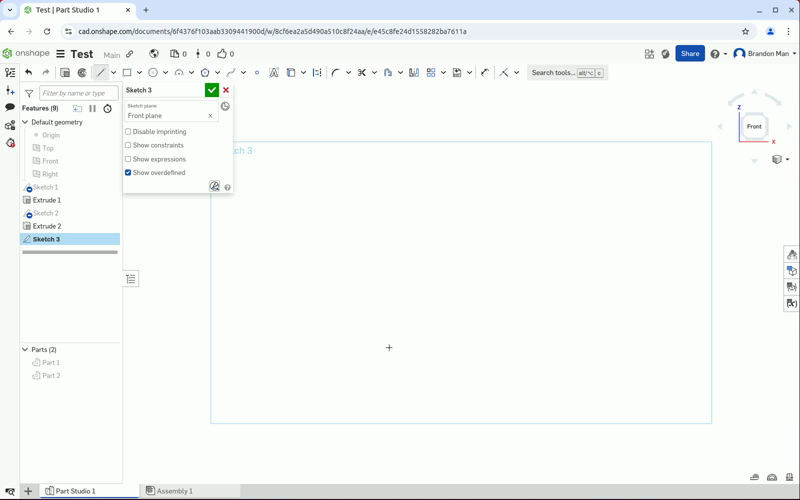
key_up(shift)
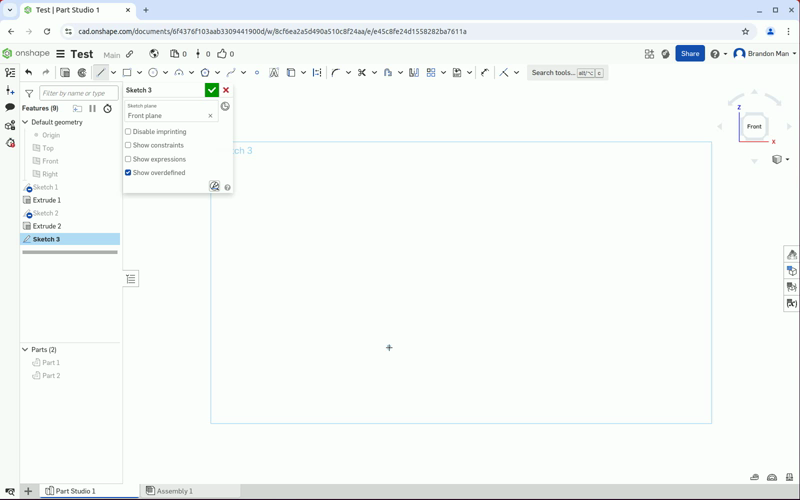
key_down(shift)
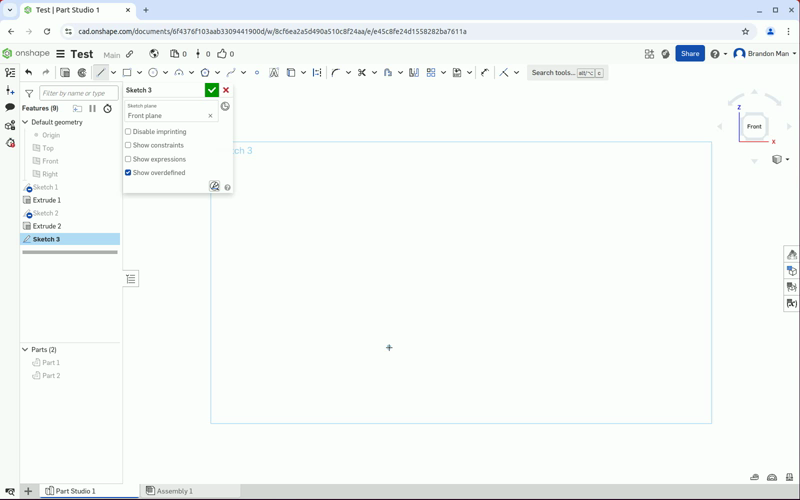
mouse_move(419, 347)
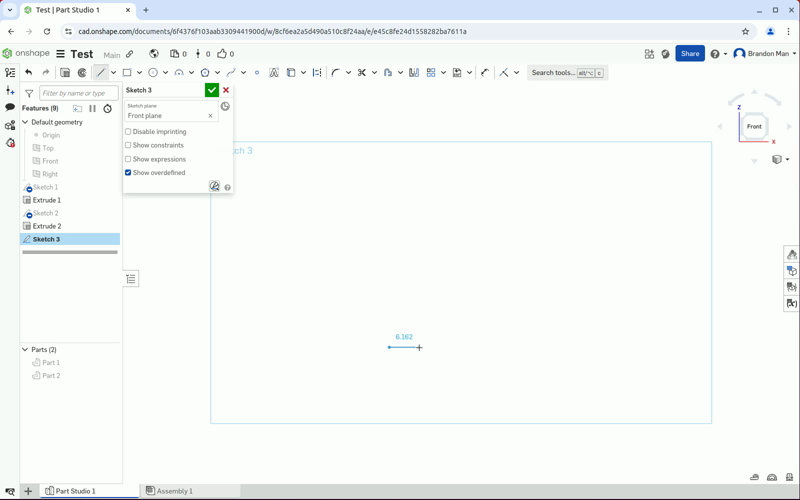
mouse_move(419, 347)
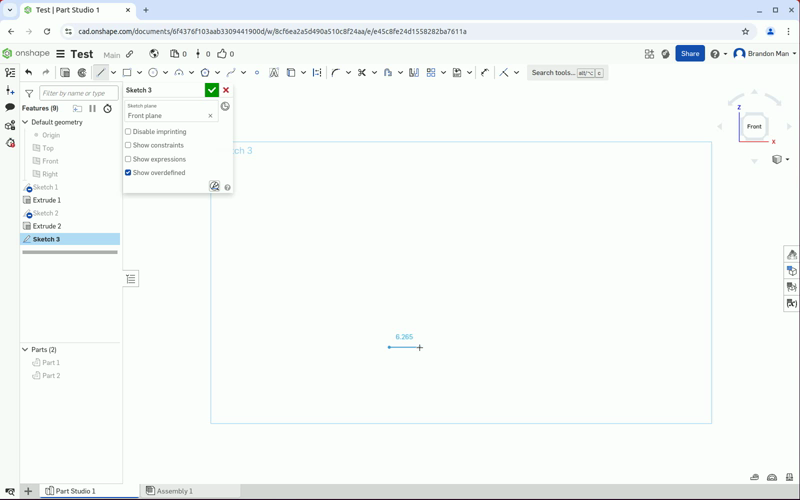
click(419, 347)
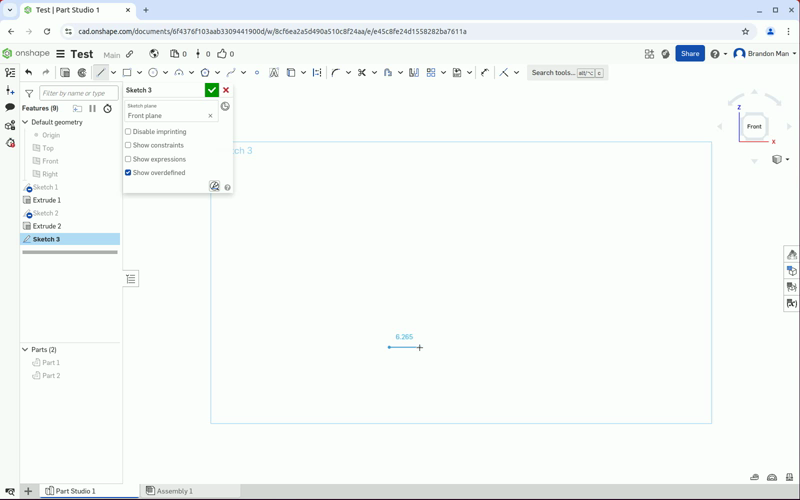
key_up(shift)
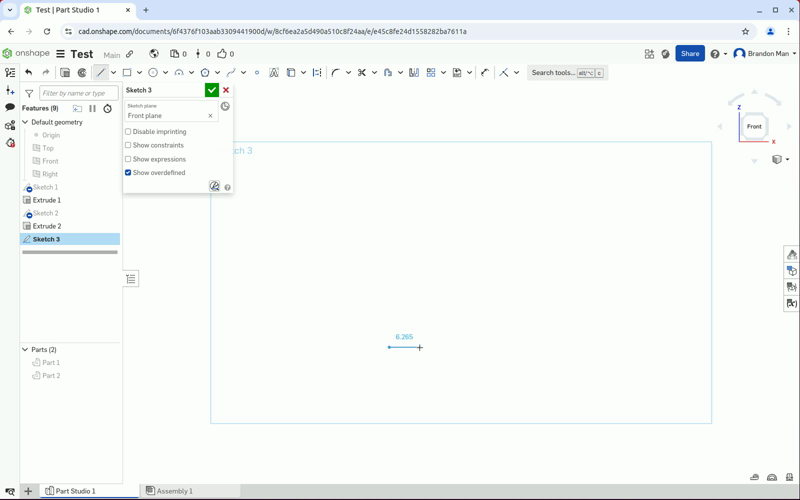
key_down(shift)
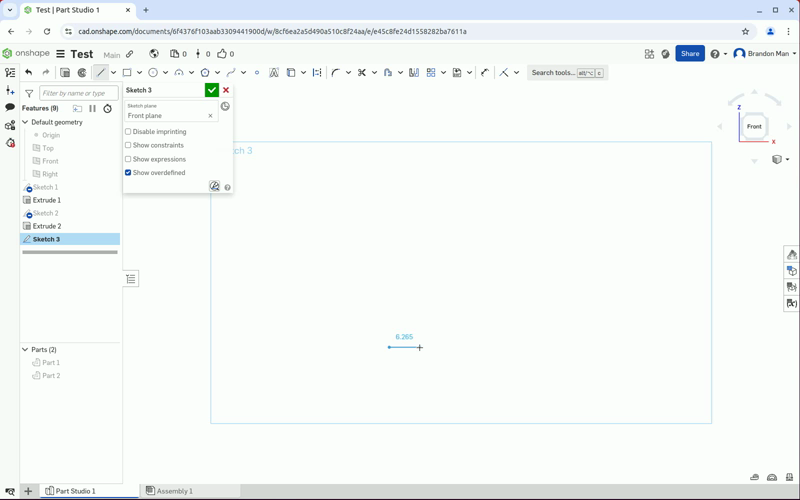
mouse_move(450, 347)
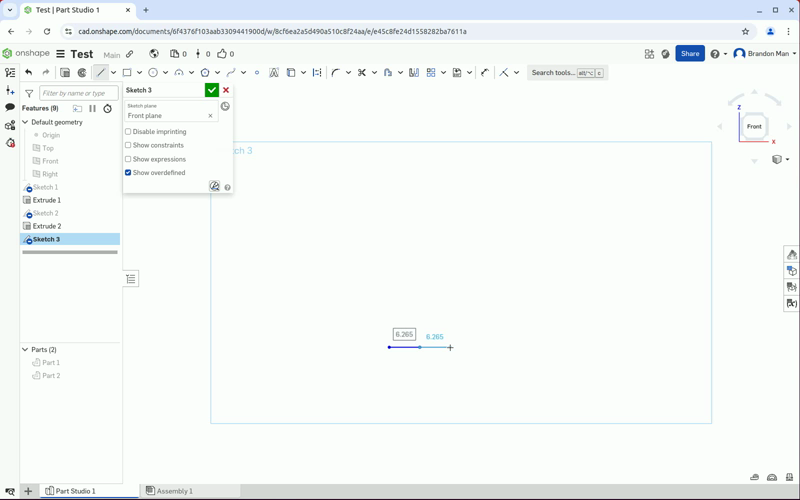
mouse_move(419, 310)
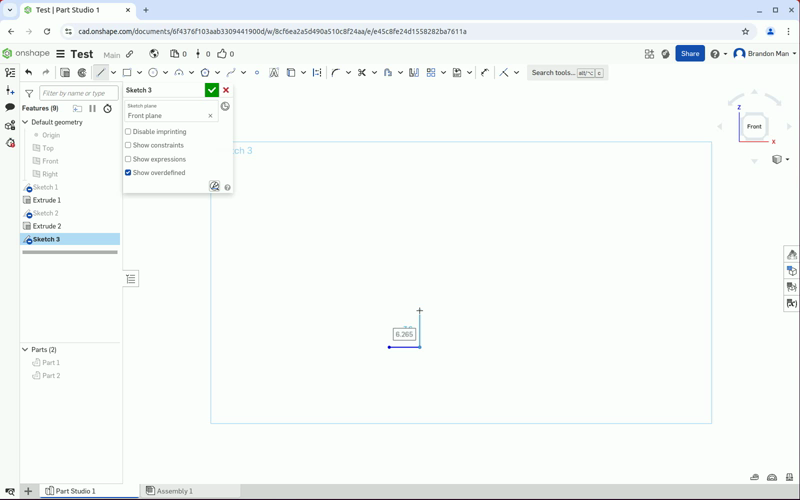
click(419, 310)
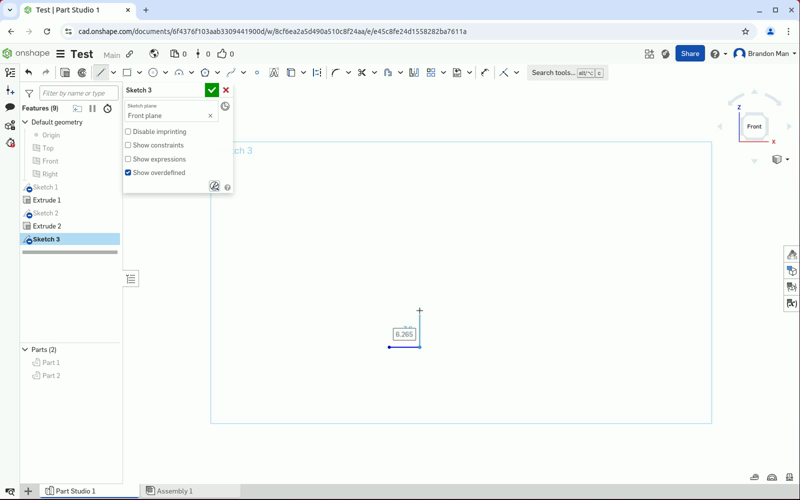
key_up(shift)
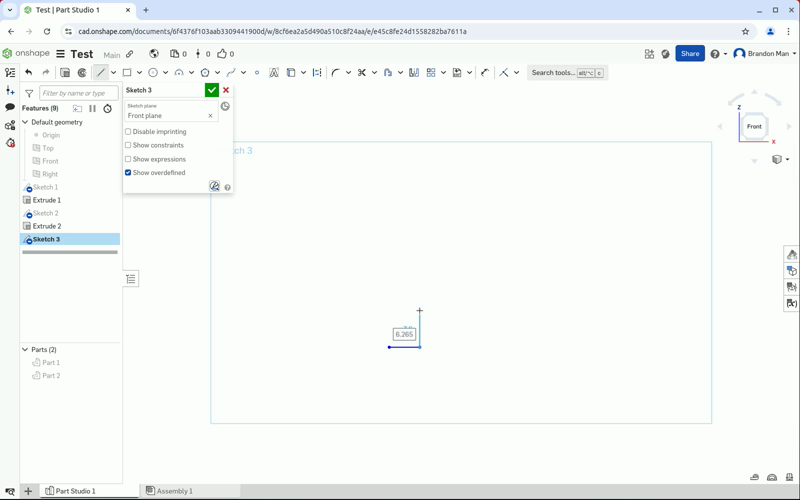
key_down(shift)
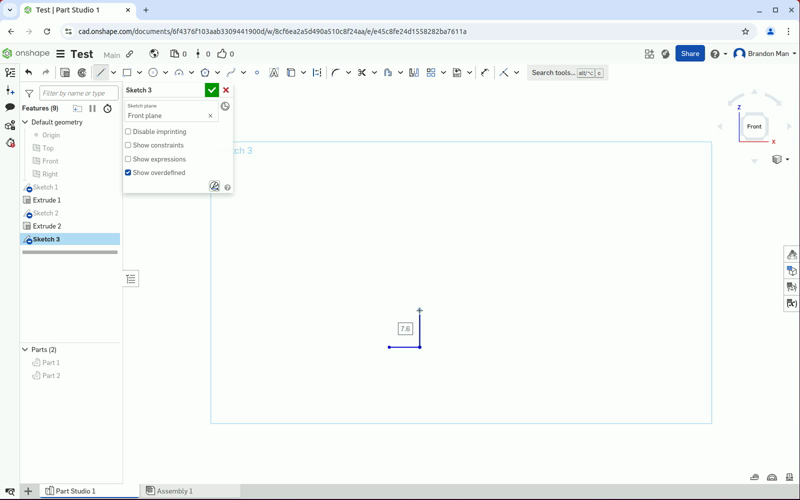
mouse_move(450, 310)
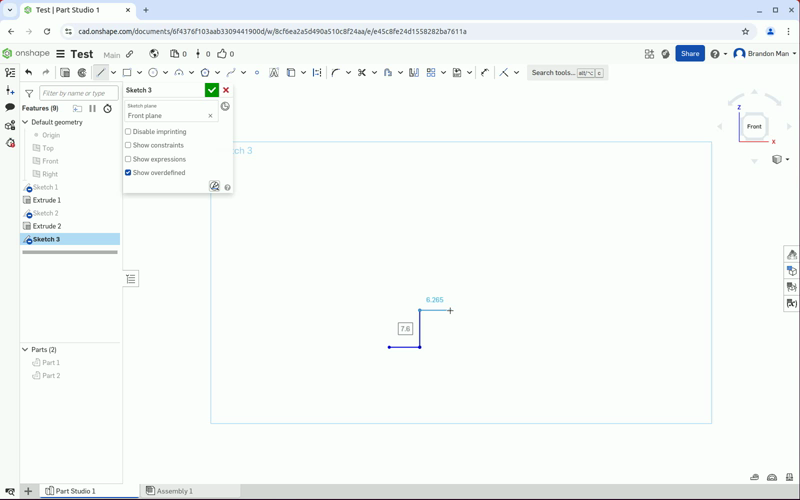
mouse_move(389, 310)
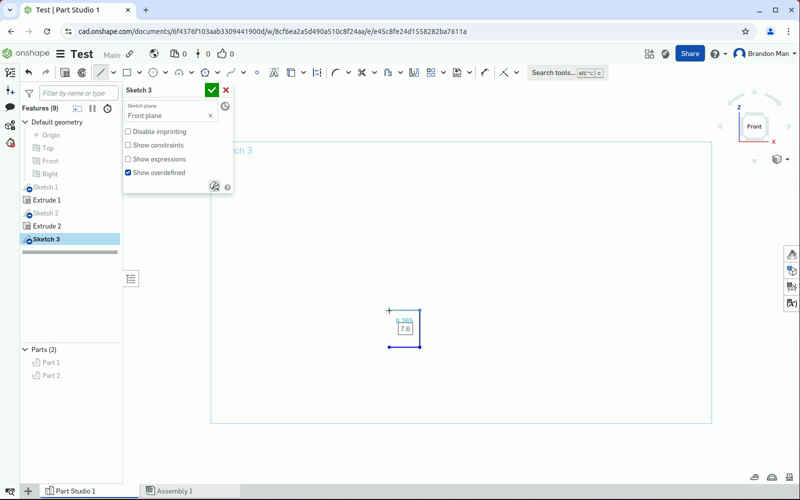
click(389, 310)
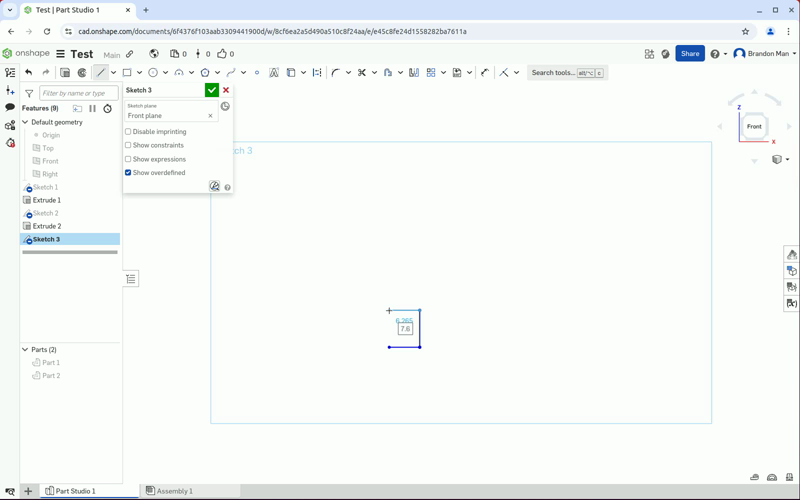
key_up(shift)
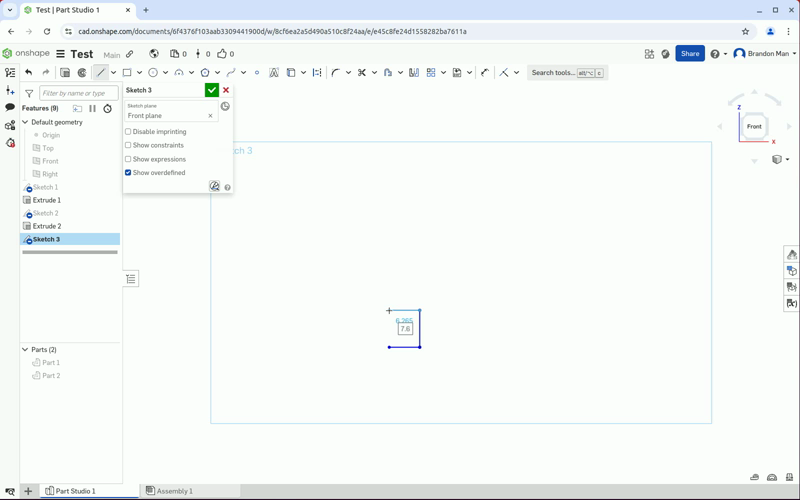
mouse_move(419, 310)
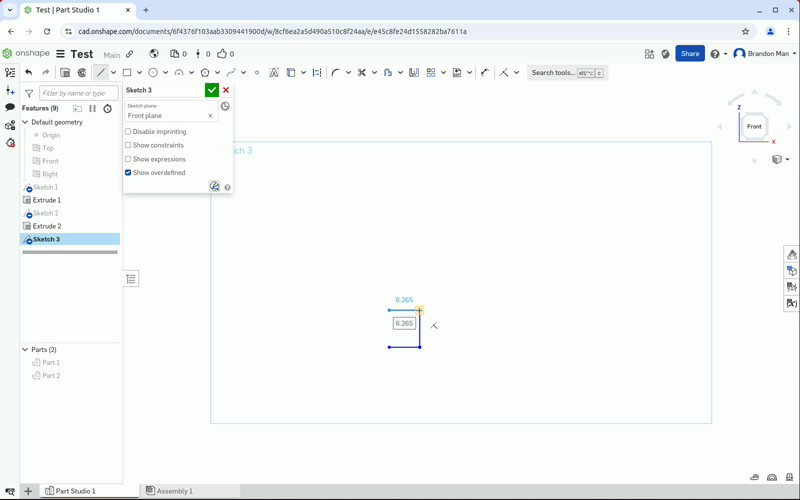
key_down(shift)
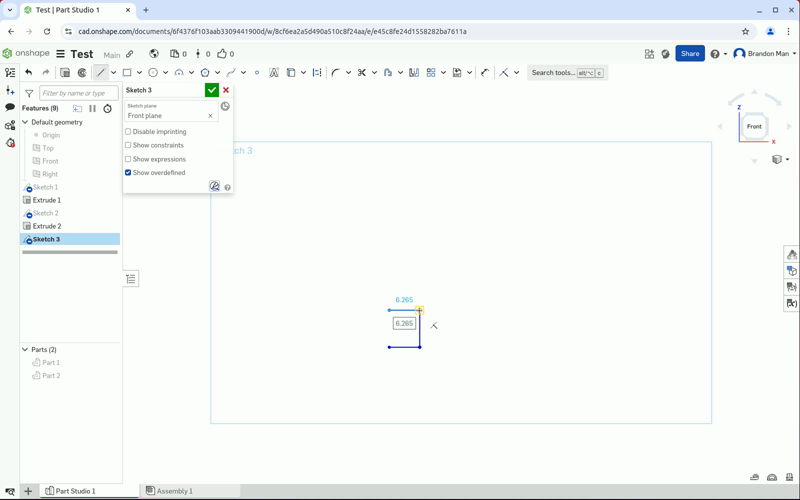
mouse_move(389, 347)
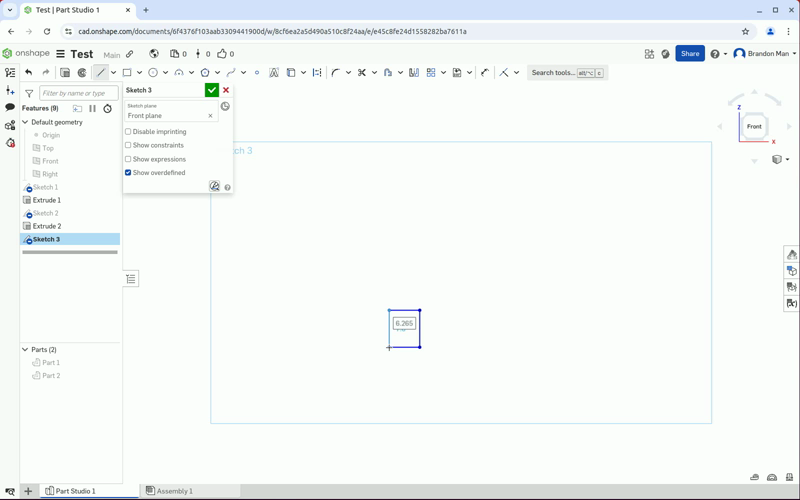
key_up(shift)
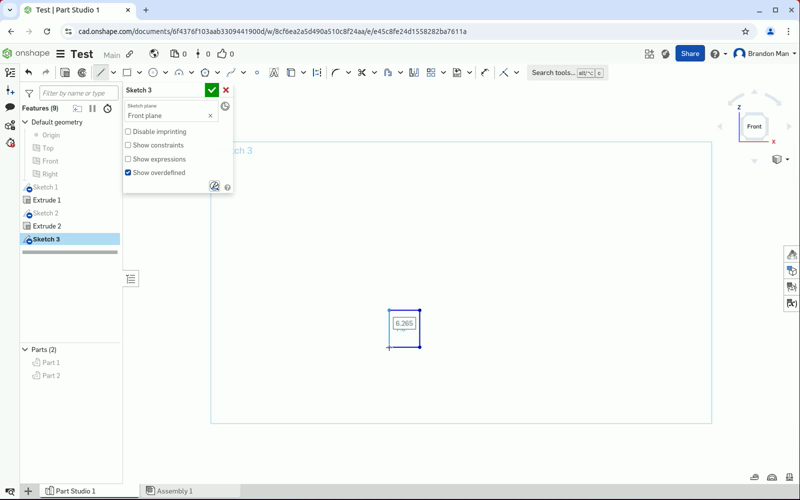
click(389, 347)
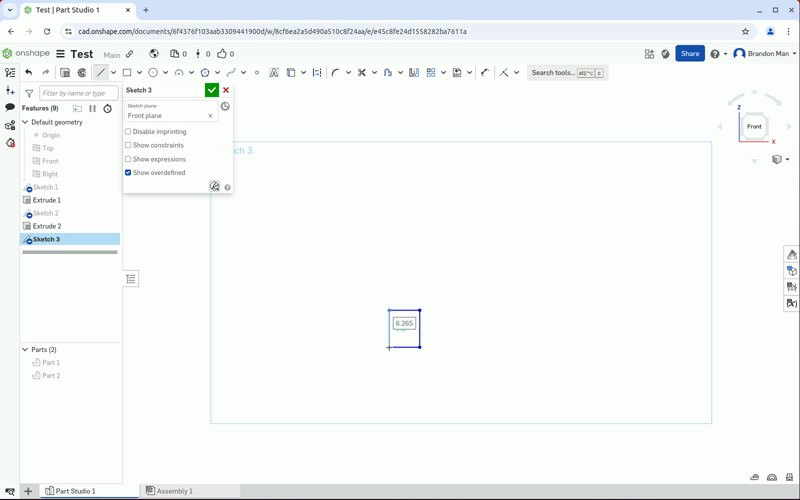
key(esc)
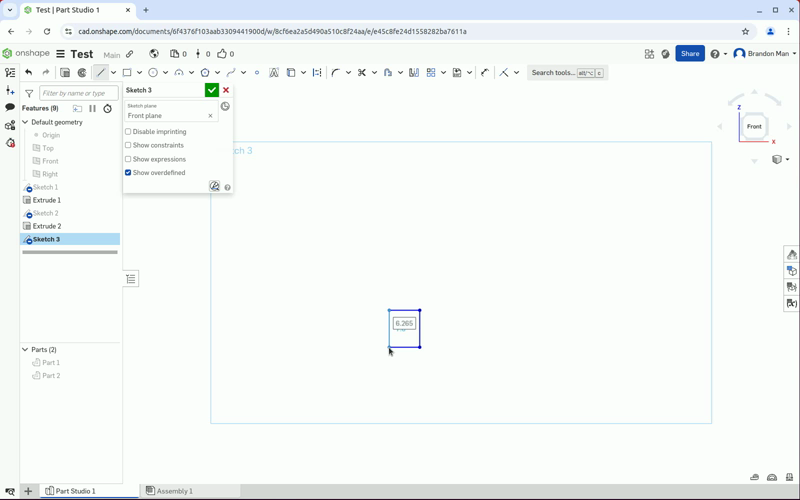
mouse_move(412, 333)
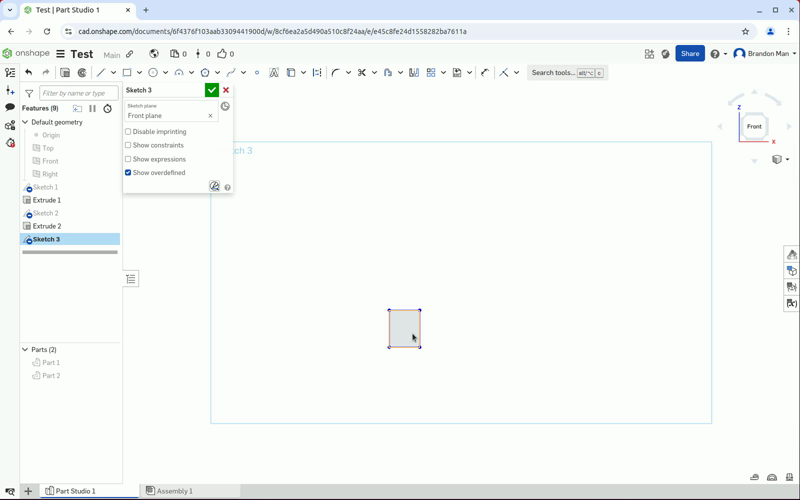
scroll(6)
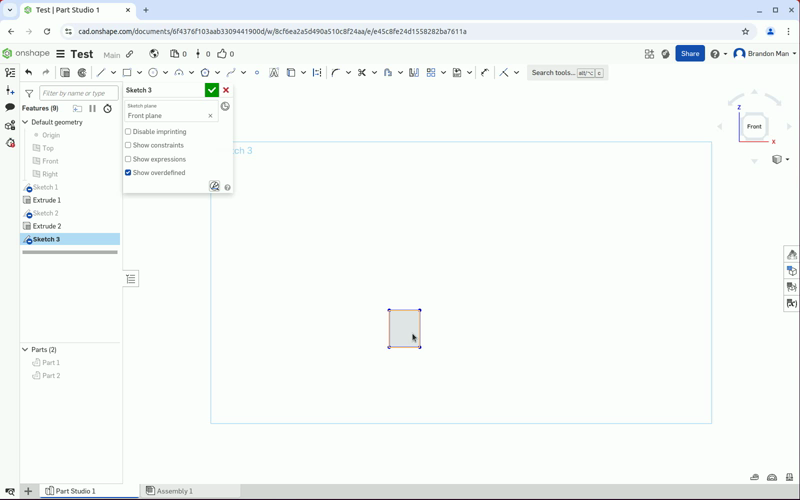
scroll(6)
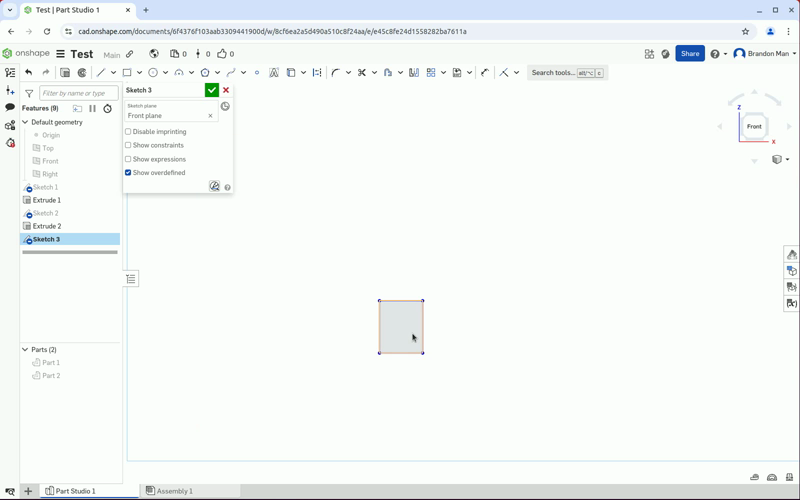
scroll(6)
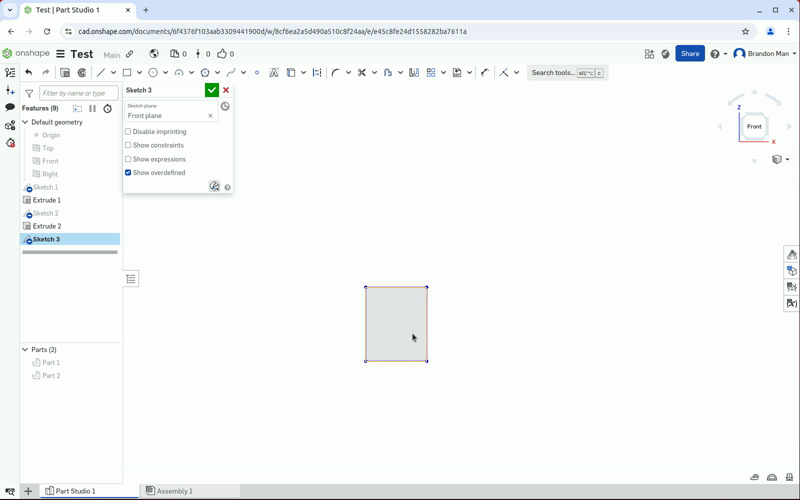
scroll(6)
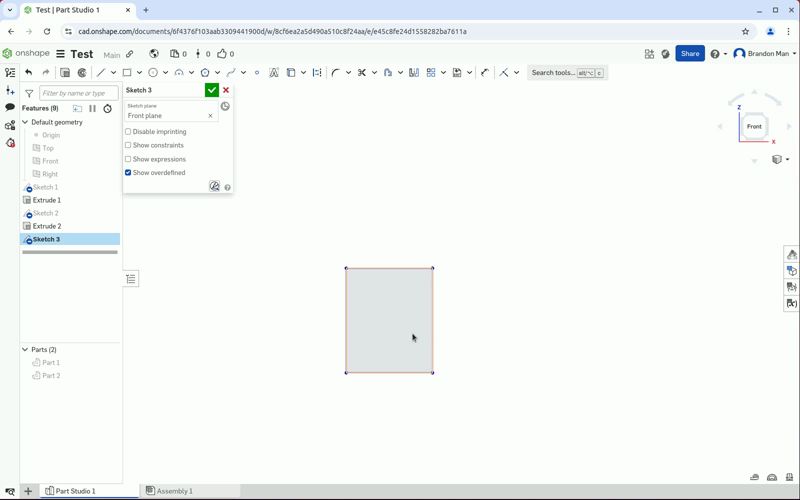
scroll(6)
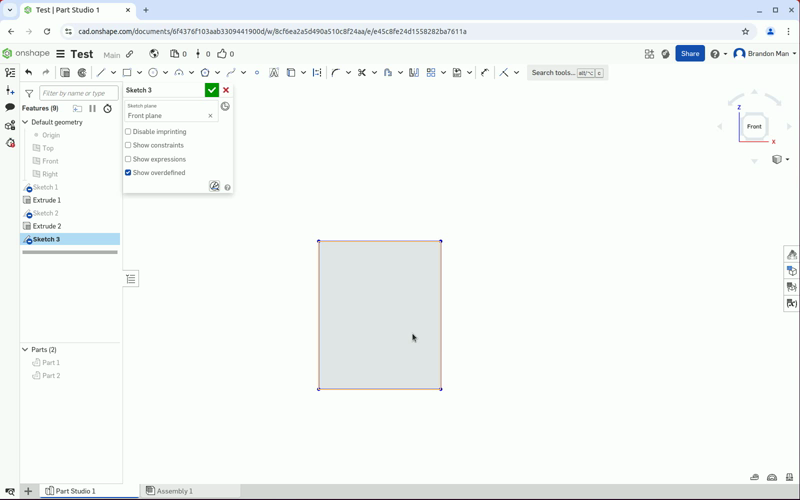
scroll(6)
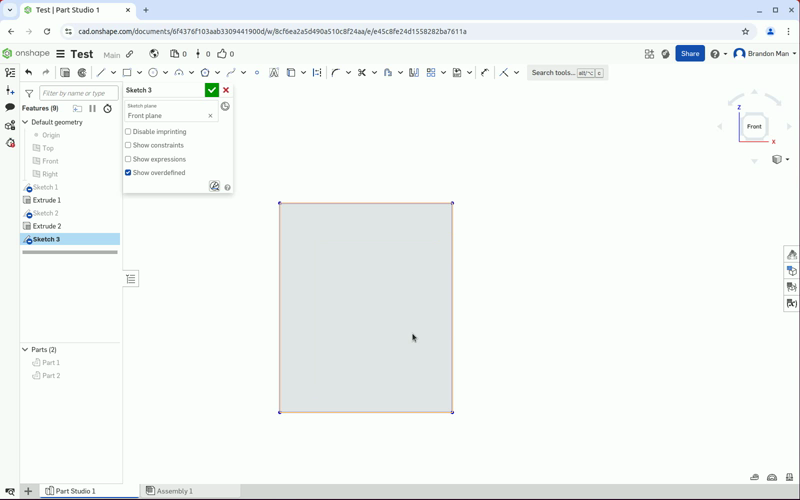
scroll(6)
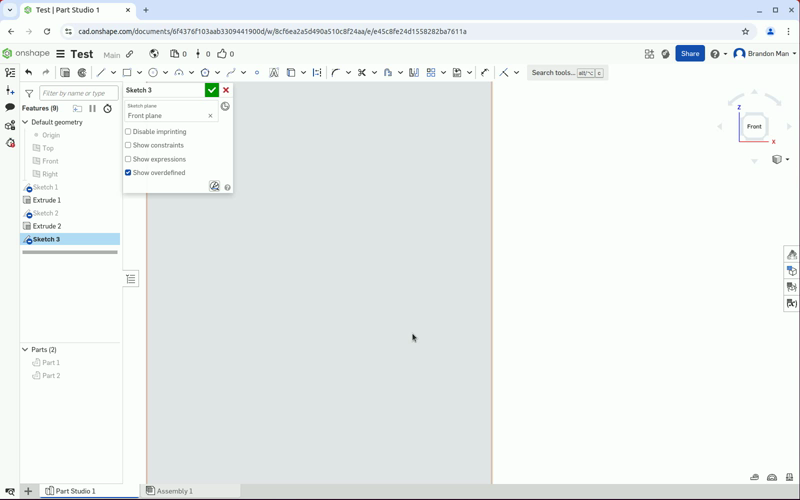
click(412, 333)
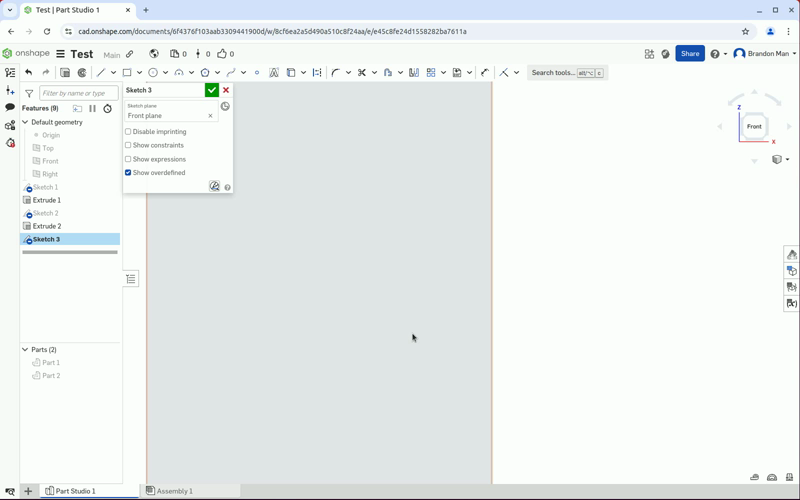
scroll(-6)
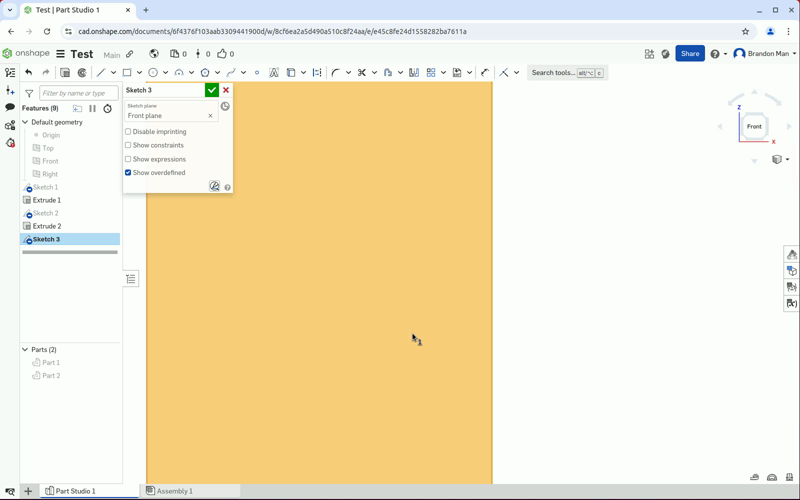
scroll(-6)
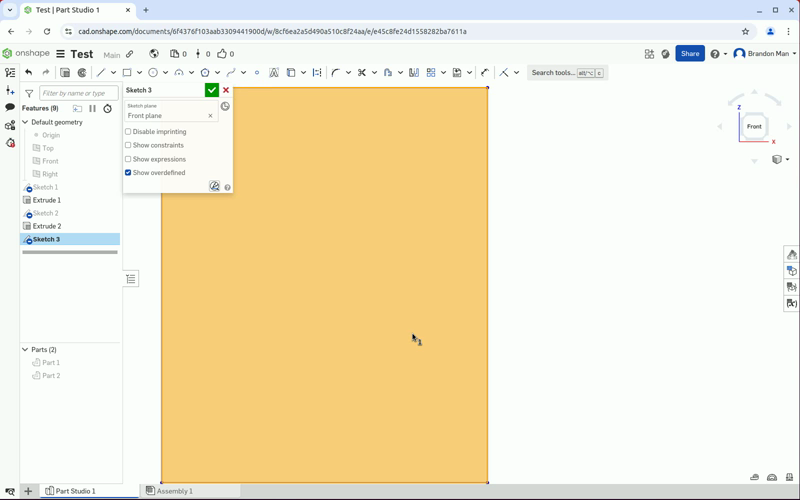
scroll(-6)
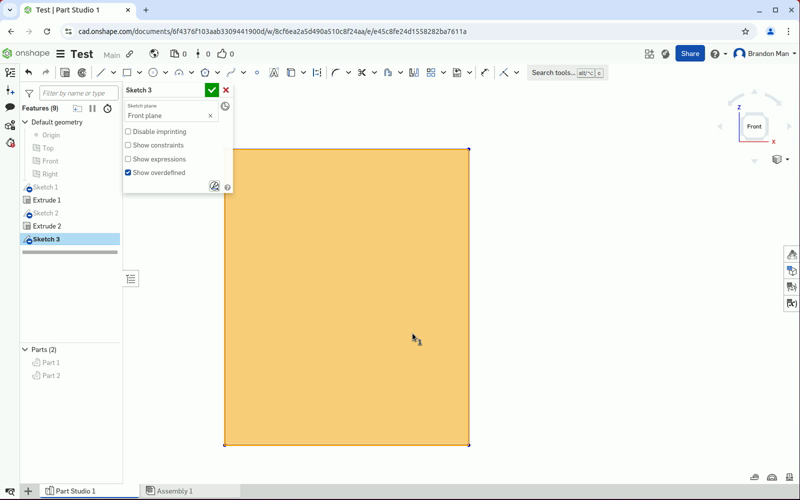
scroll(-6)
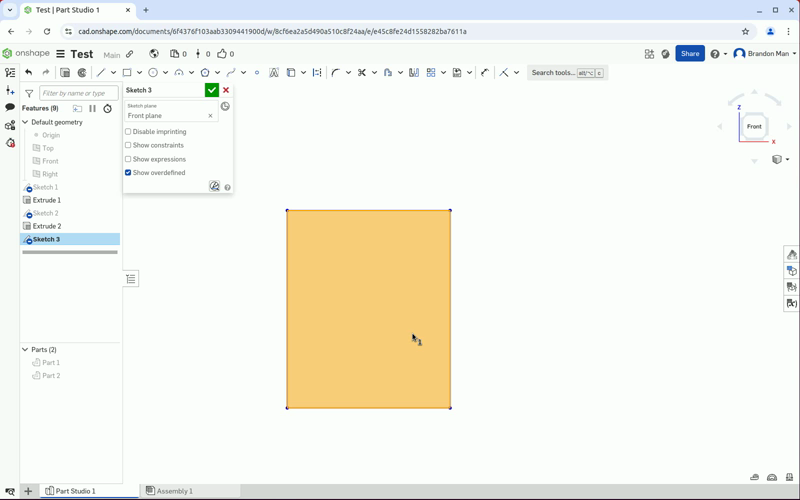
scroll(-6)
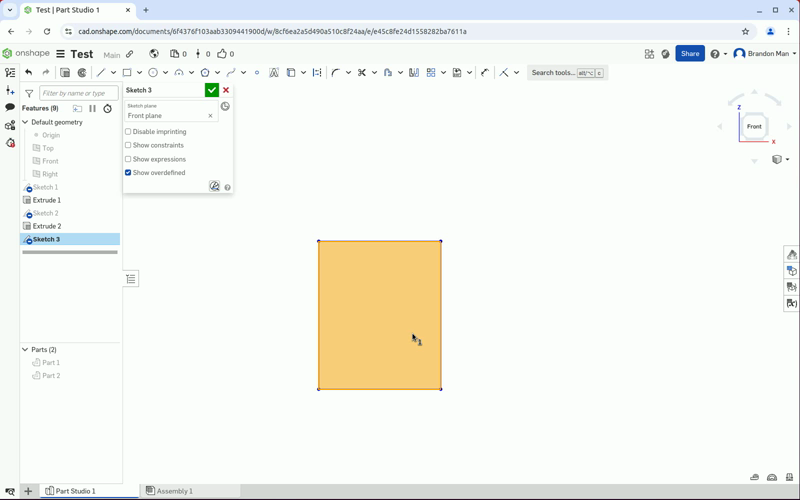
scroll(-6)
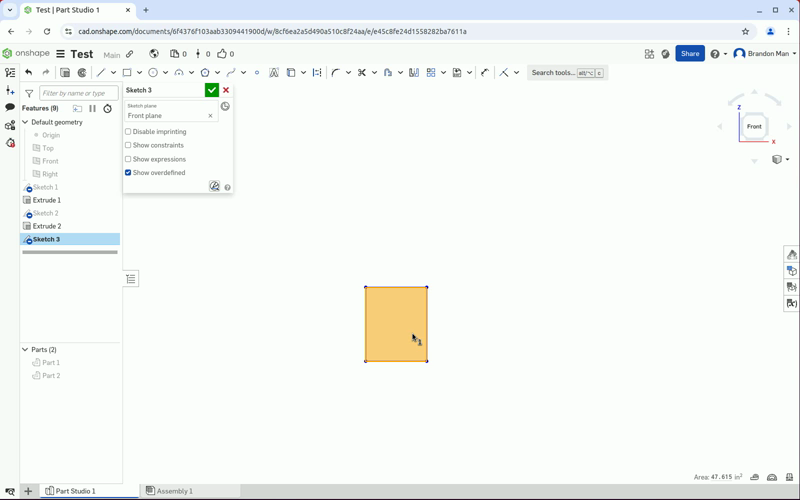
scroll(-6)
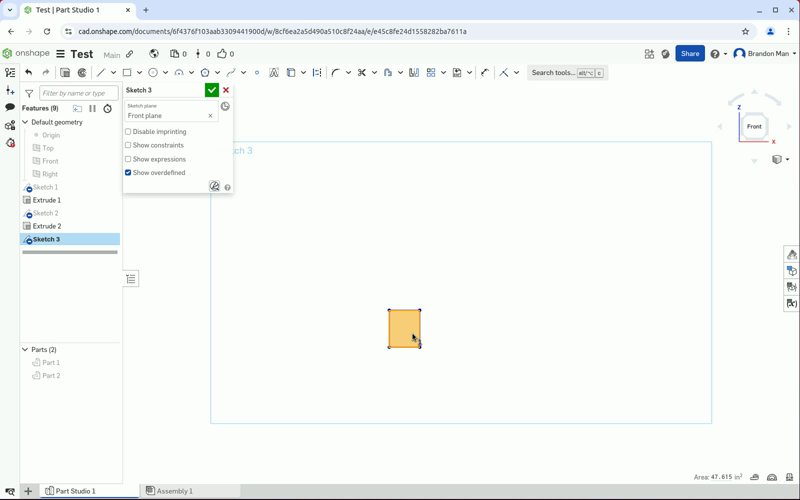
mouse_move(73, 352)
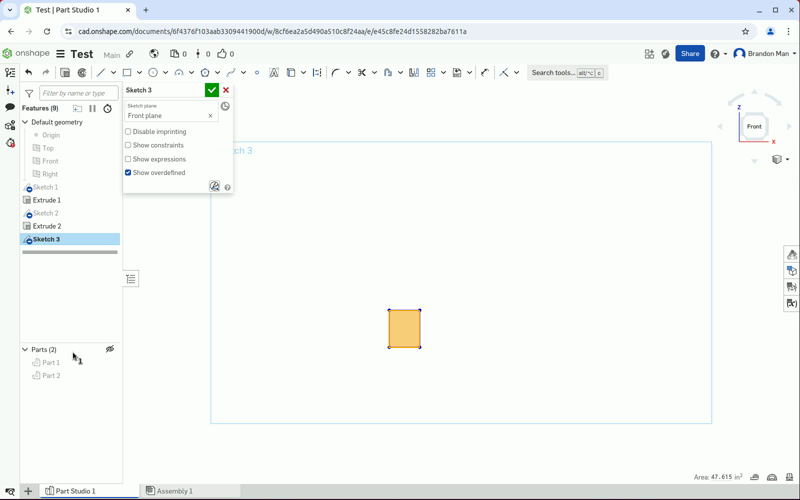
key(shift+y)
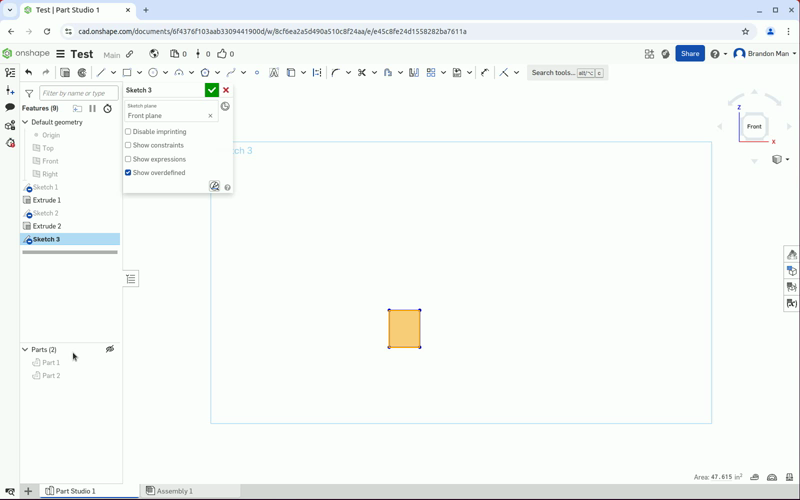
key(shift+e)
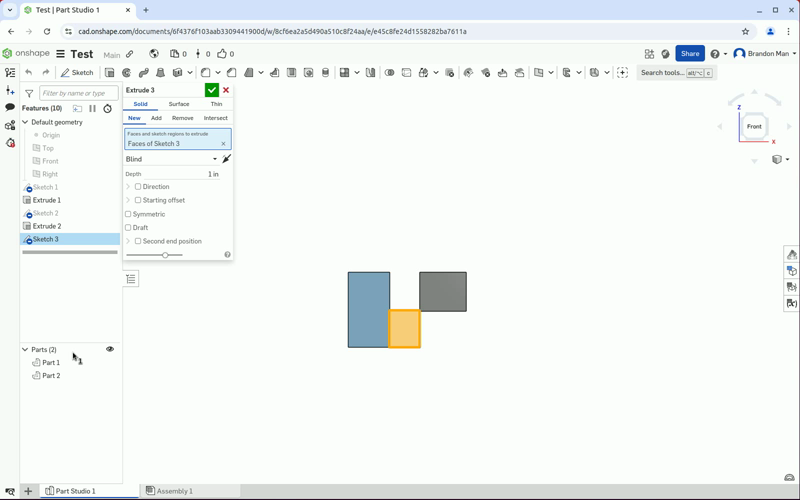
mouse_move(143, 106)
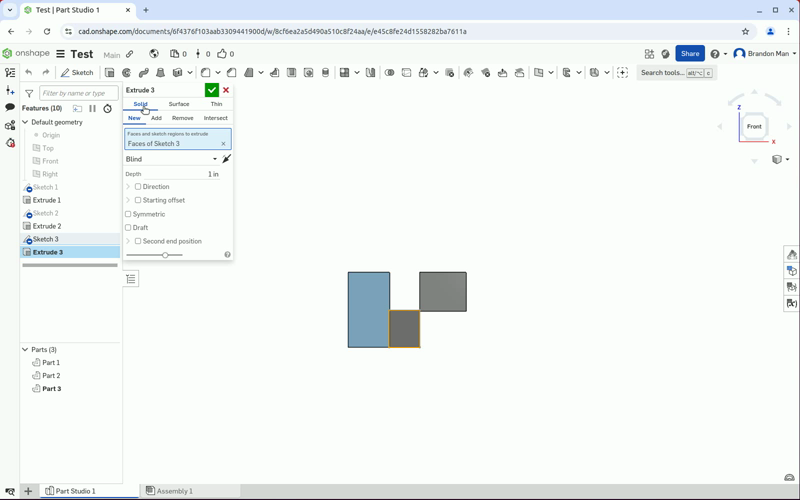
click(143, 106)
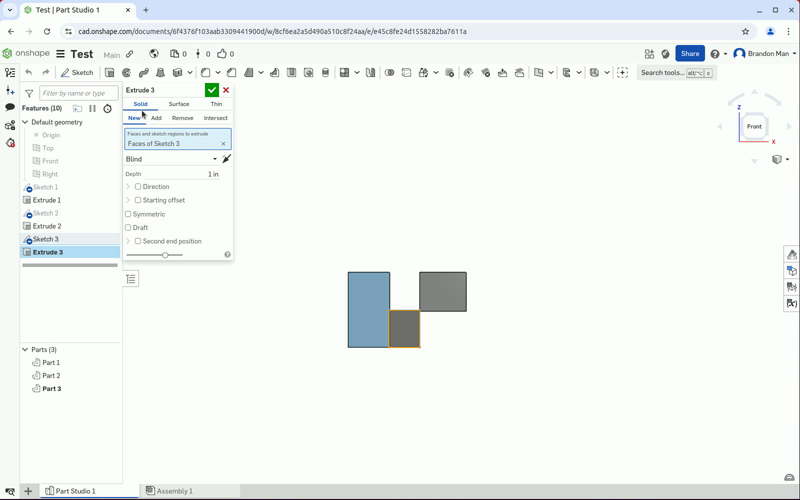
mouse_move(137, 120)
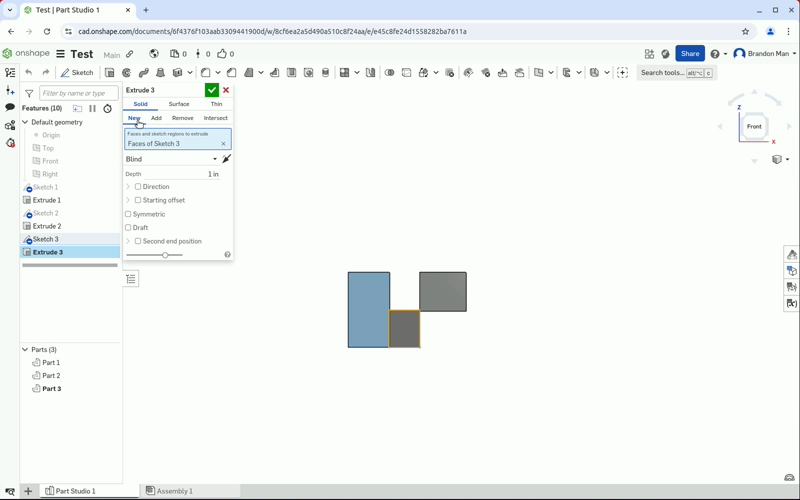
click(137, 120)
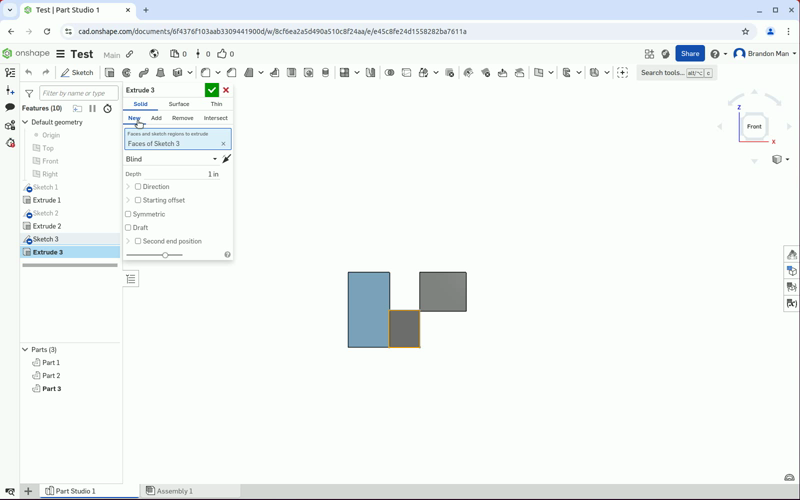
key(tab, 4)
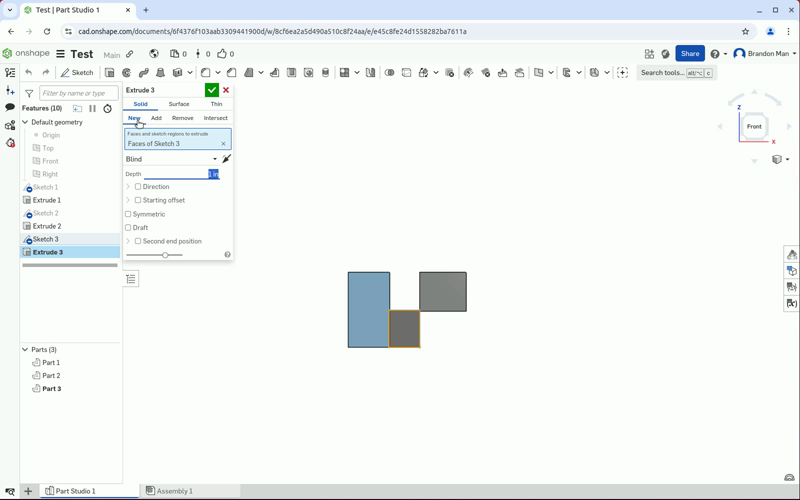
text(10.11)
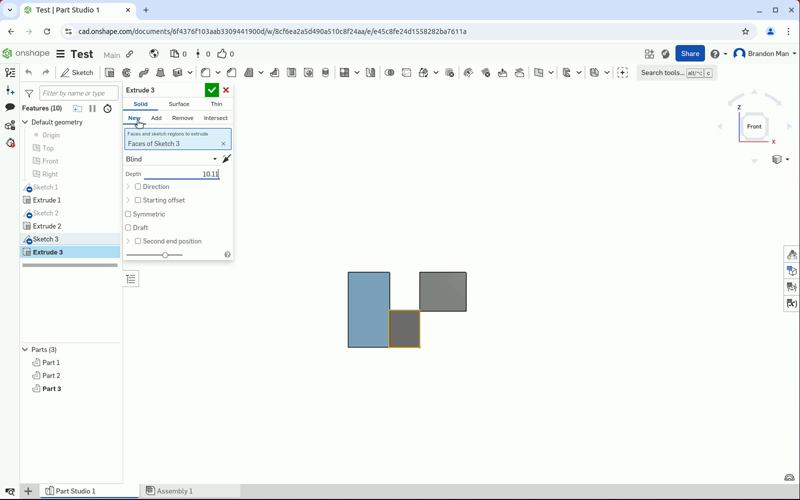
key(enter)
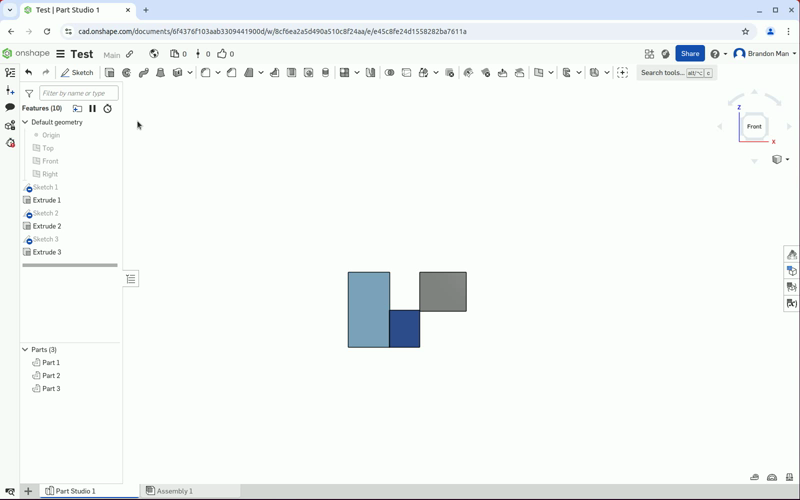
key(shift+h)
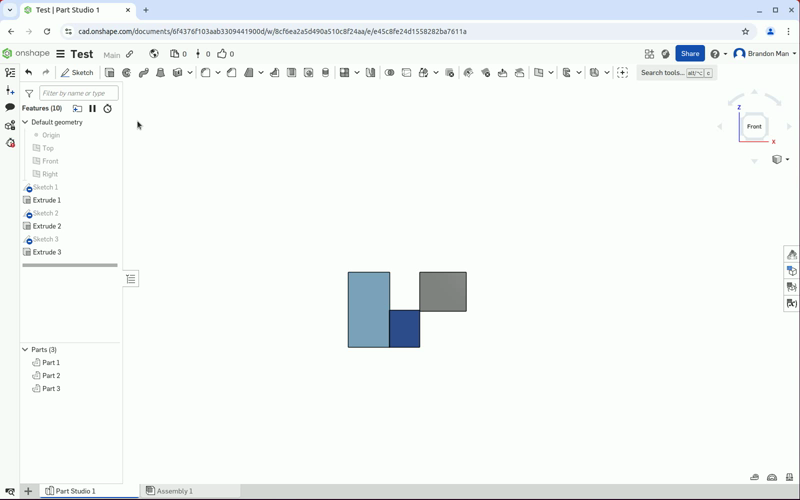
key(shift+h)
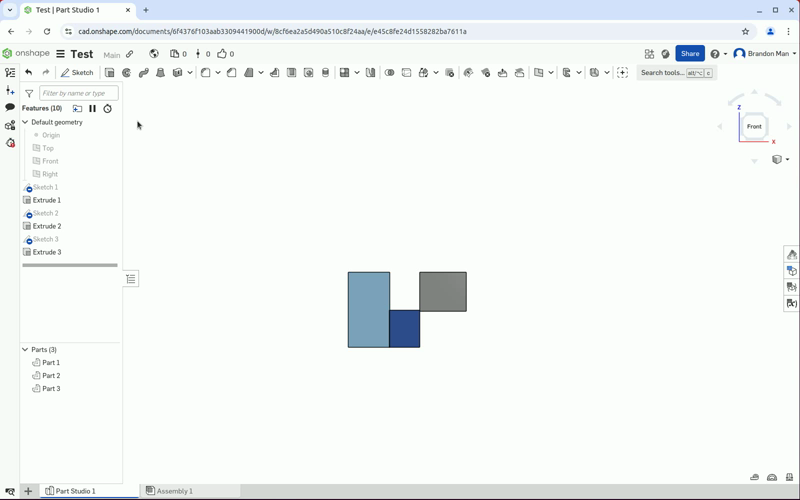
mouse_move(73, 189)
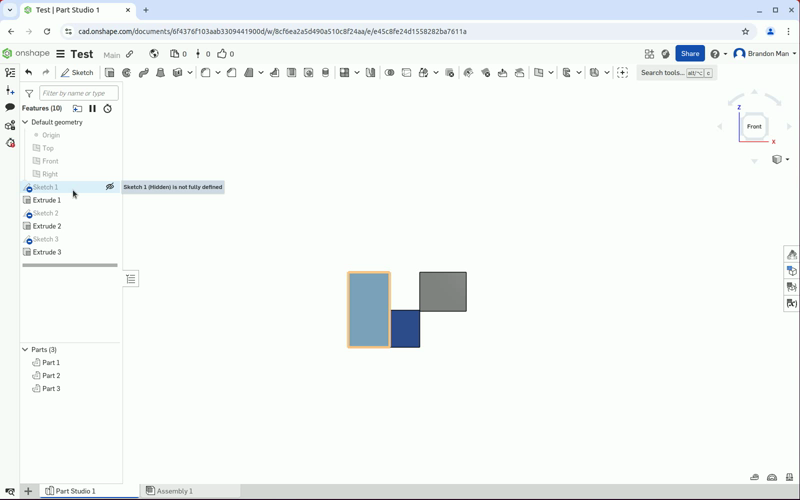
click(73, 189)
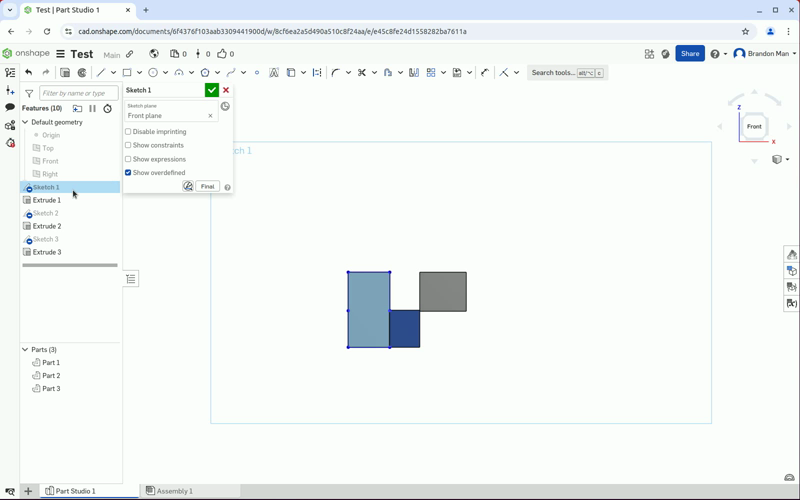
mouse_move(229, 92)
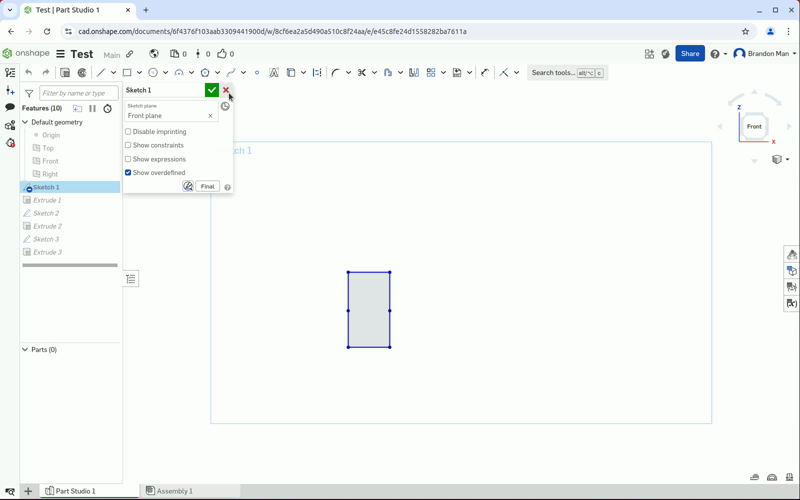
click(229, 92)
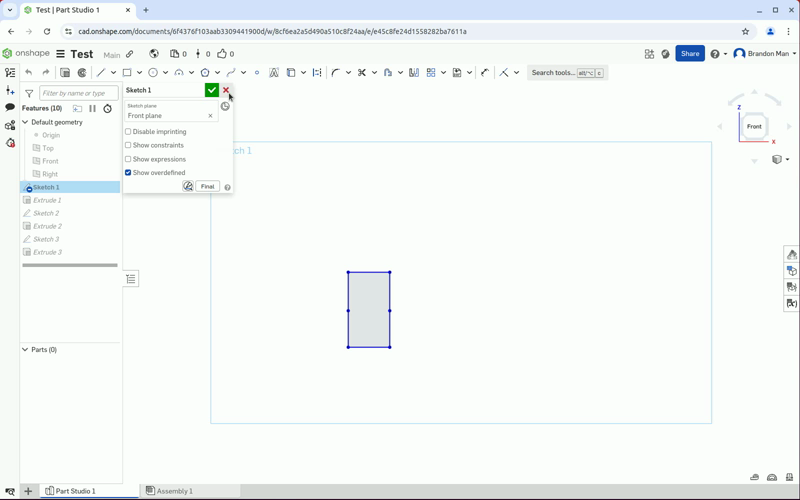
key(shift+s)
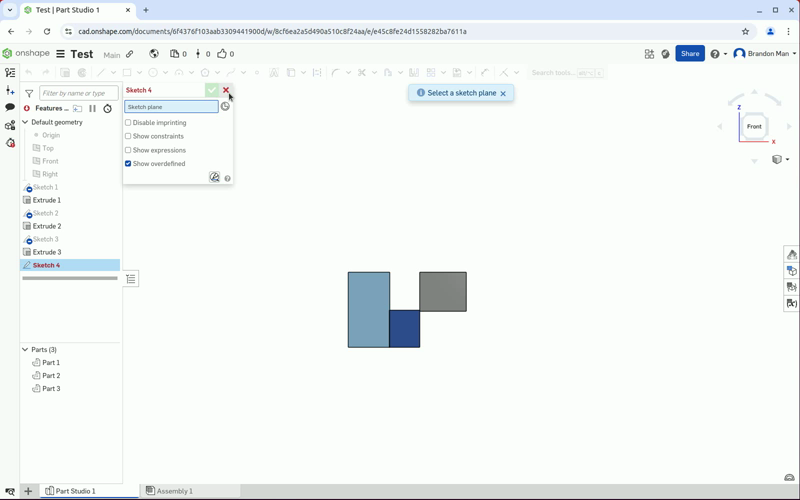
mouse_move(73, 163)
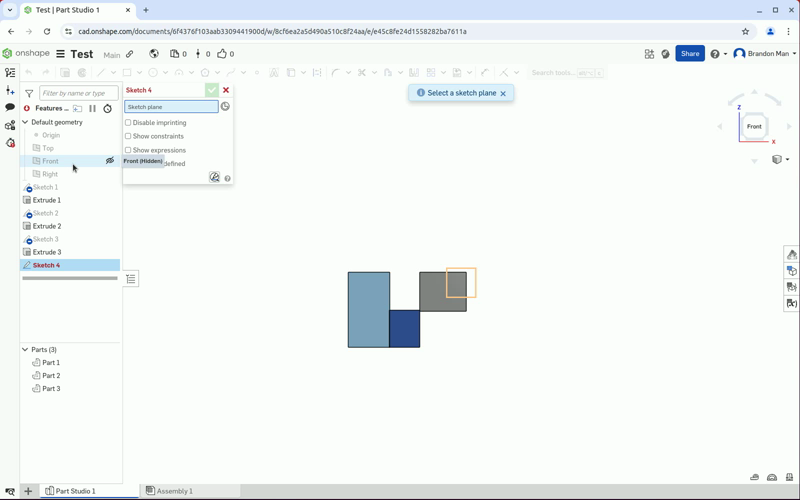
click(73, 163)
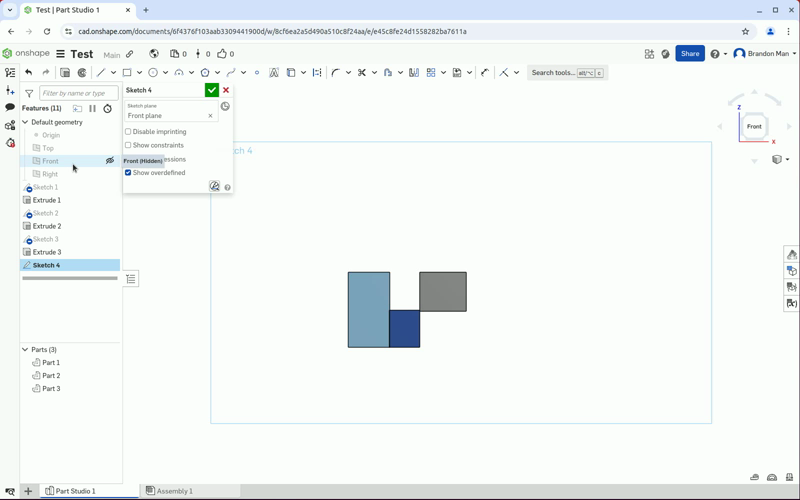
mouse_move(73, 352)
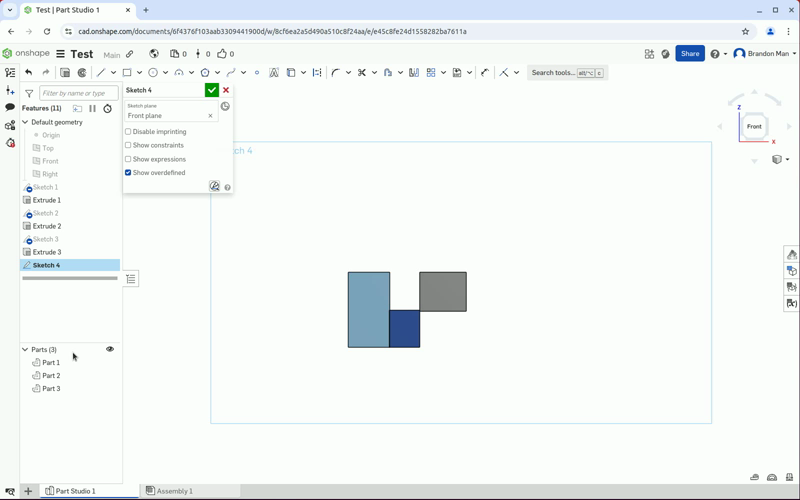
key(y)
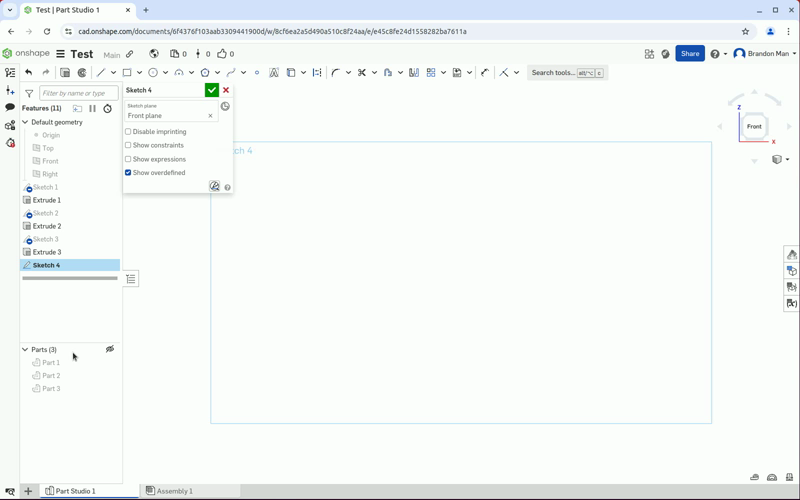
key(l)
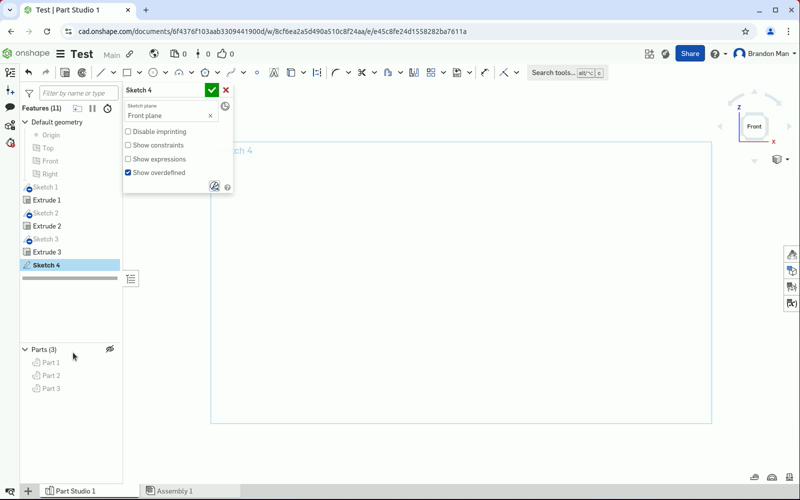
key_down(shift)
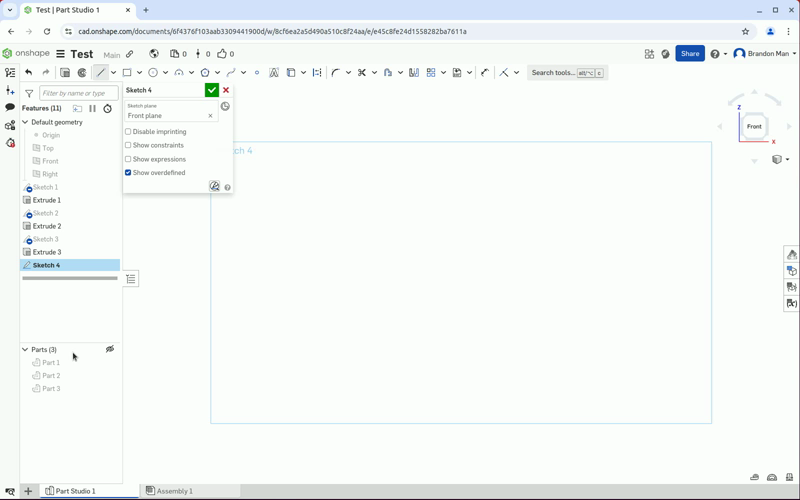
mouse_move(419, 347)
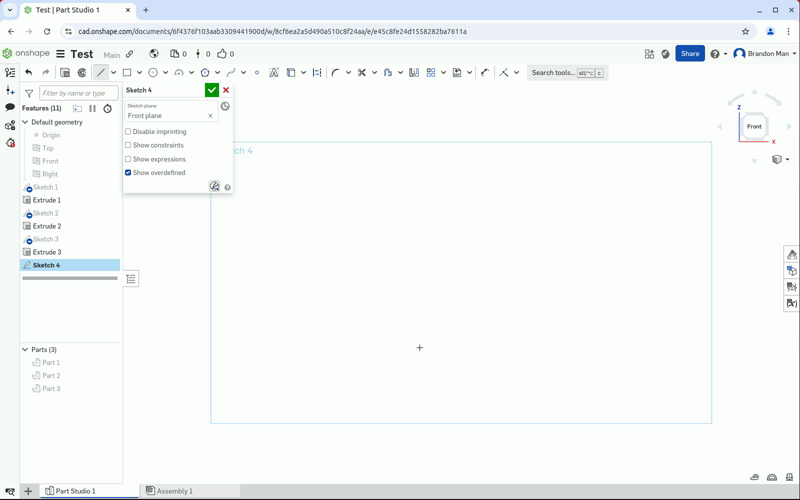
click(419, 347)
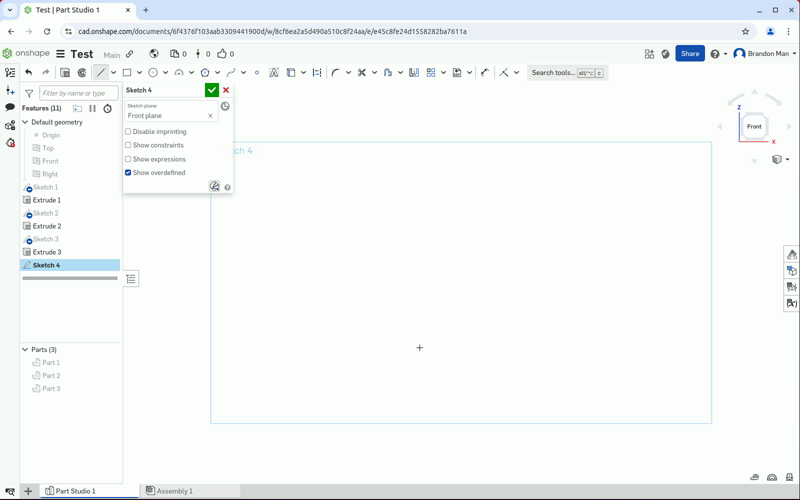
key_up(shift)
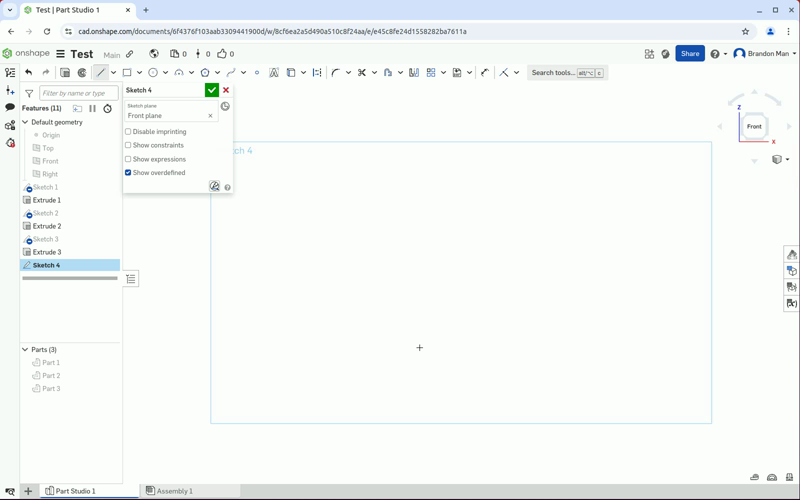
key_down(shift)
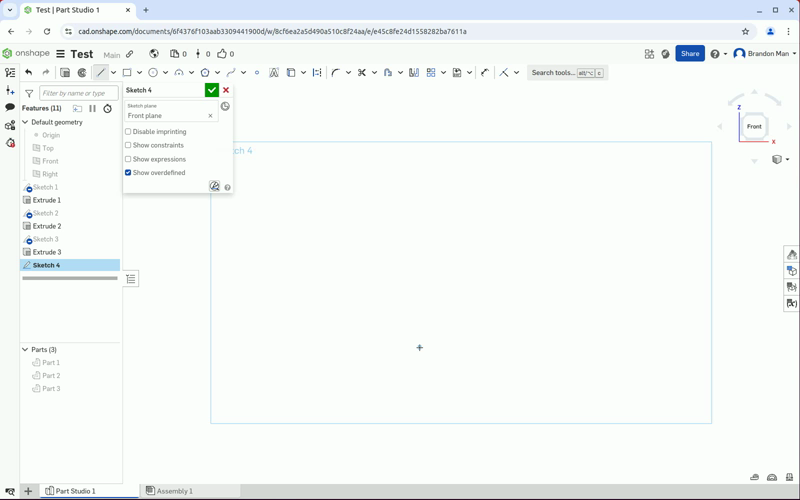
mouse_move(449, 347)
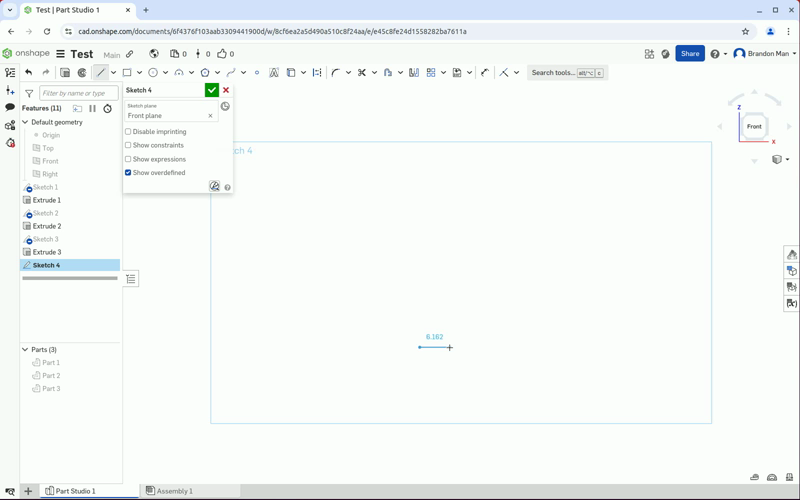
mouse_move(466, 347)
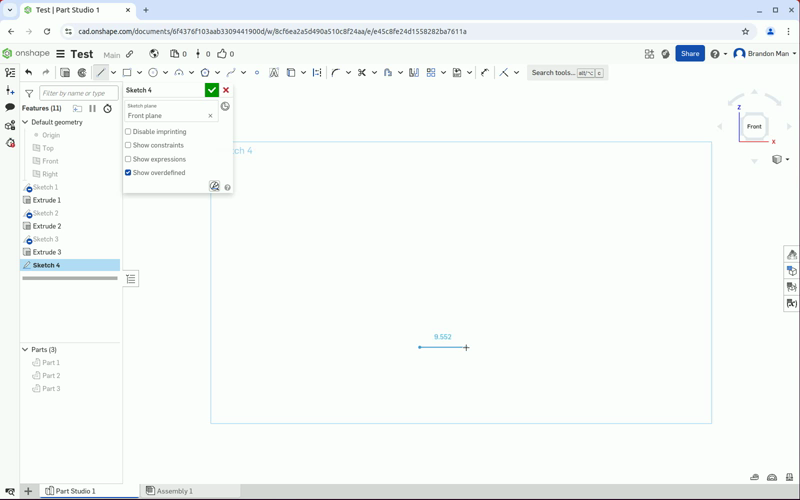
click(466, 347)
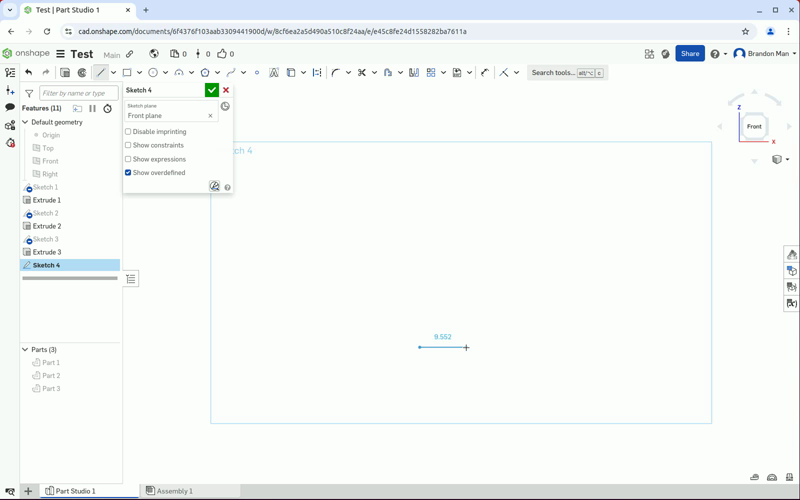
key_up(shift)
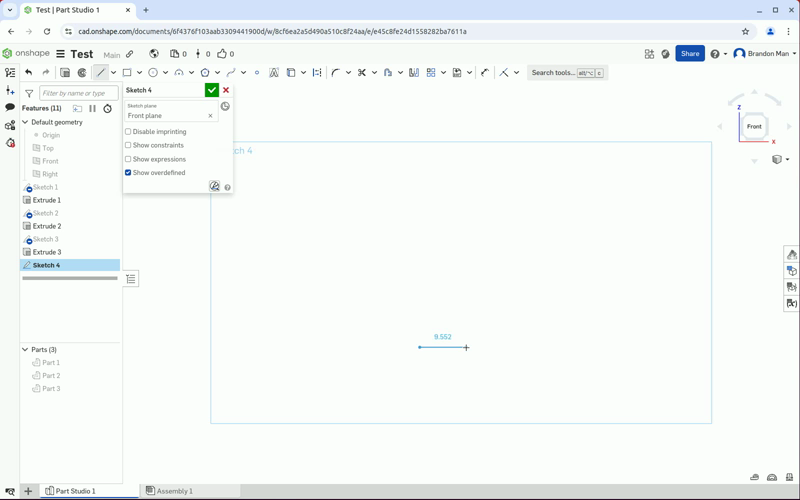
key_down(shift)
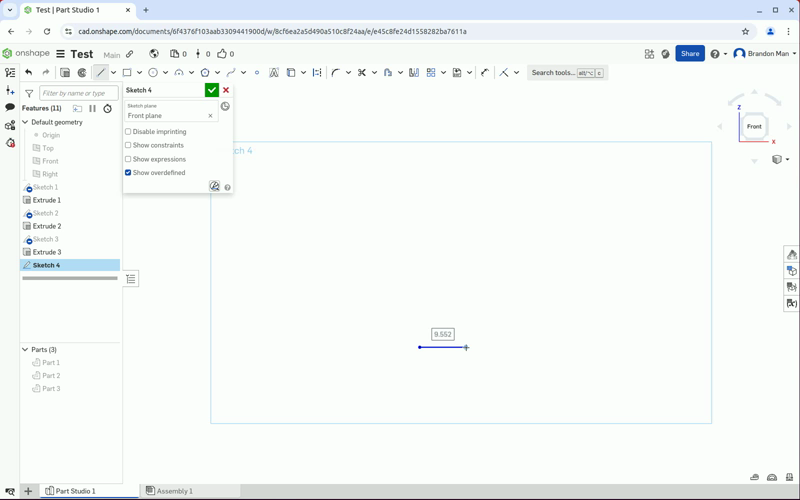
mouse_move(496, 347)
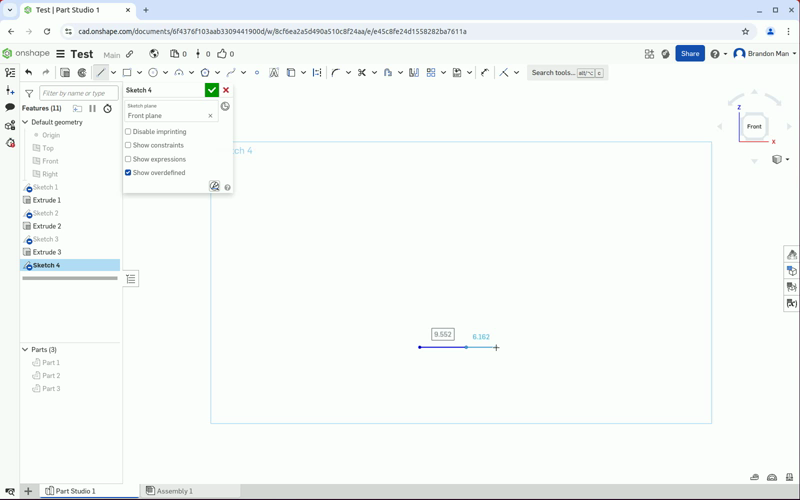
mouse_move(466, 310)
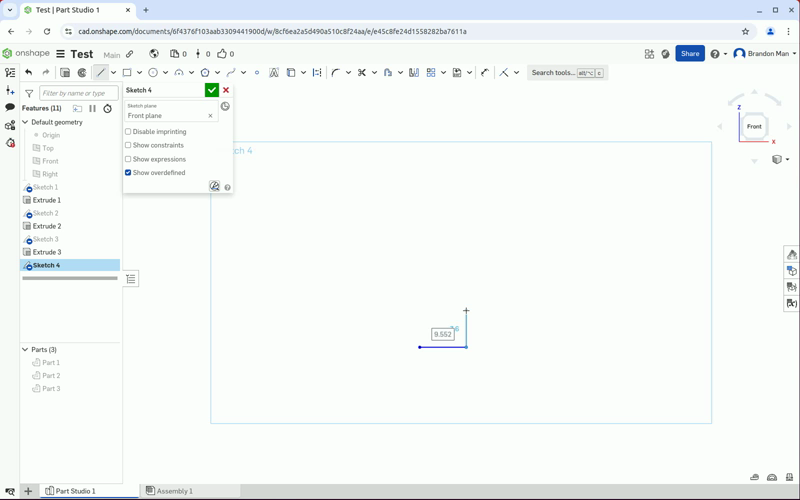
click(466, 310)
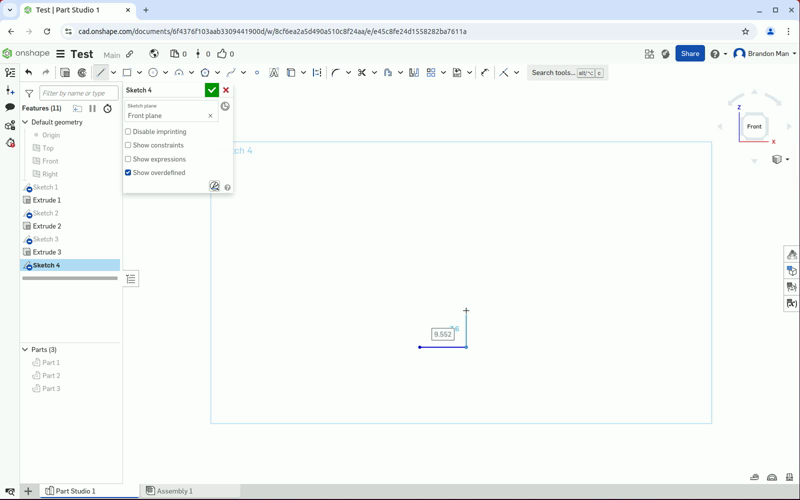
key_up(shift)
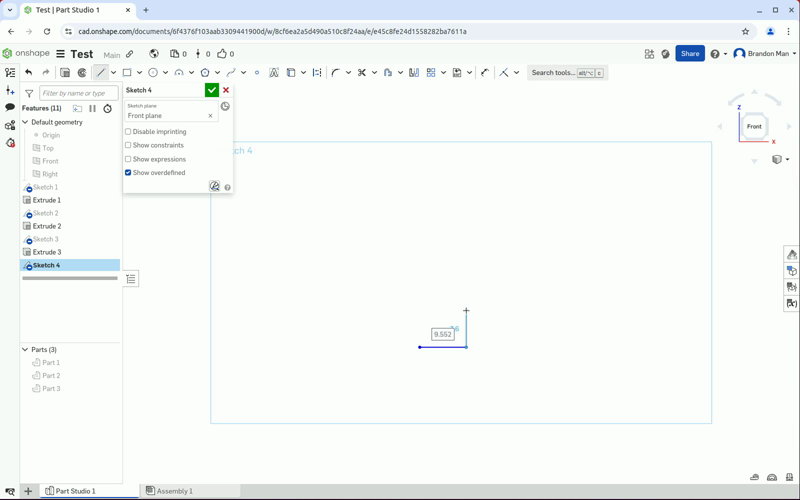
key_down(shift)
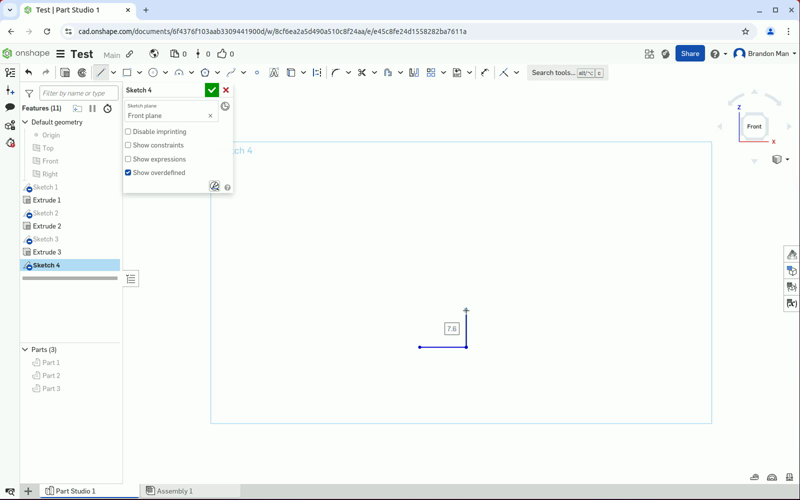
mouse_move(496, 310)
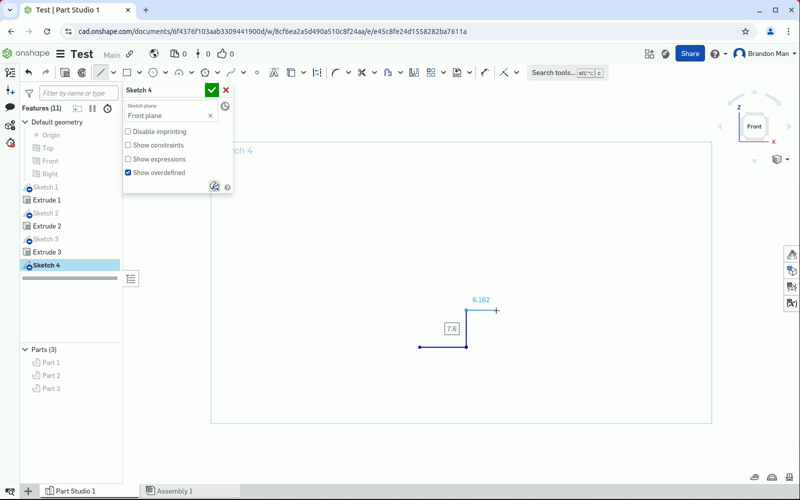
mouse_move(419, 310)
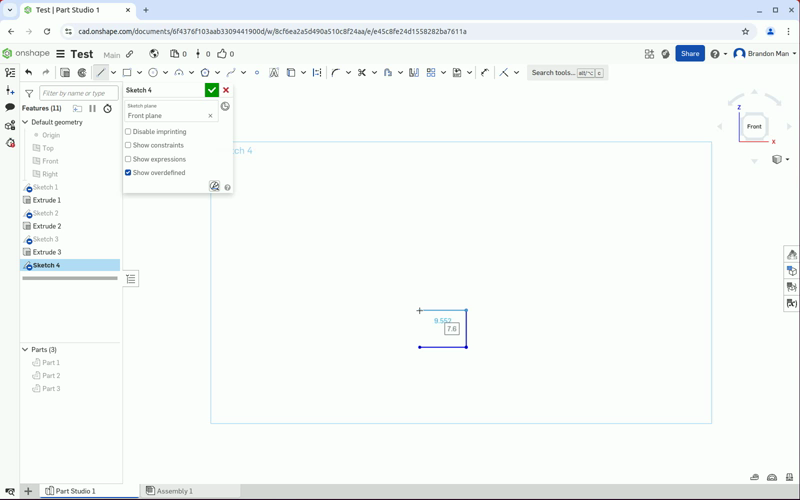
click(419, 310)
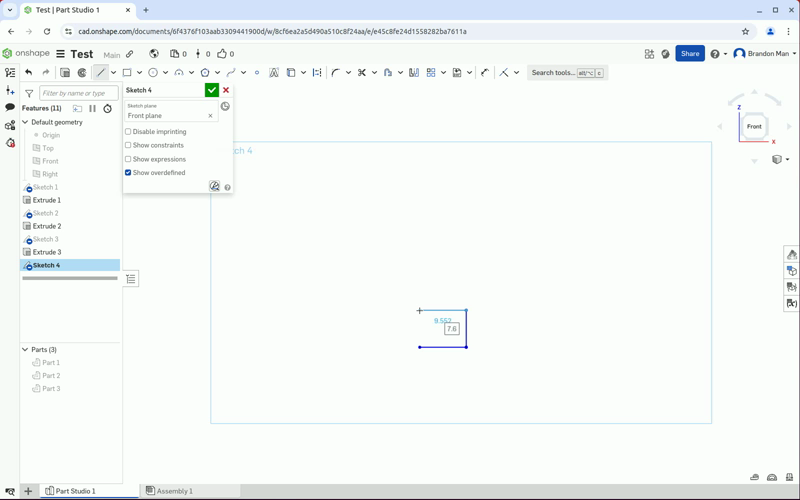
key_up(shift)
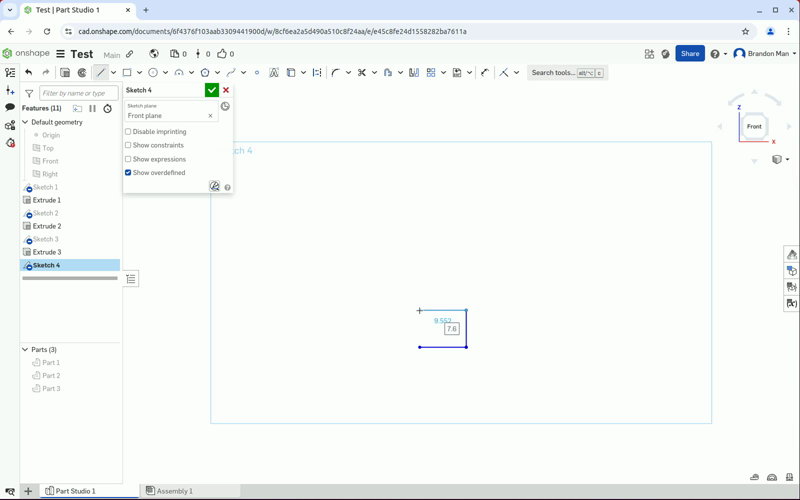
mouse_move(449, 310)
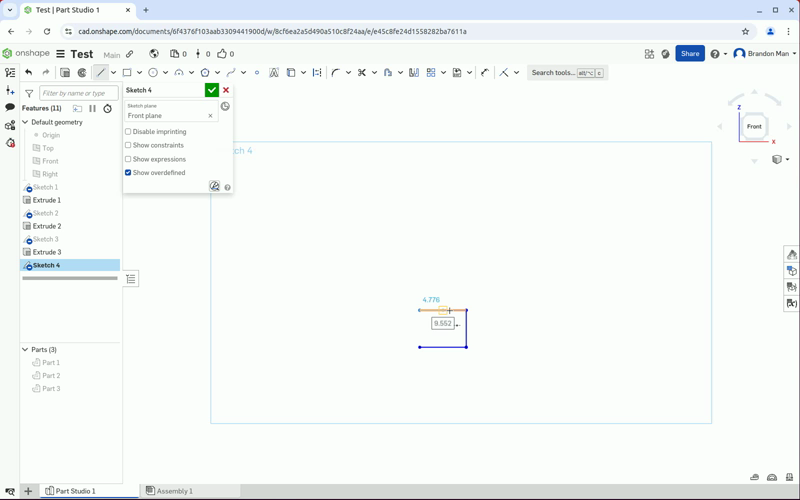
key_down(shift)
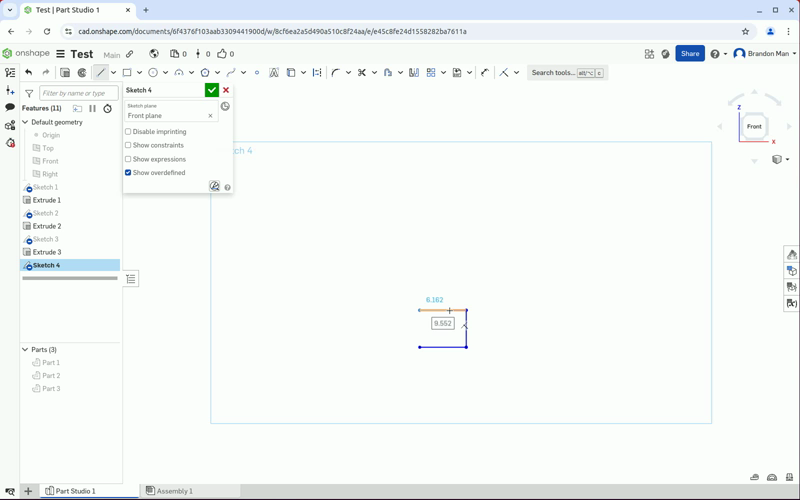
mouse_move(419, 347)
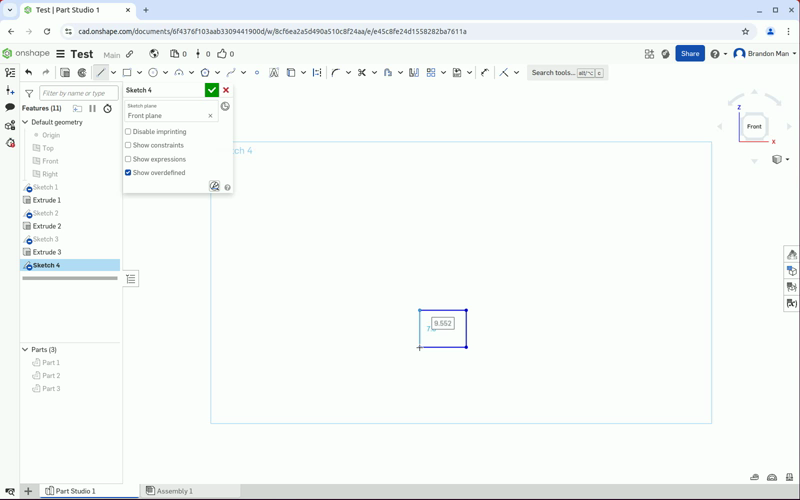
key_up(shift)
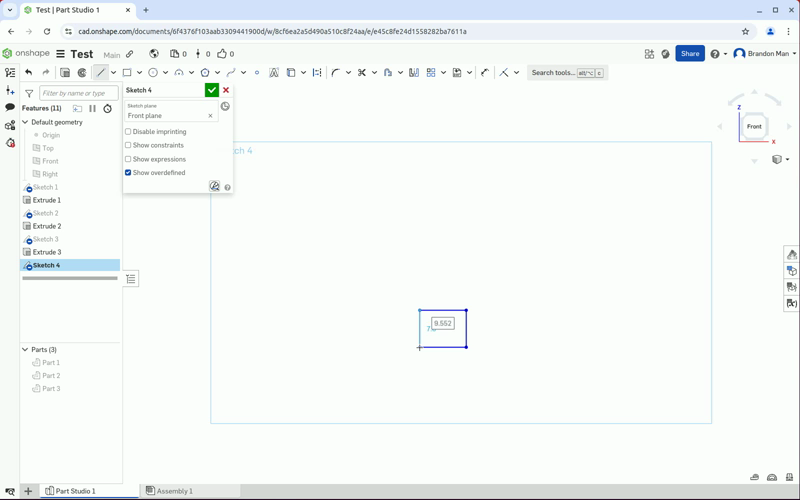
click(419, 347)
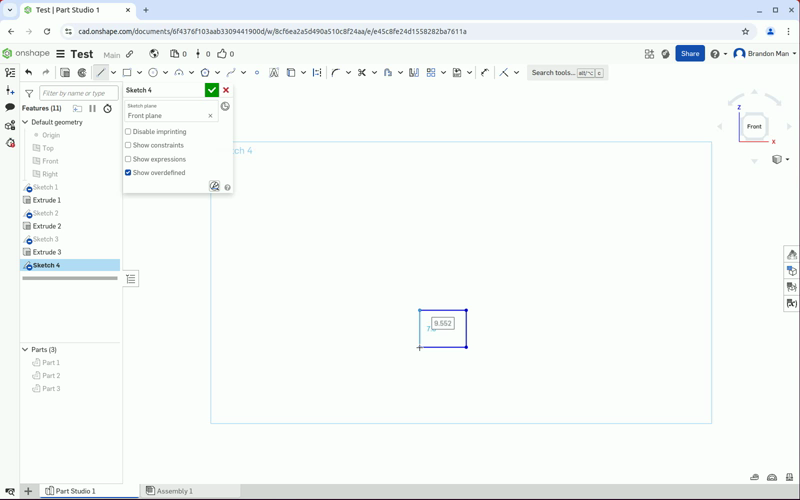
key(esc)
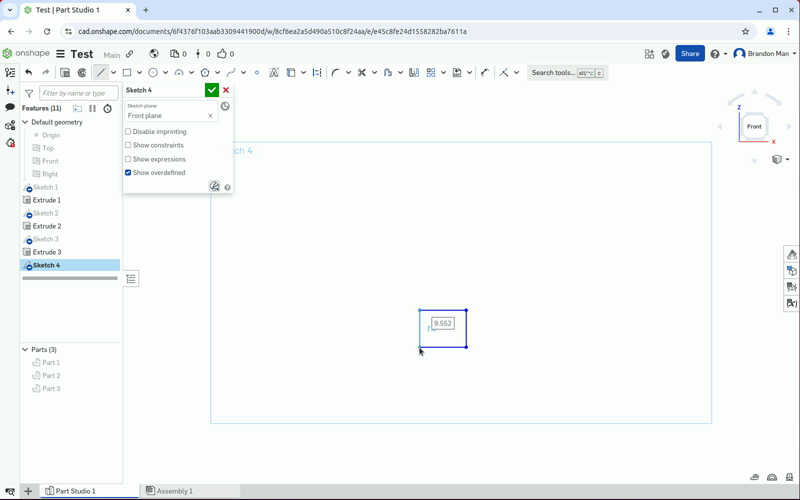
mouse_move(433, 329)
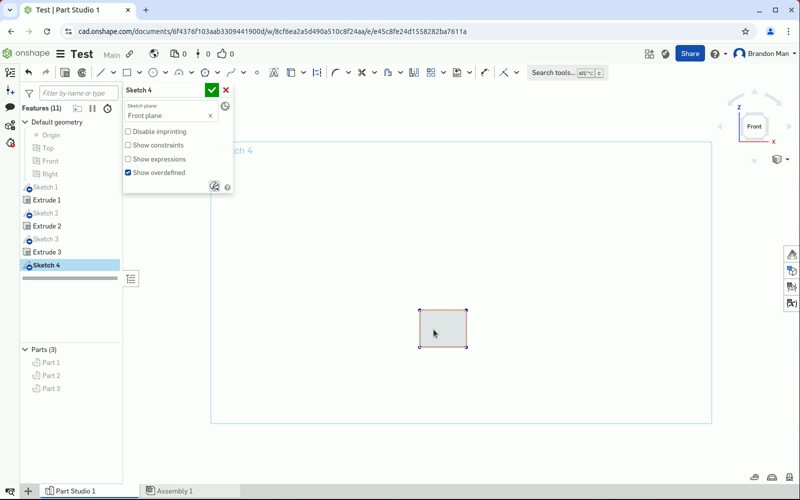
scroll(6)
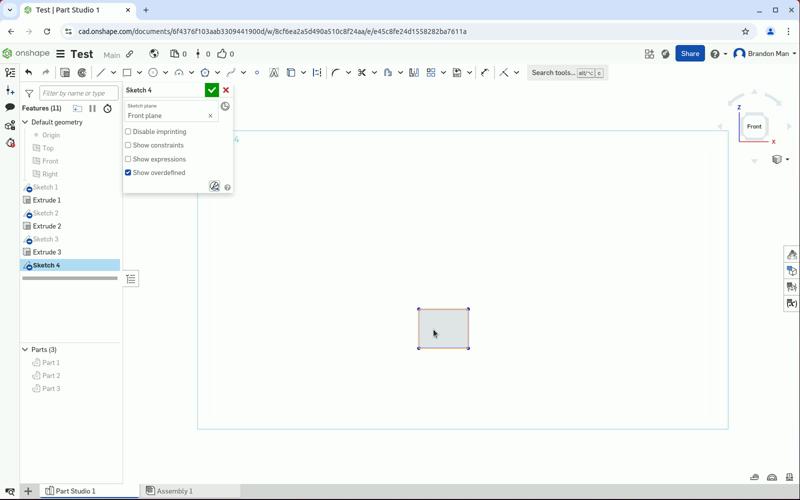
scroll(6)
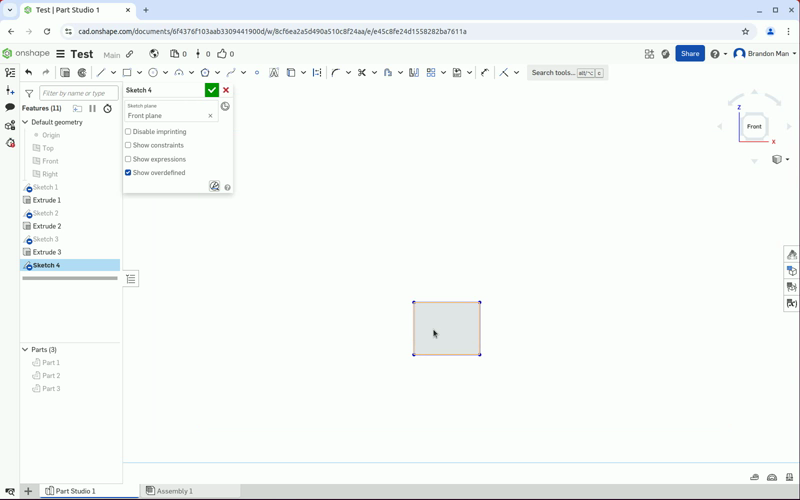
scroll(6)
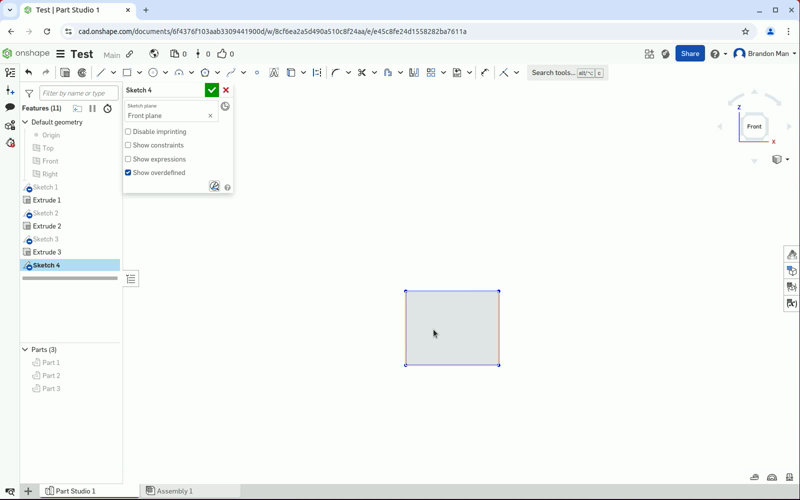
scroll(6)
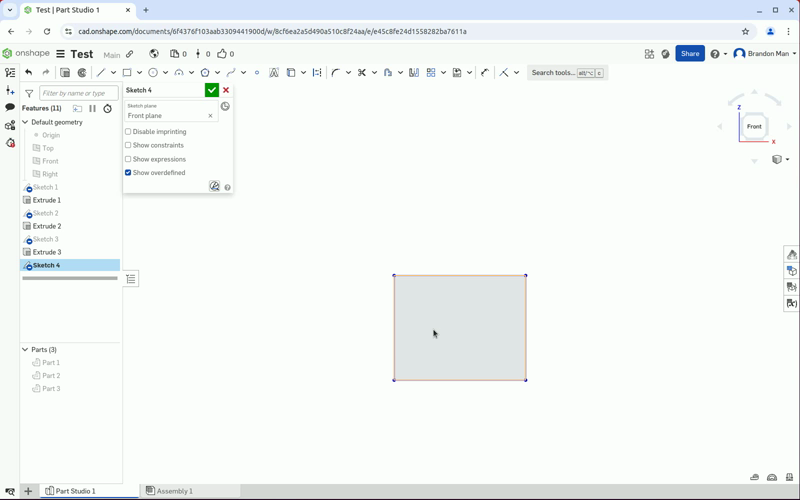
scroll(6)
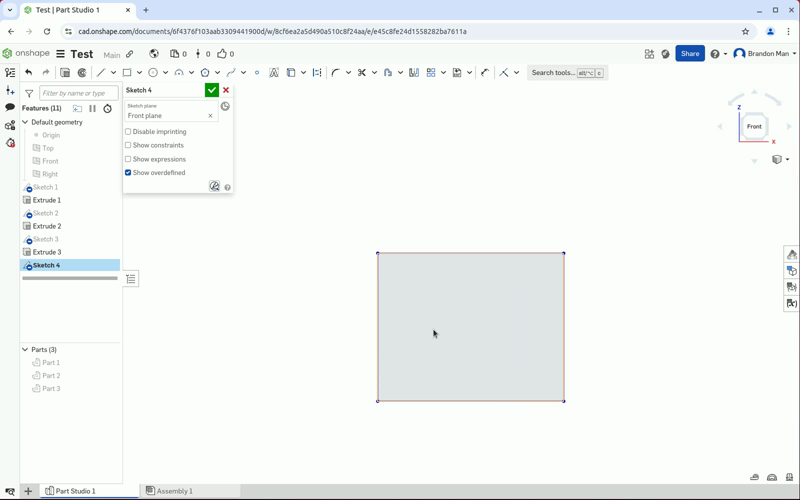
scroll(6)
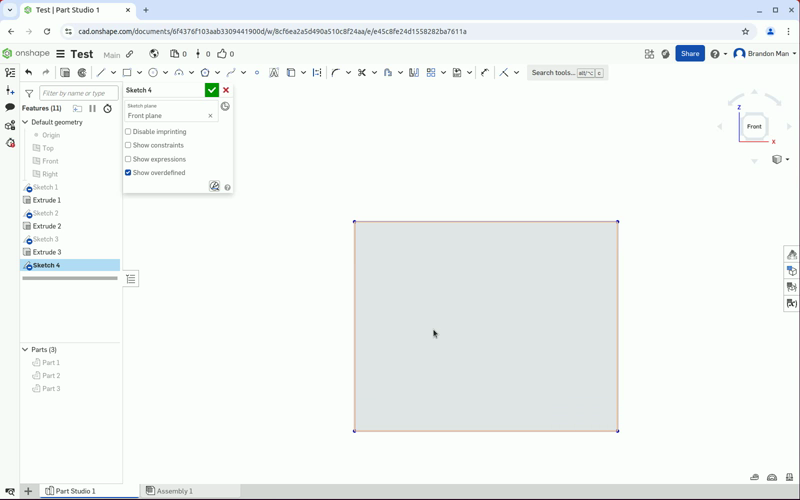
scroll(6)
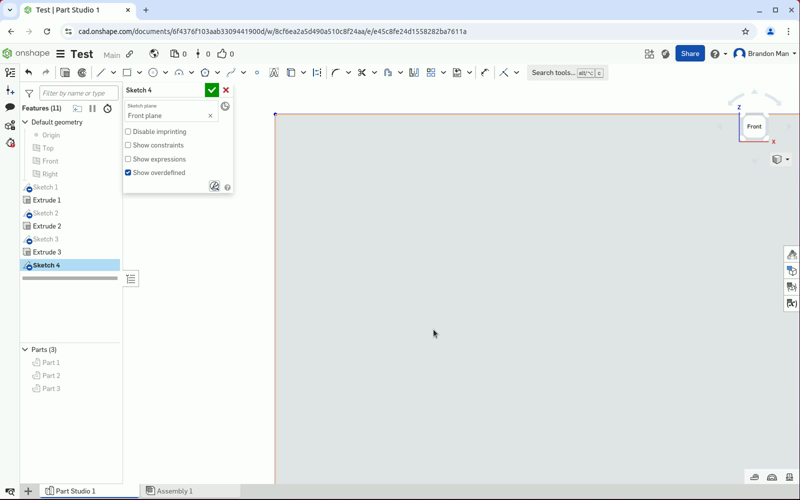
click(433, 329)
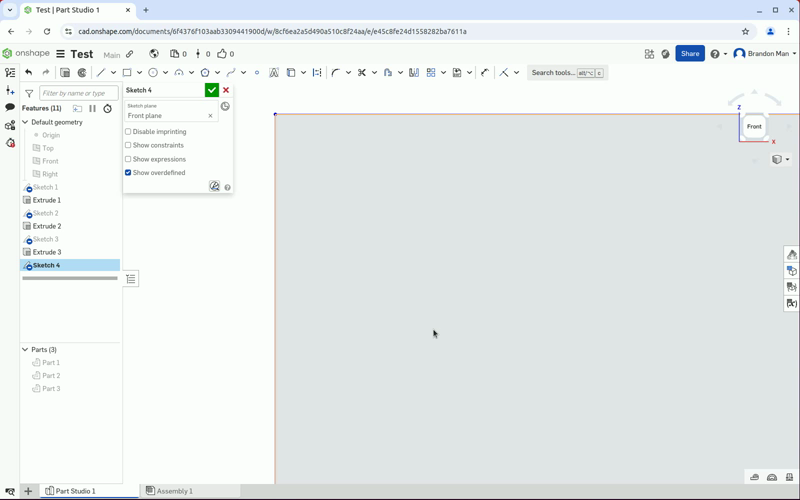
scroll(-6)
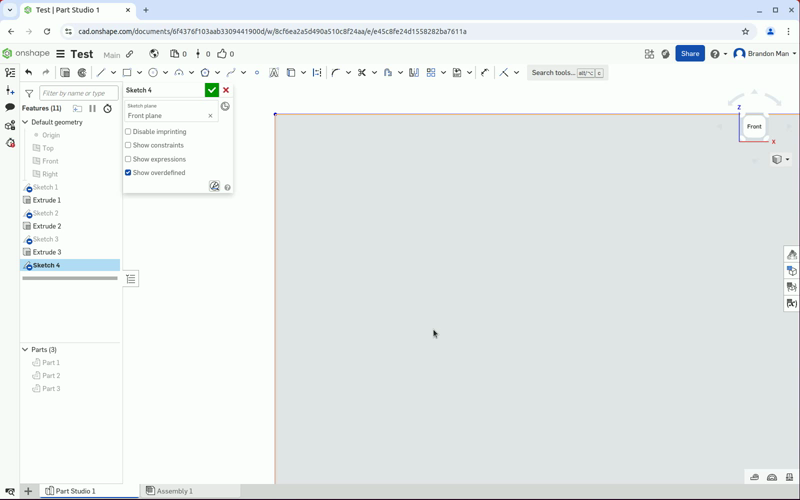
scroll(-6)
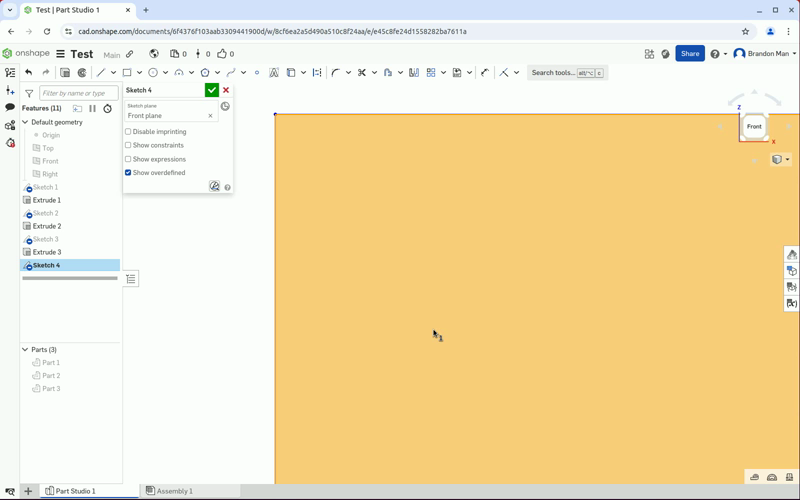
scroll(-6)
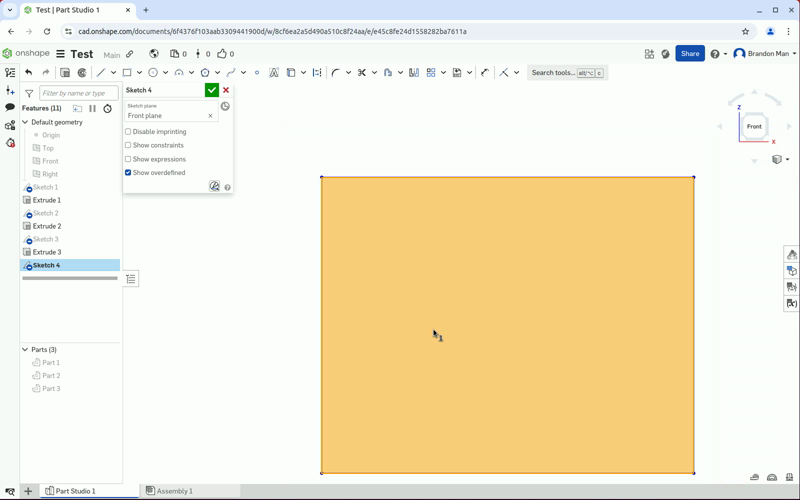
scroll(-6)
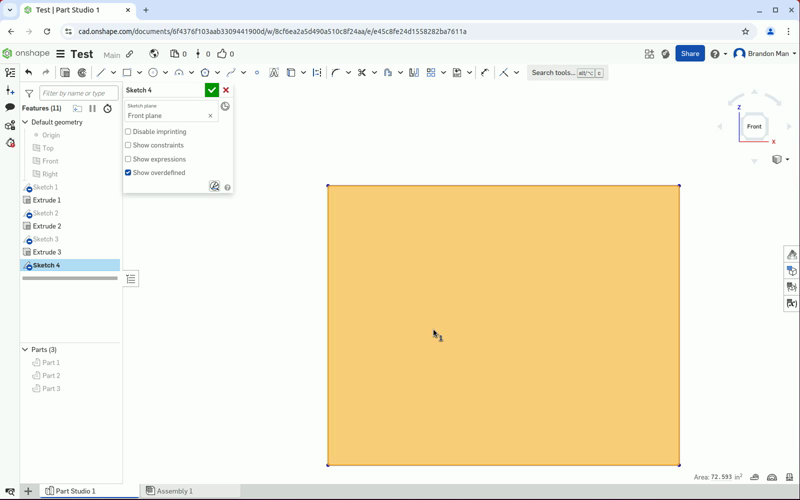
scroll(-6)
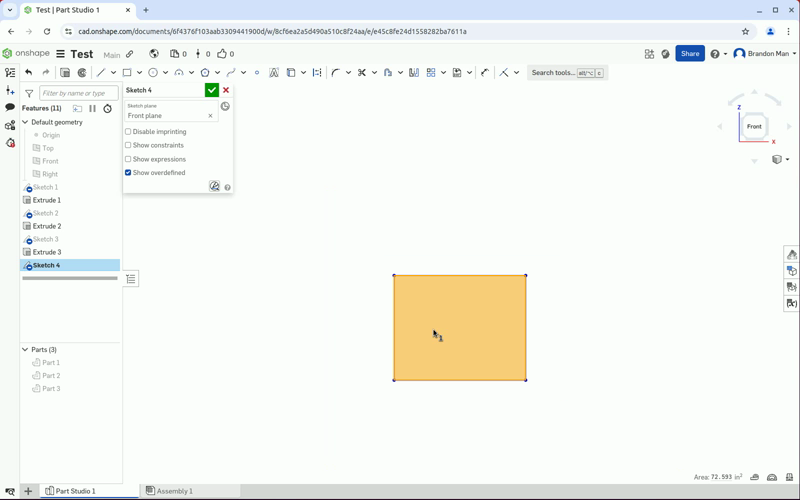
scroll(-6)
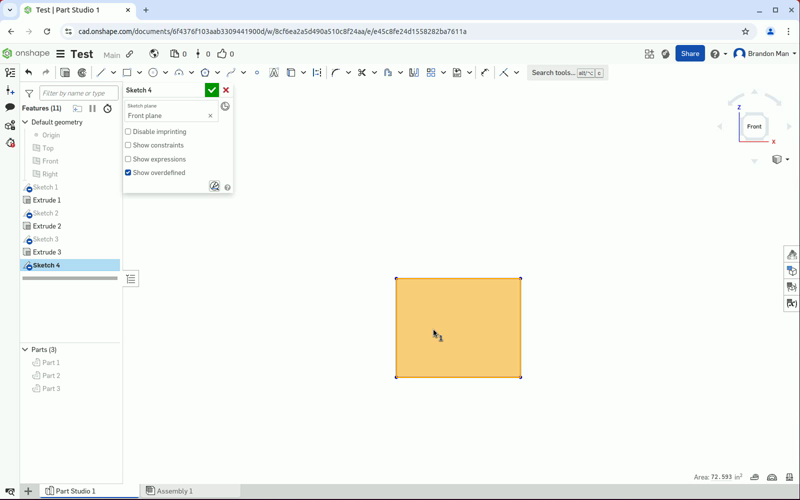
scroll(-6)
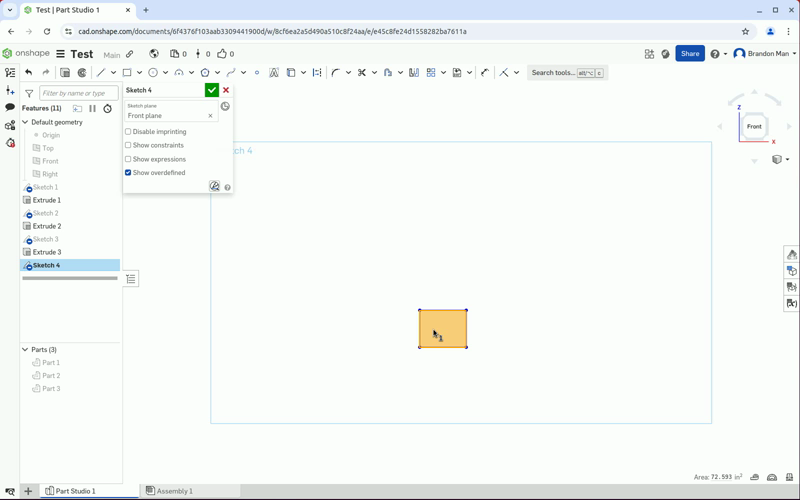
mouse_move(73, 352)
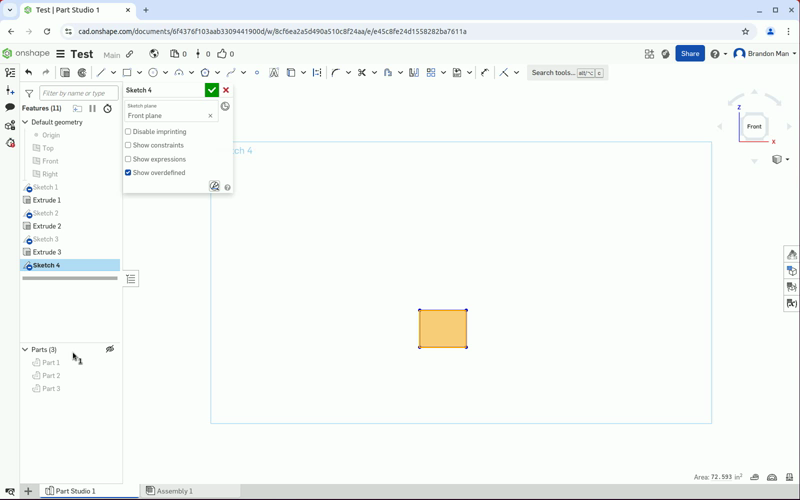
key(shift+y)
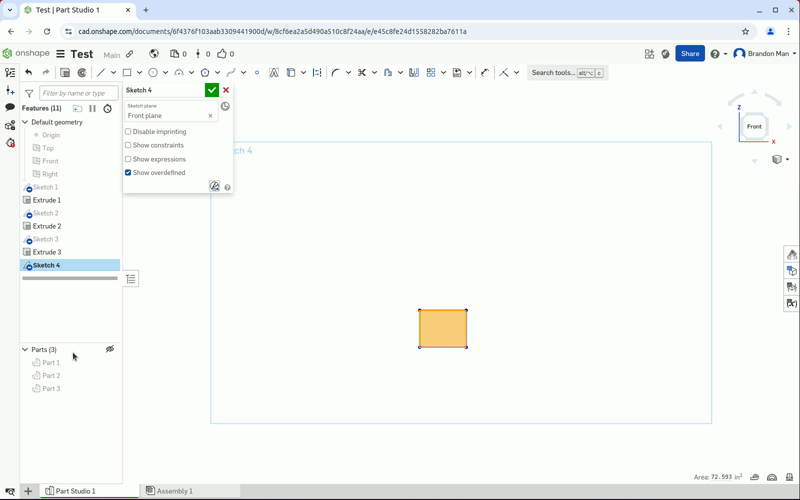
key(shift+e)
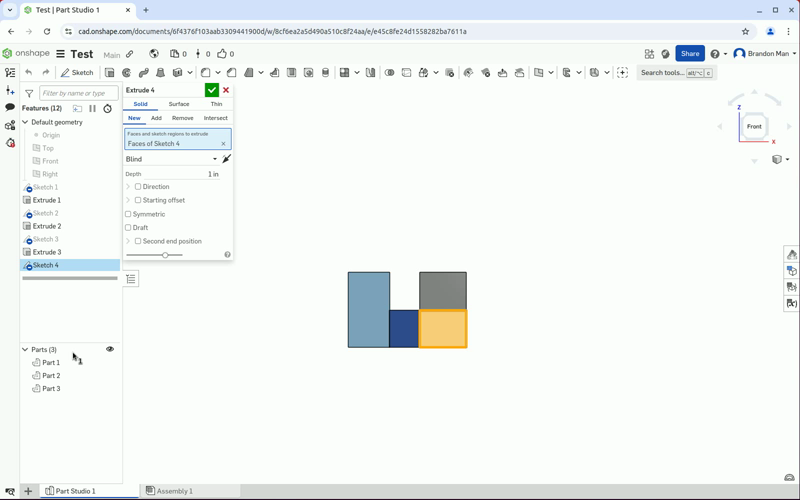
mouse_move(143, 106)
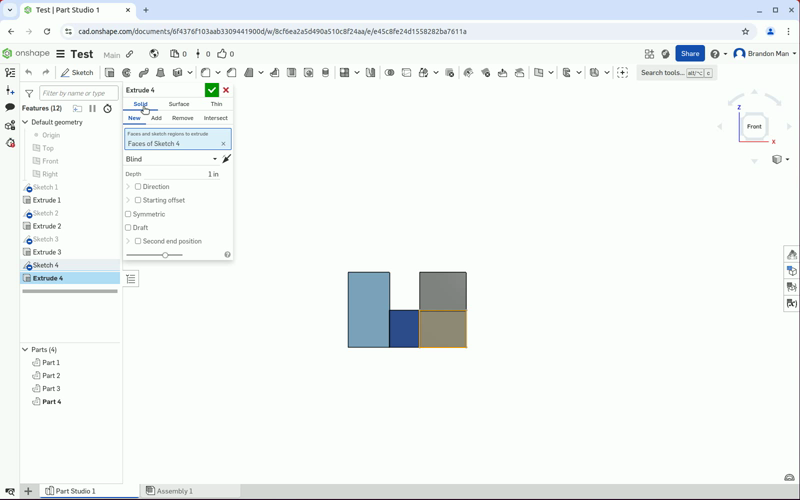
click(143, 106)
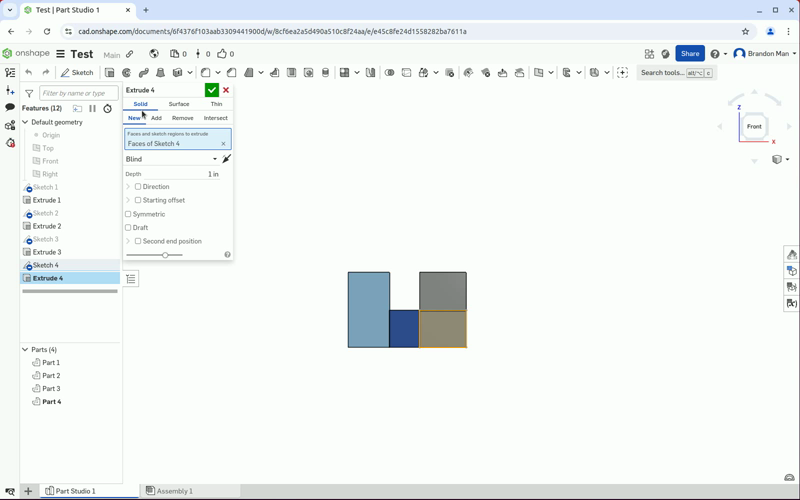
mouse_move(137, 120)
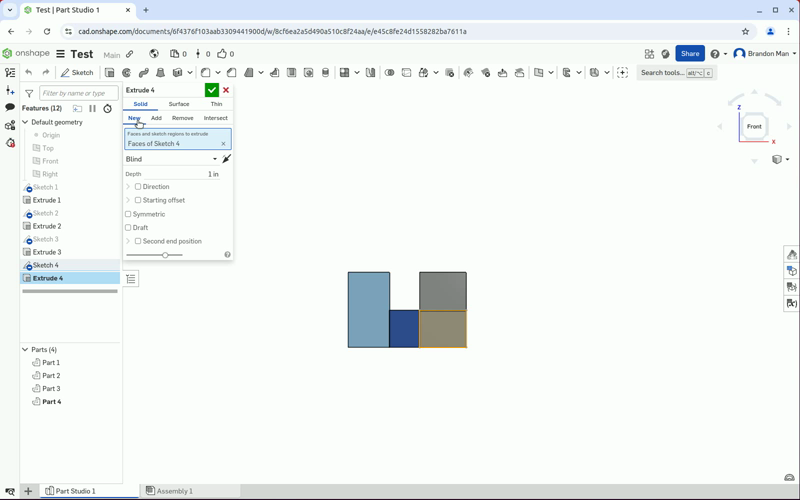
click(137, 120)
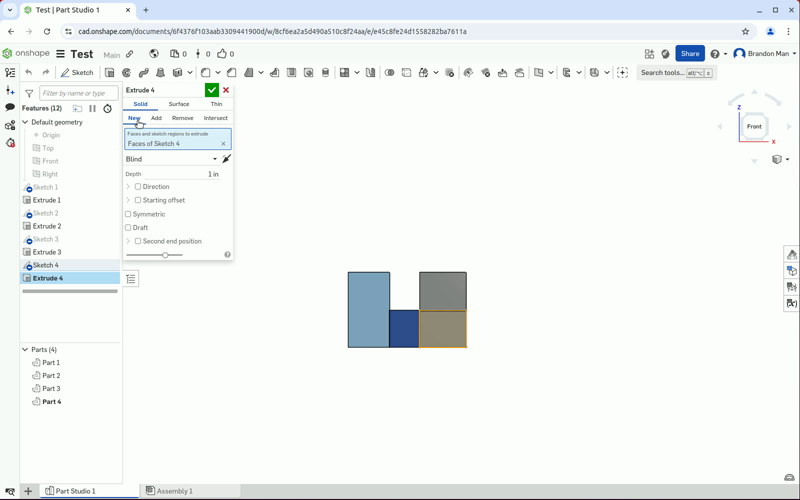
key(tab, 4)
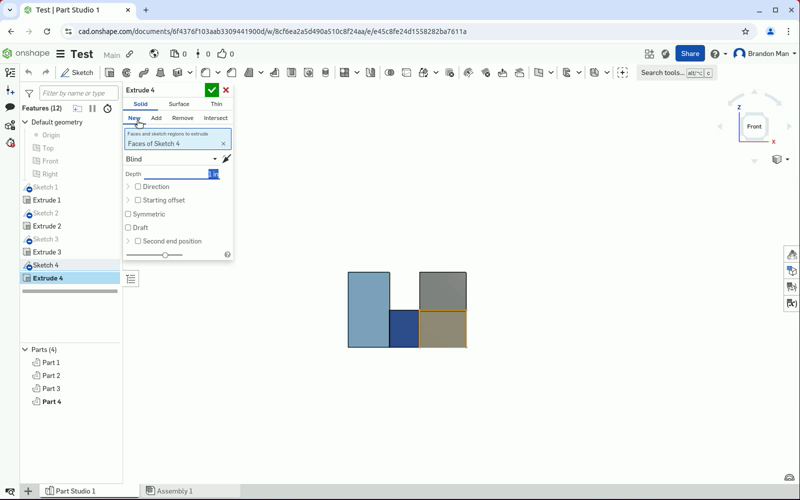
text(10.11)
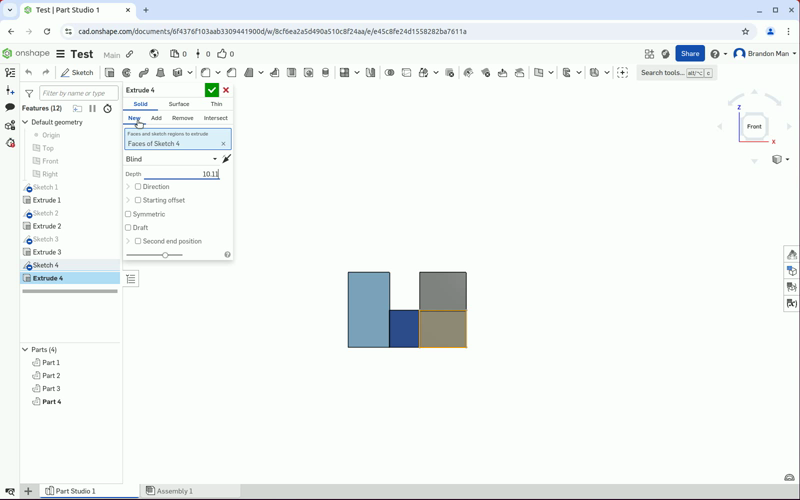
key(enter)
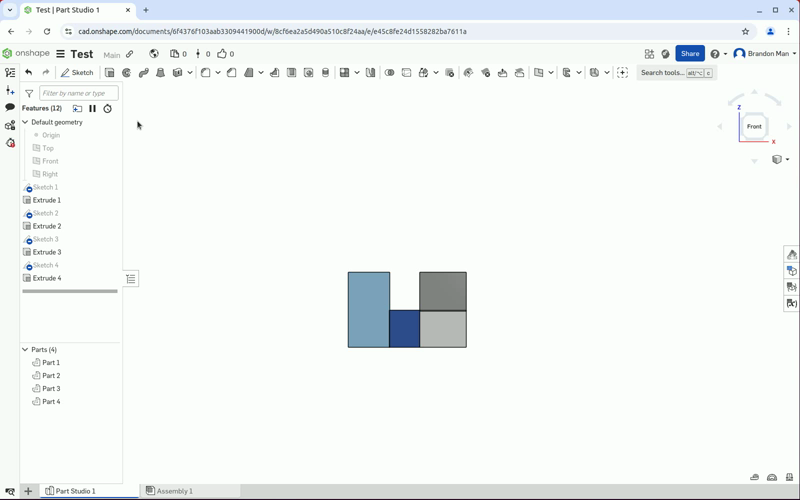
key(shift+h)
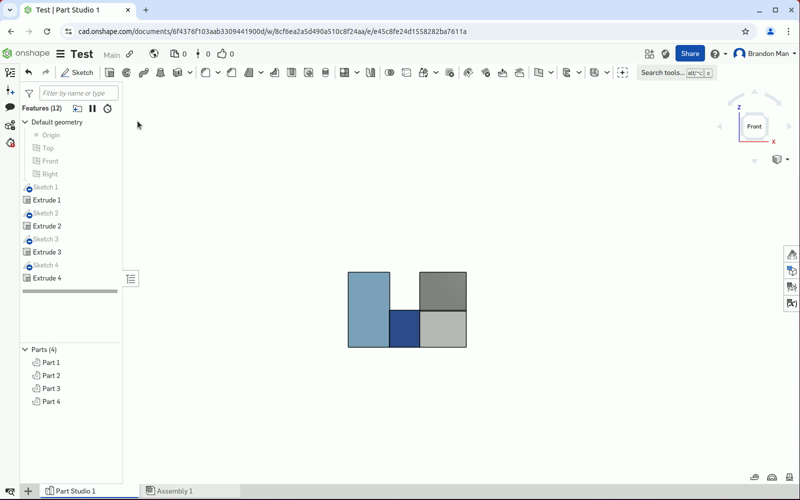
key(shift+h)
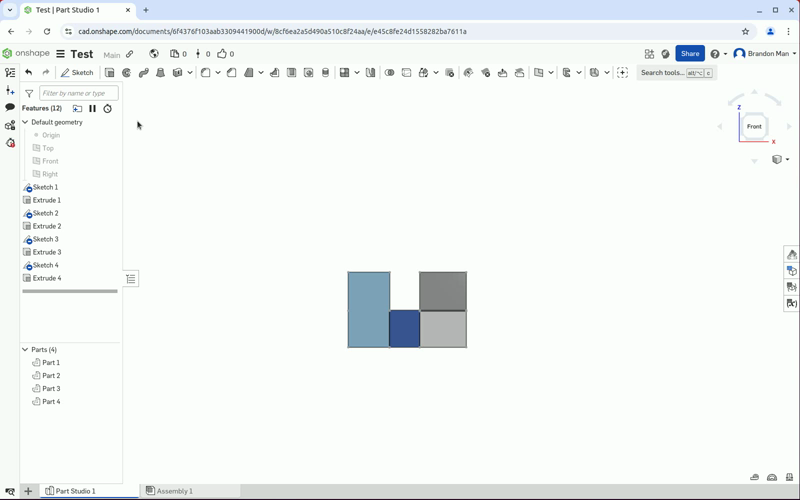
key(shift+7)
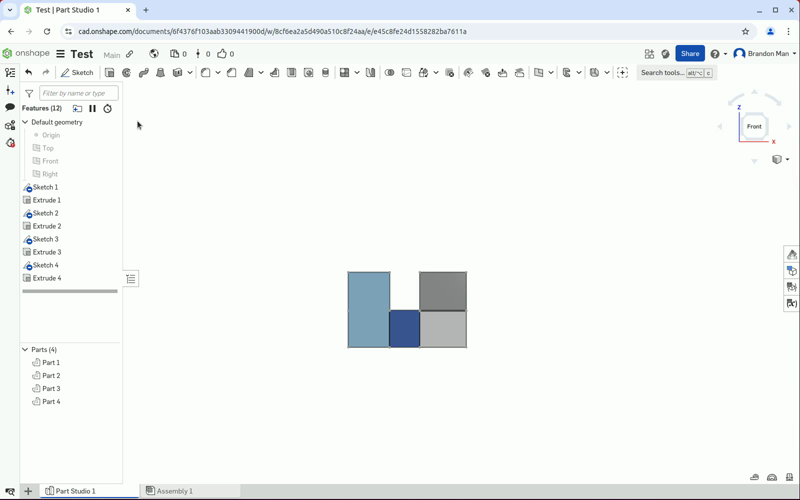
key(left, 2)
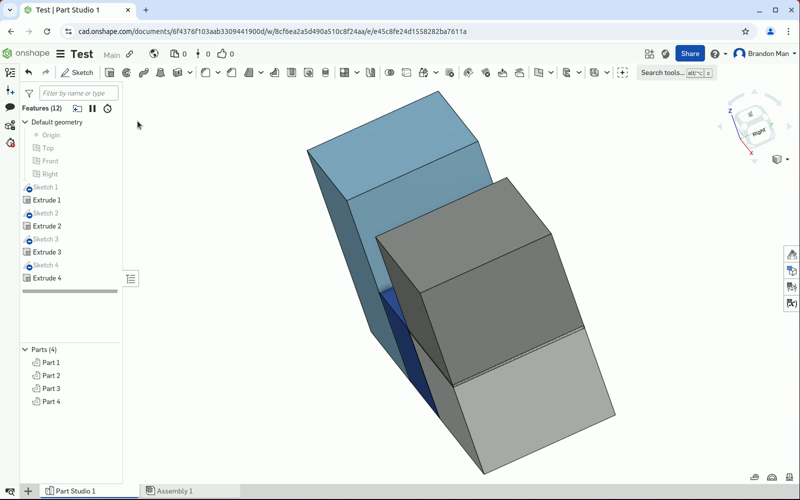
key(down, 2)
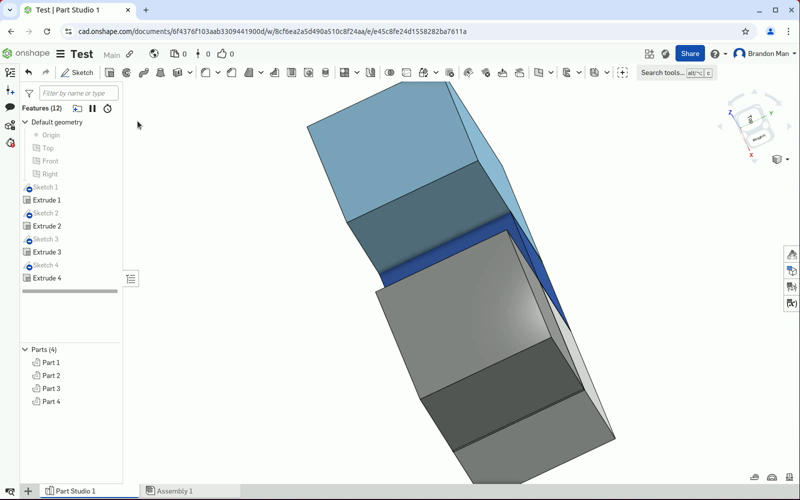
key(up, 2)
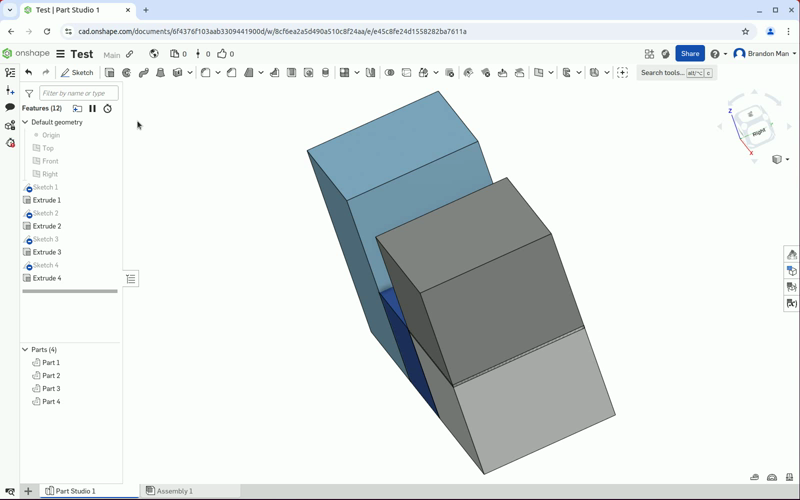
key(right, 2)
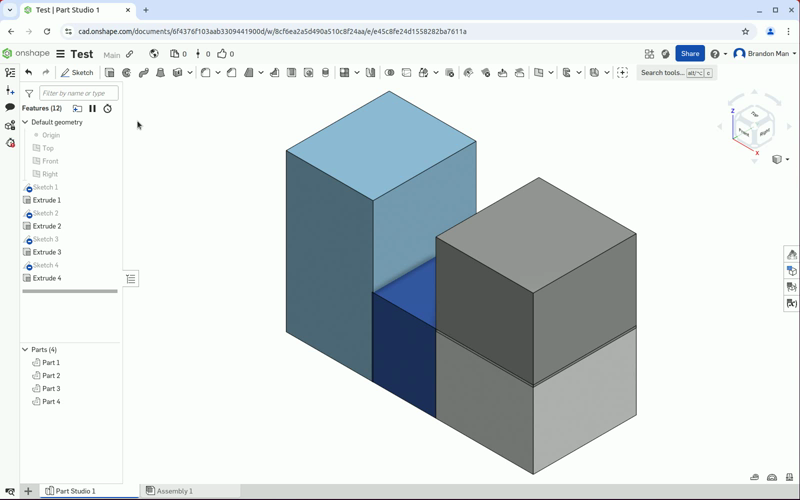
mouse_move(73, 189)
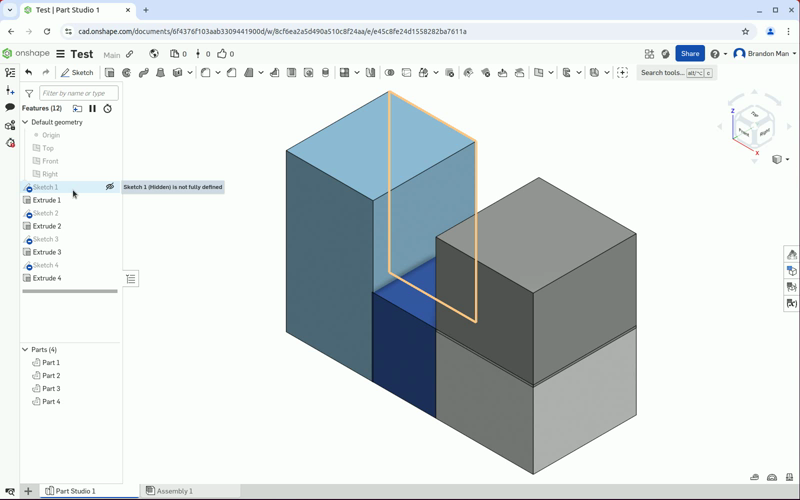
click(73, 189)